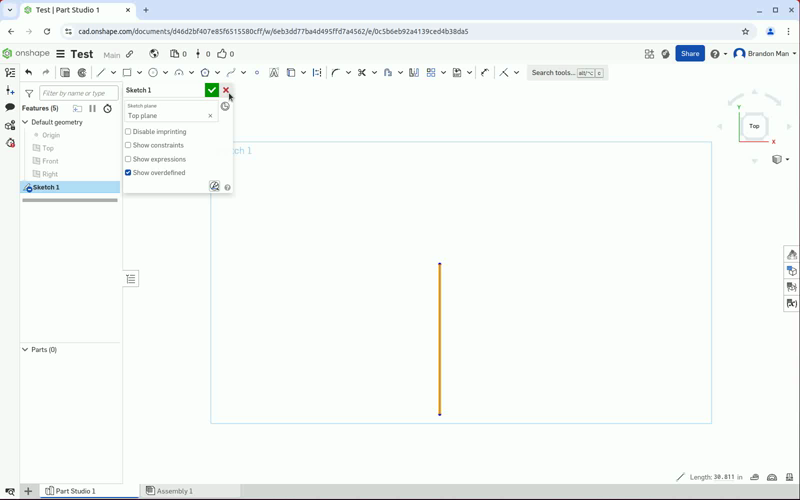
key(shift+h)
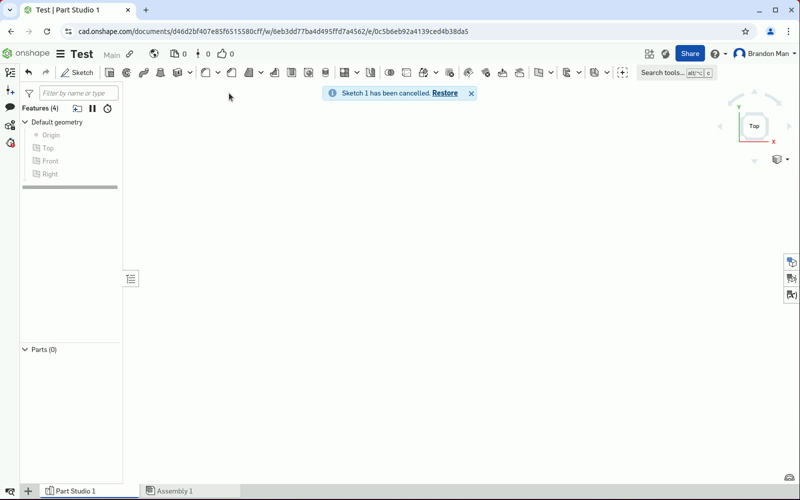
mouse_move(73, 352)
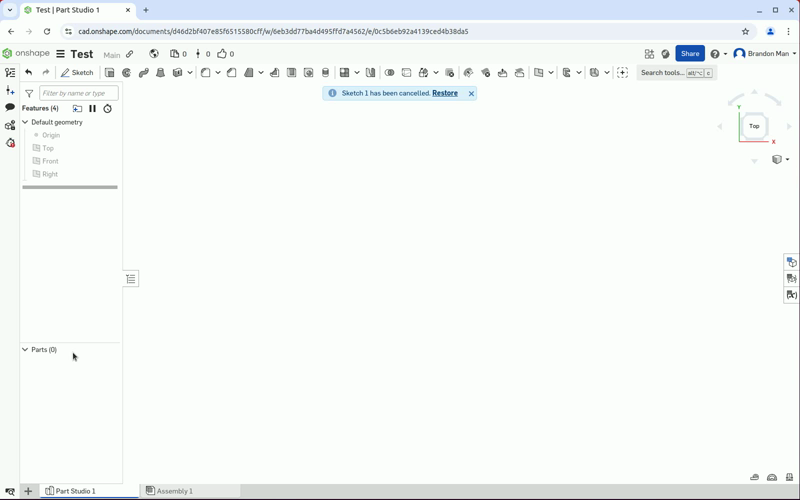
key(y)
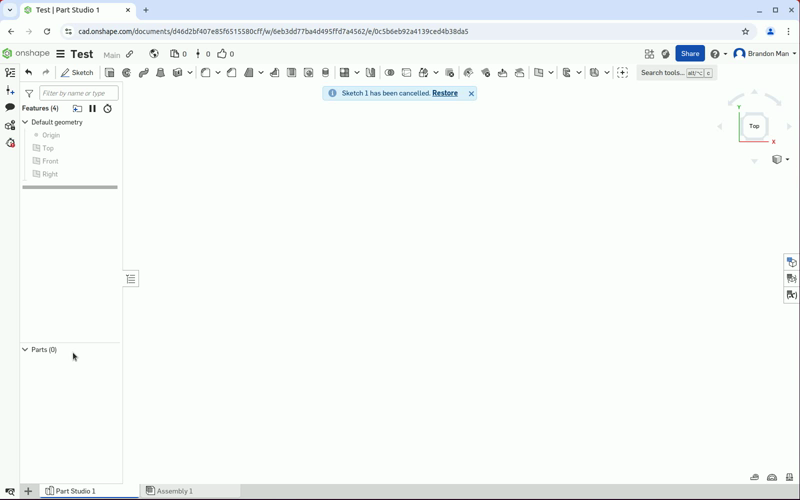
key(shift+p)
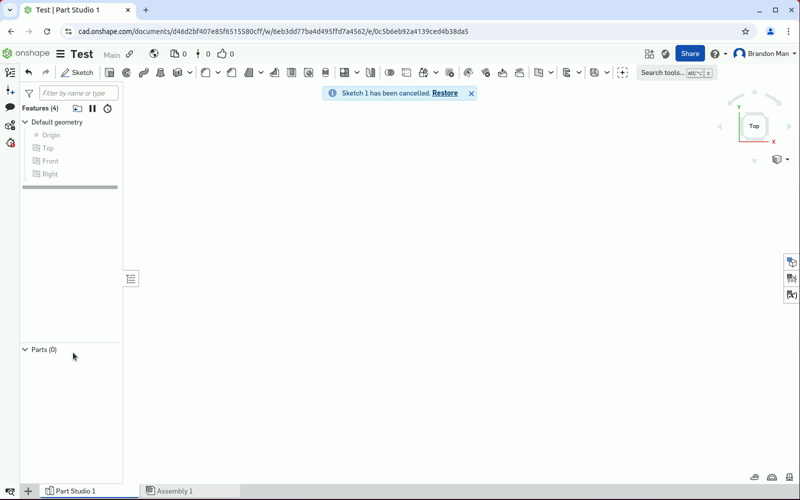
key(space)
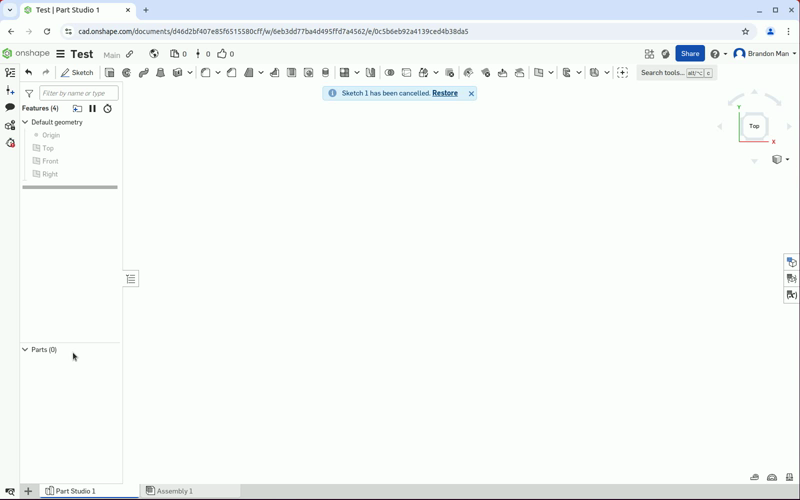
key_down(shift)
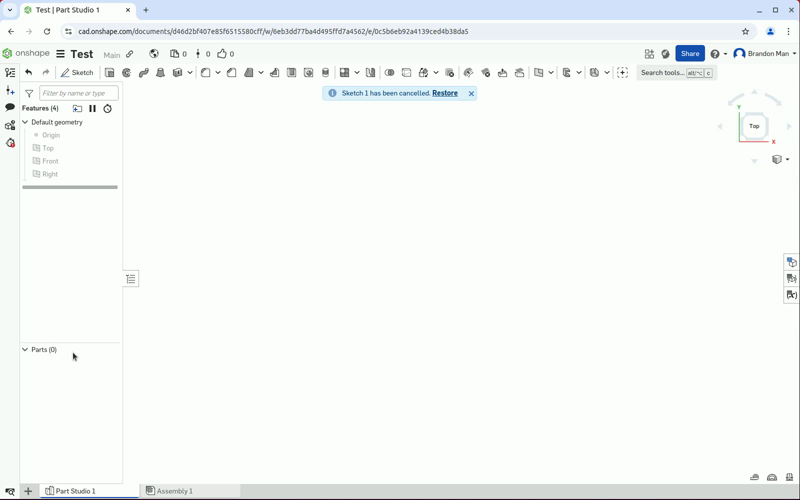
key(up)
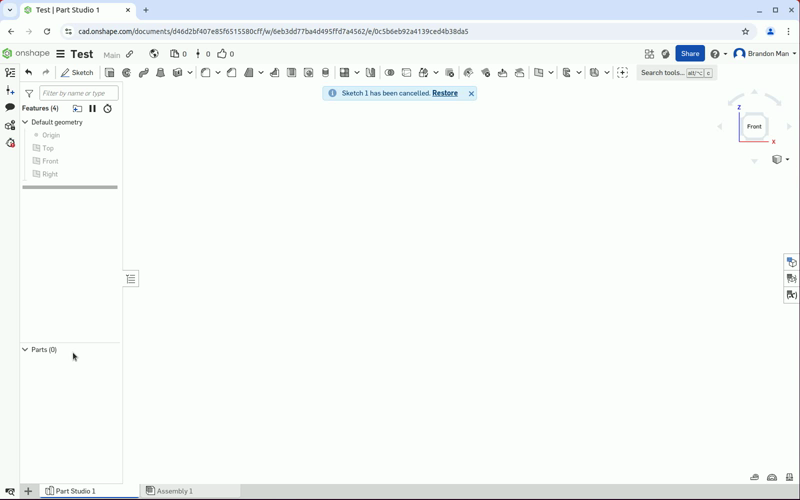
key_up(shift)
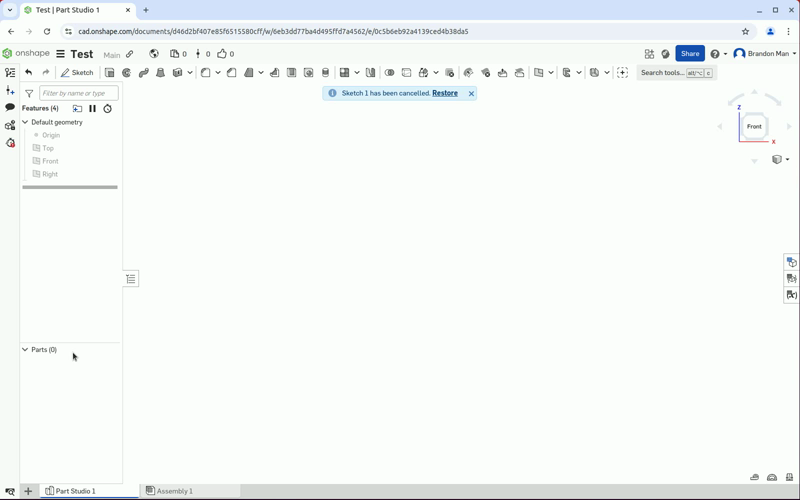
mouse_move(73, 352)
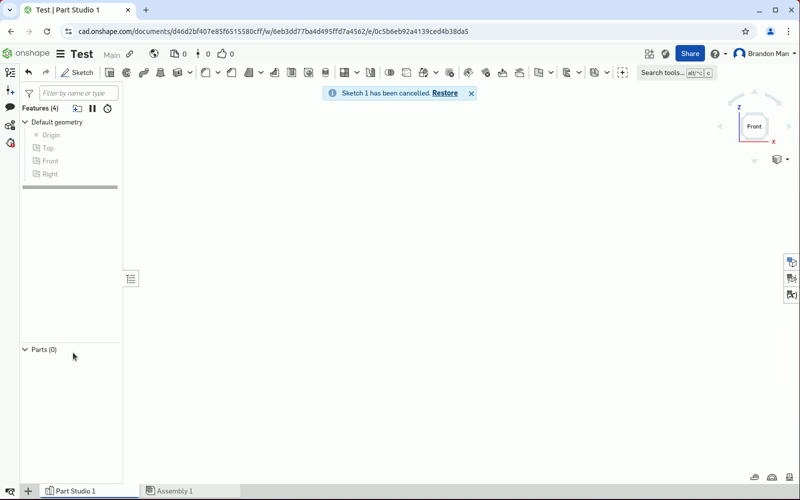
key(shift+y)
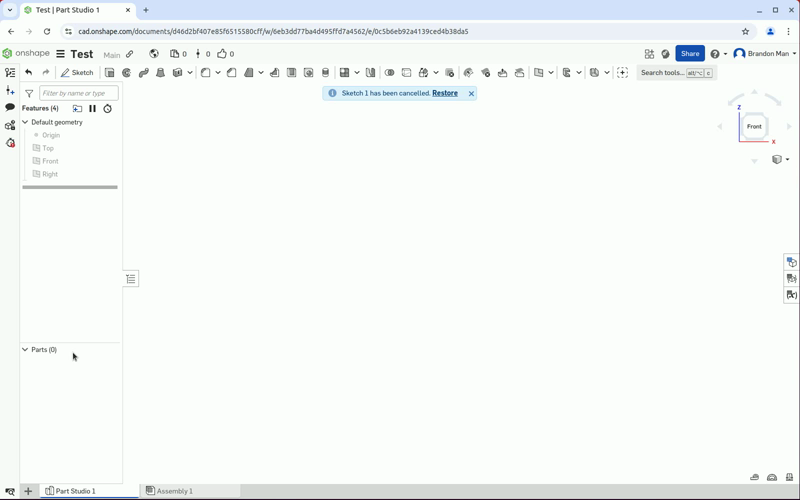
key(shift+s)
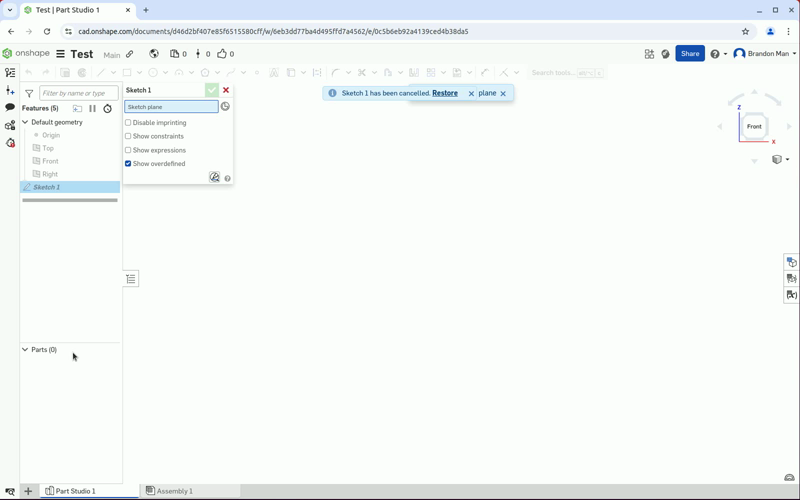
mouse_move(73, 163)
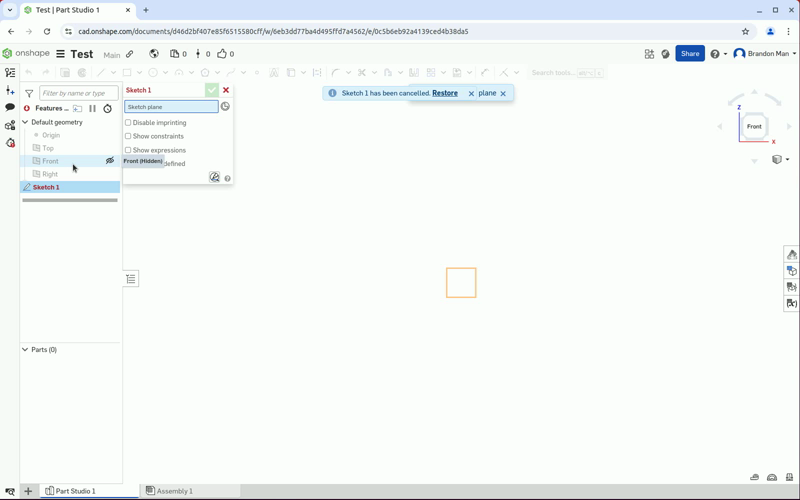
click(73, 163)
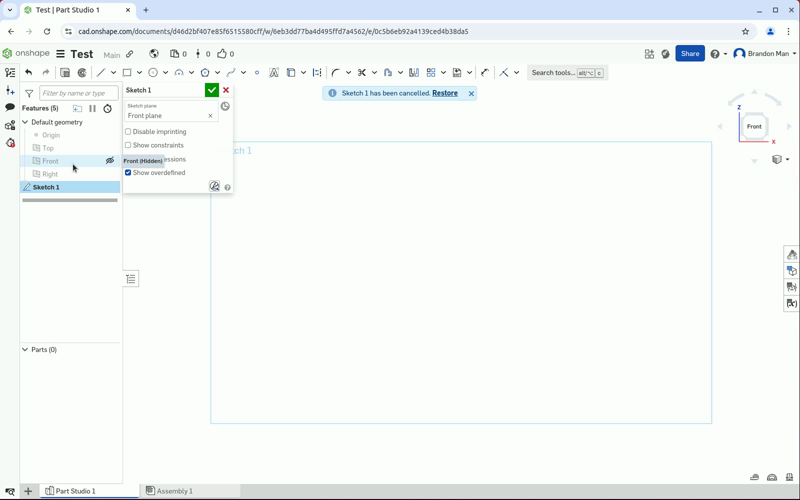
mouse_move(73, 352)
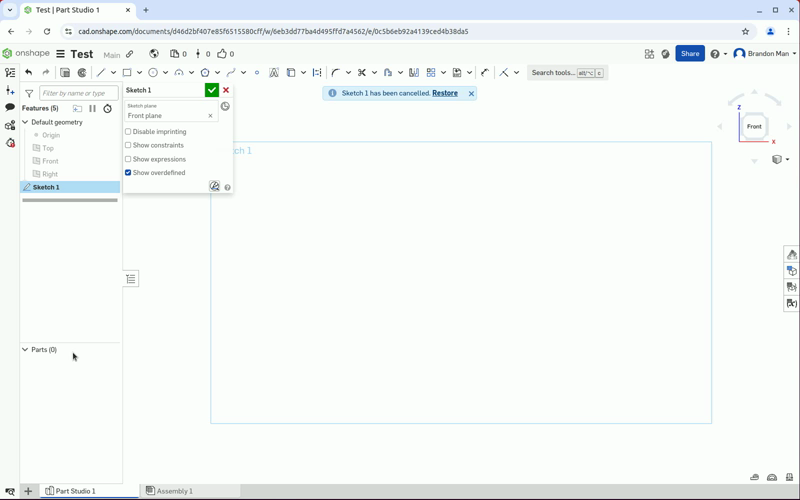
key(y)
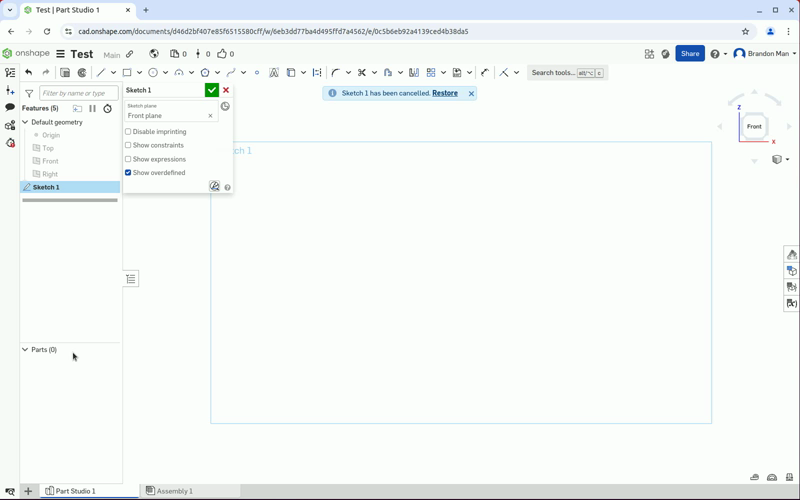
key(l)
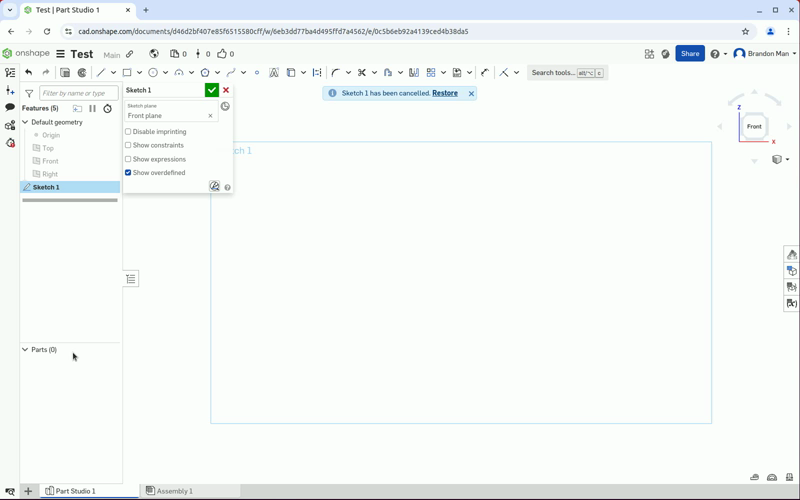
key_down(shift)
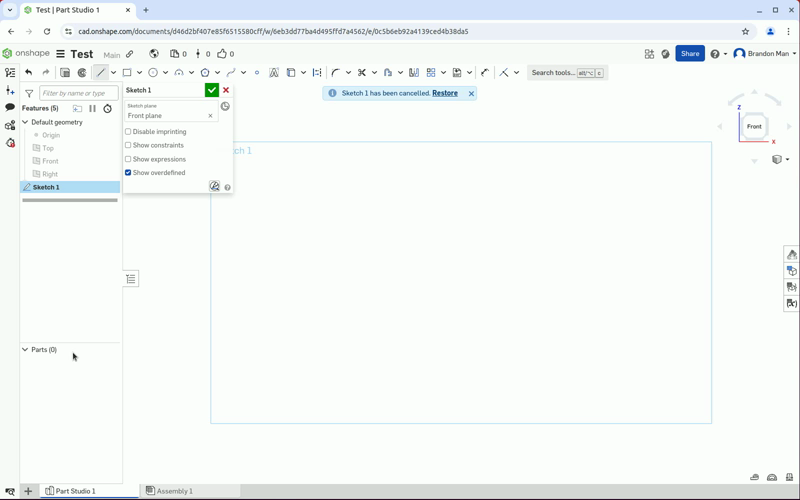
mouse_move(348, 282)
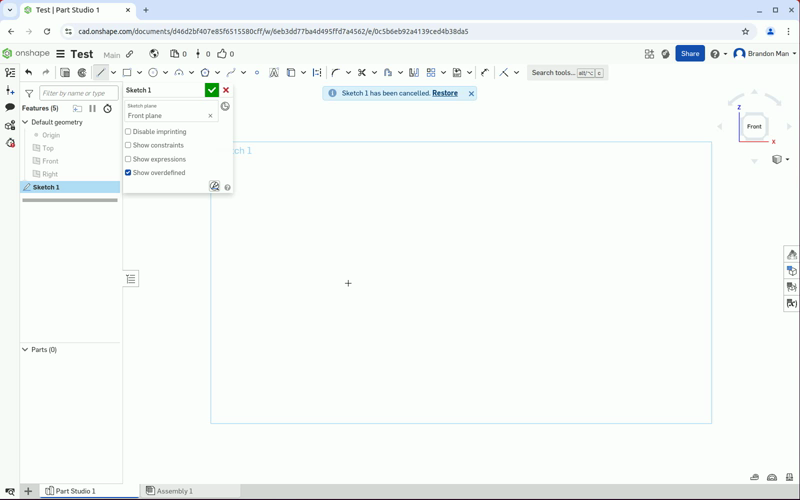
click(348, 282)
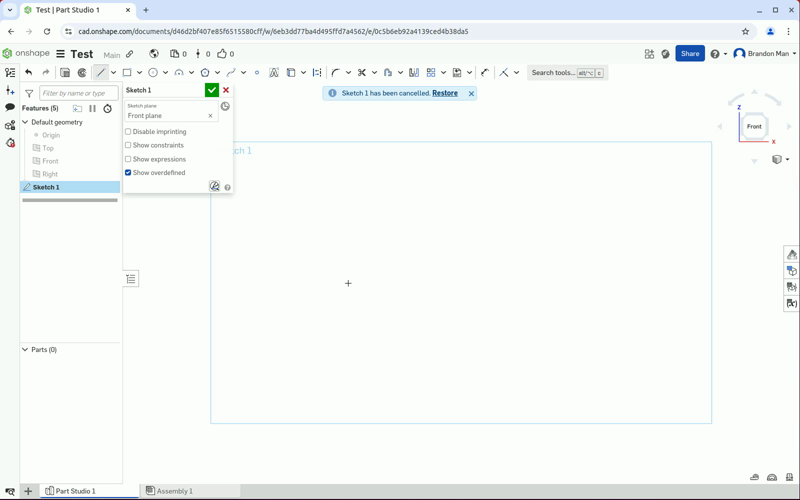
key_up(shift)
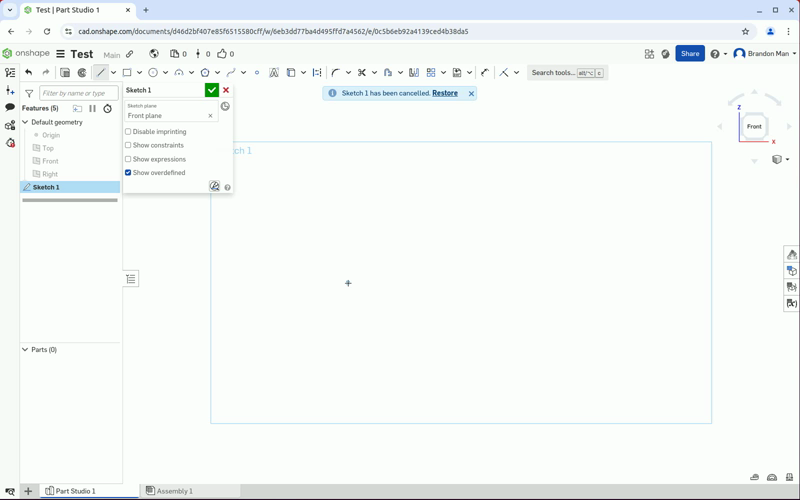
key_down(shift)
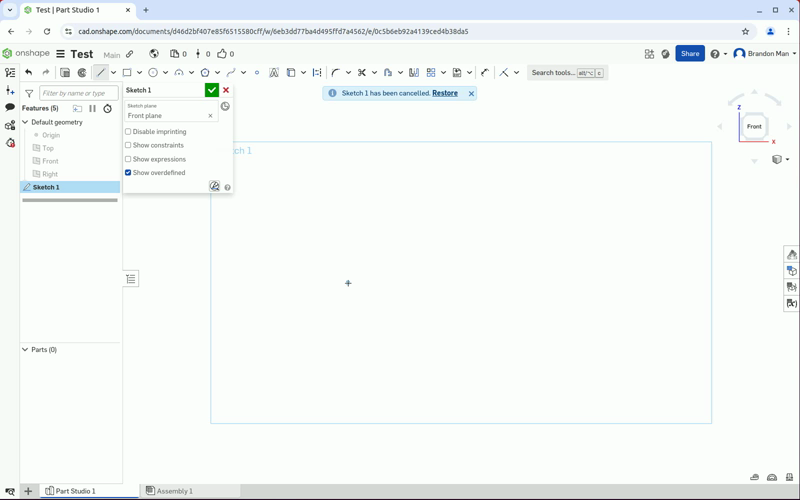
mouse_move(460, 282)
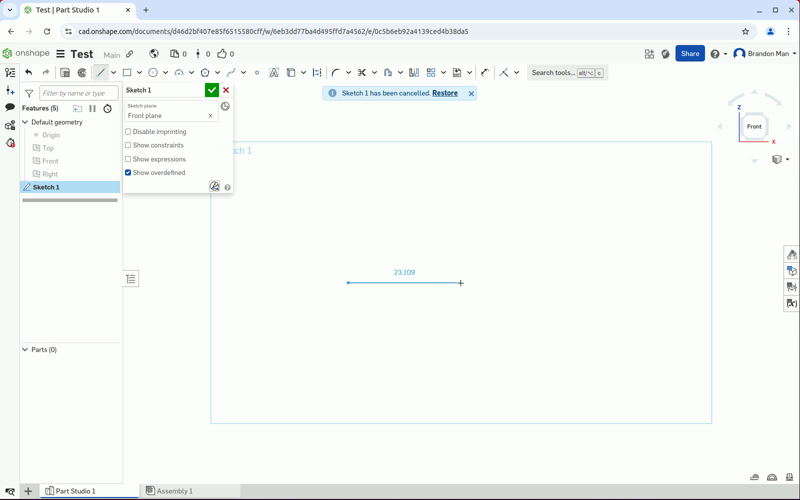
click(460, 282)
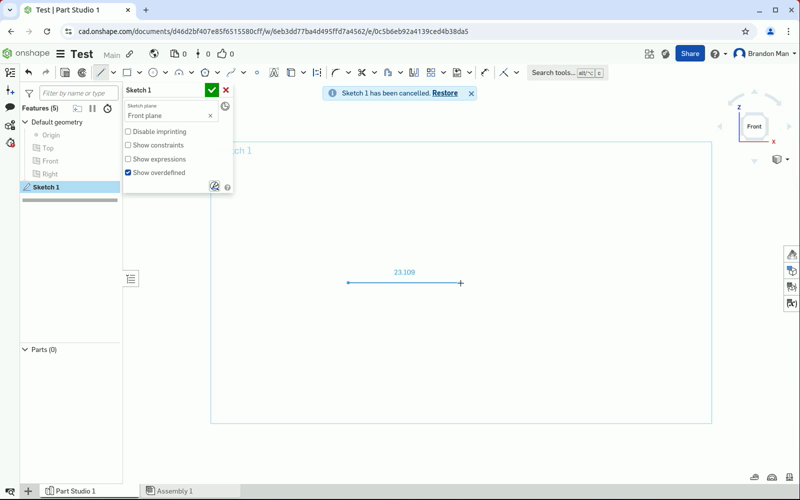
key_up(shift)
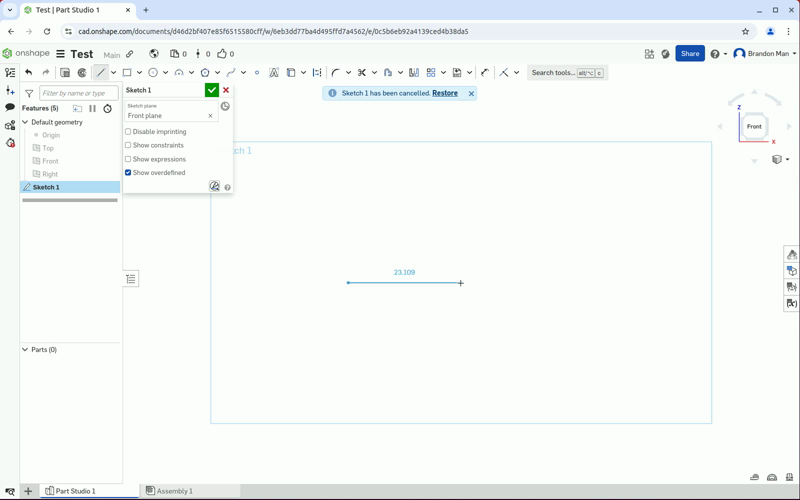
key_down(shift)
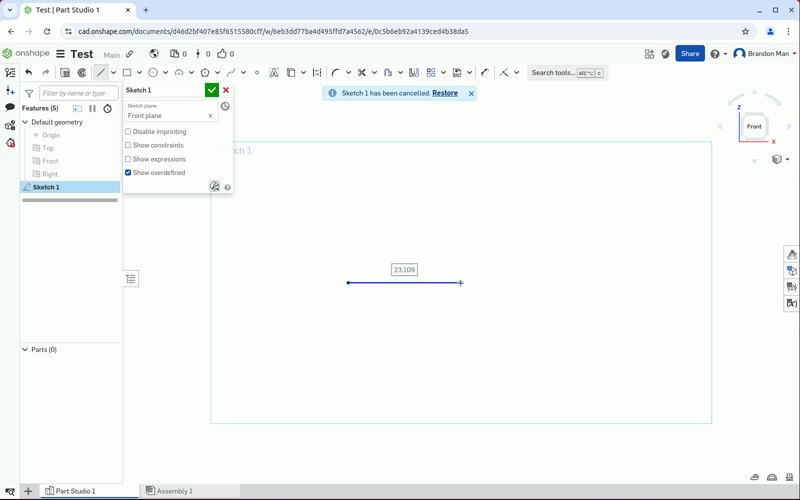
mouse_move(490, 282)
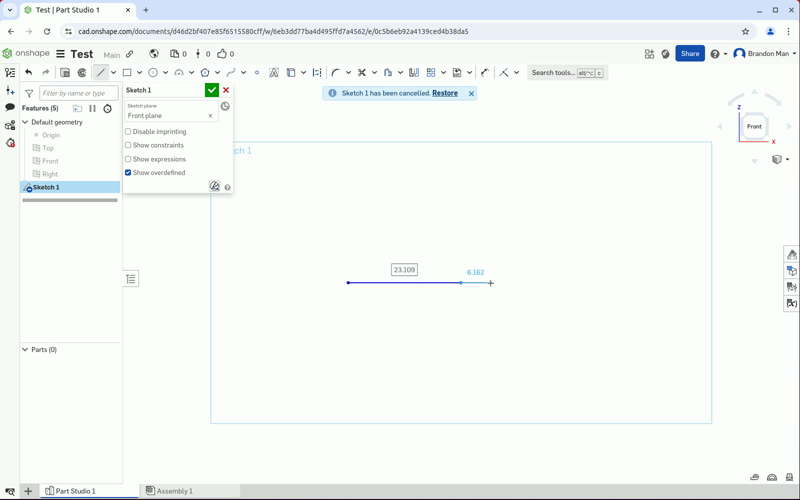
mouse_move(460, 236)
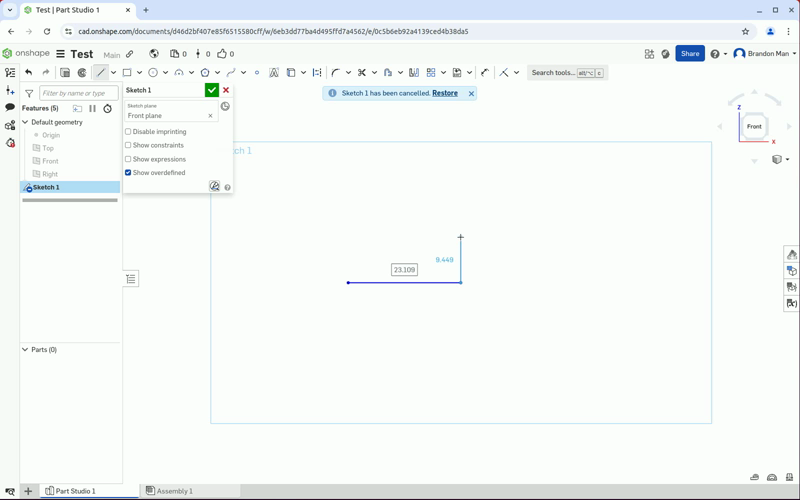
click(460, 236)
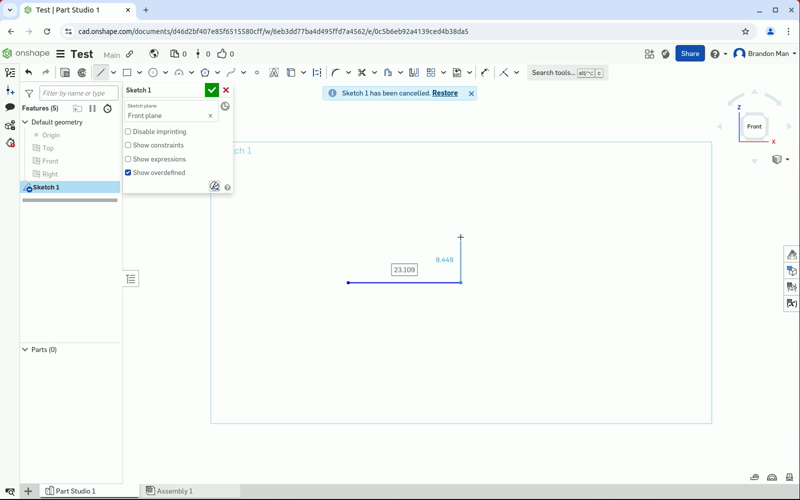
key_up(shift)
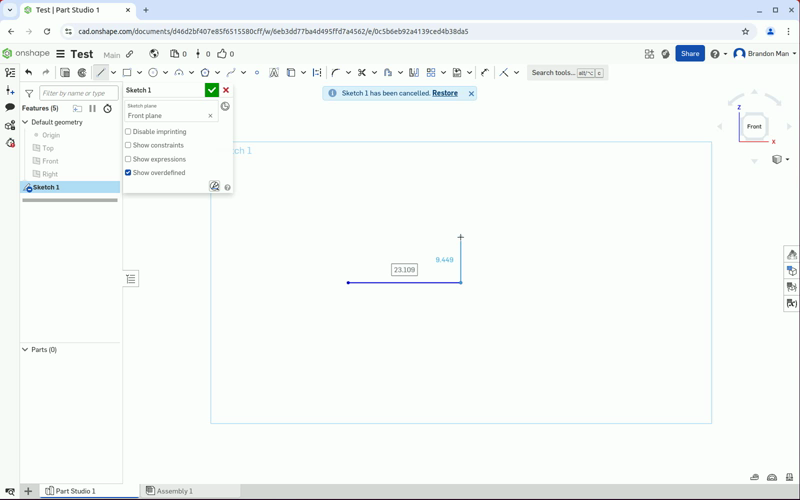
key_down(shift)
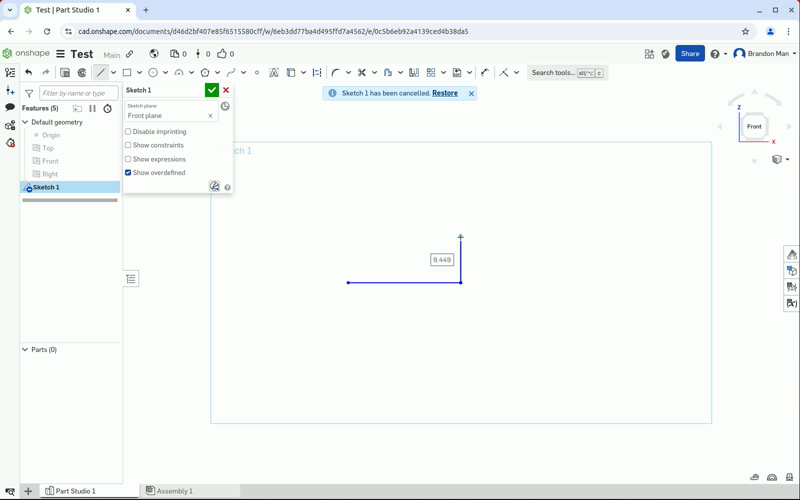
mouse_move(490, 236)
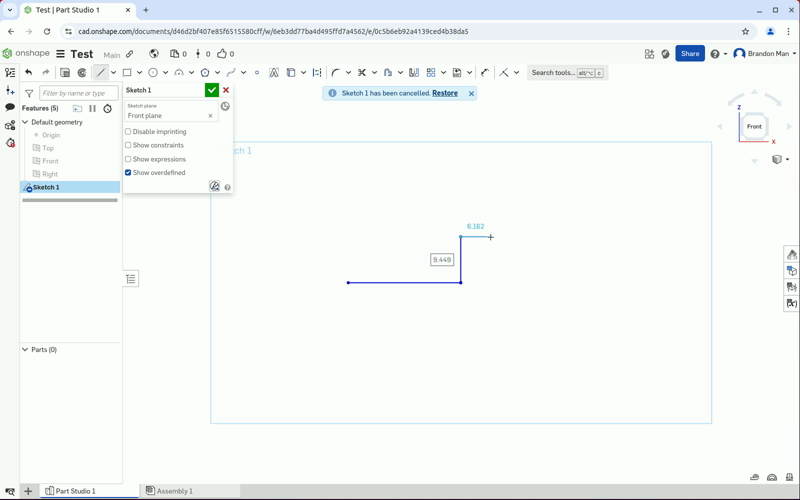
mouse_move(437, 236)
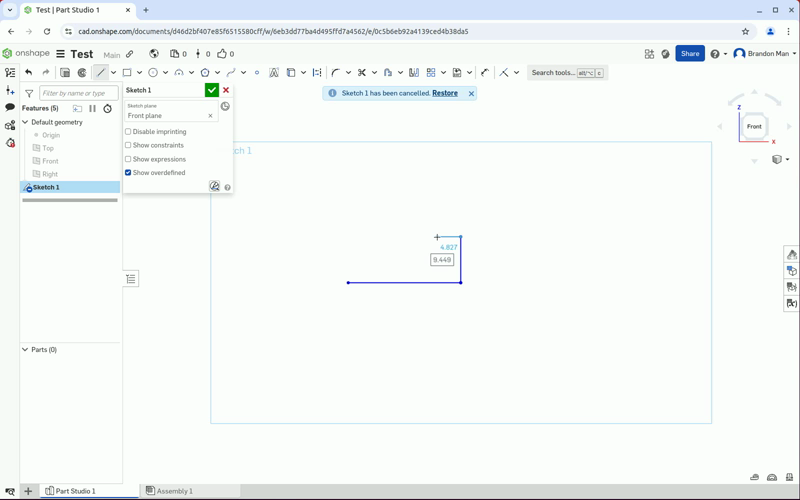
click(437, 236)
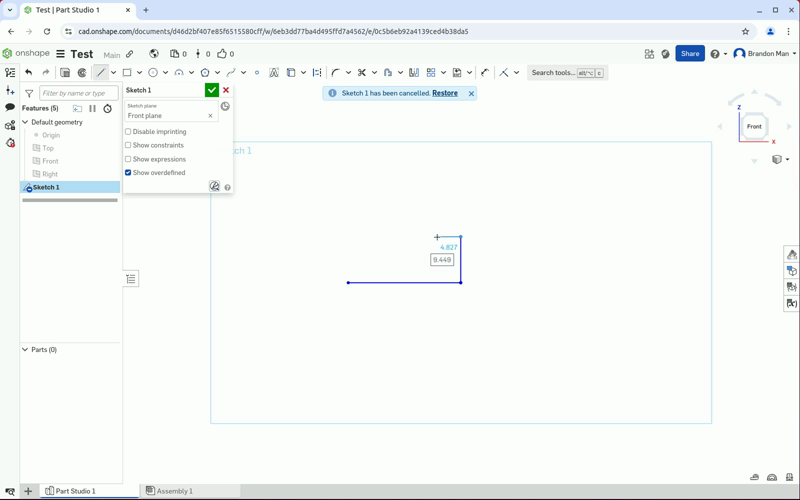
key_up(shift)
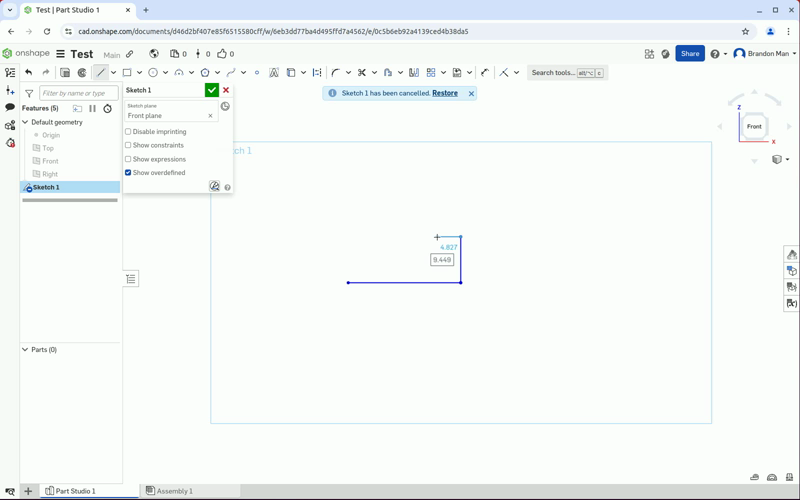
key_down(shift)
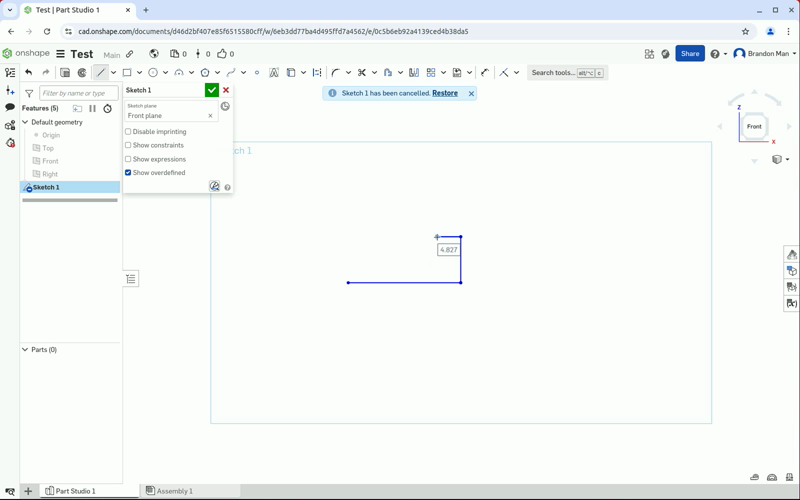
mouse_move(348, 260)
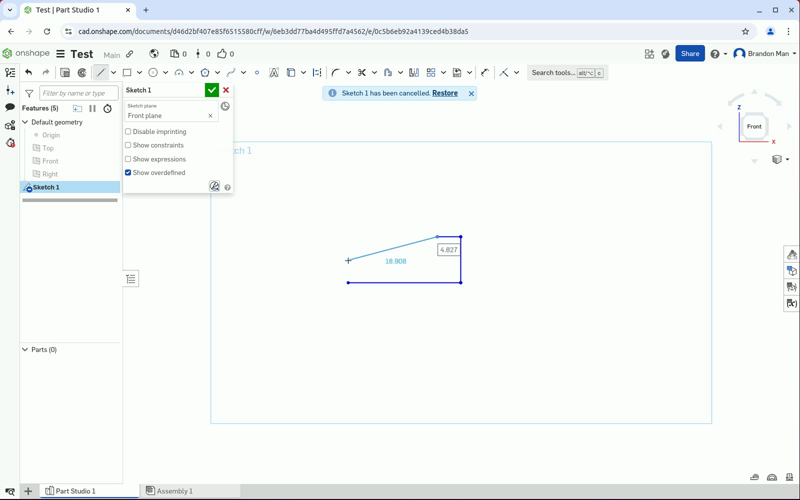
click(348, 260)
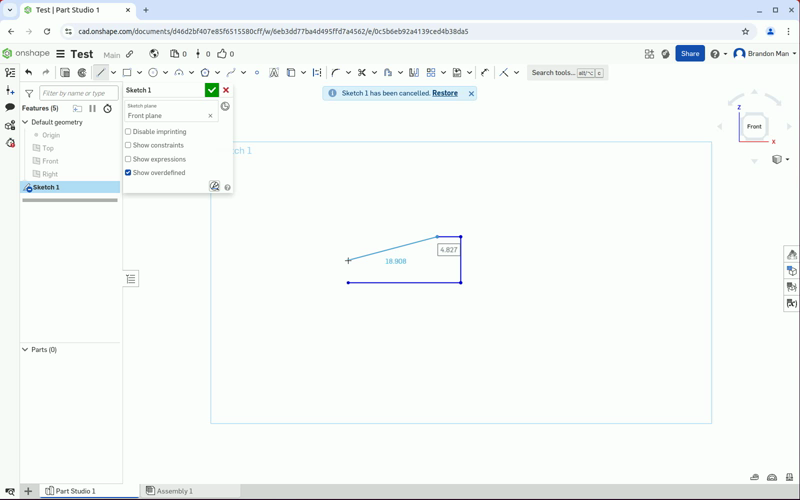
key_up(shift)
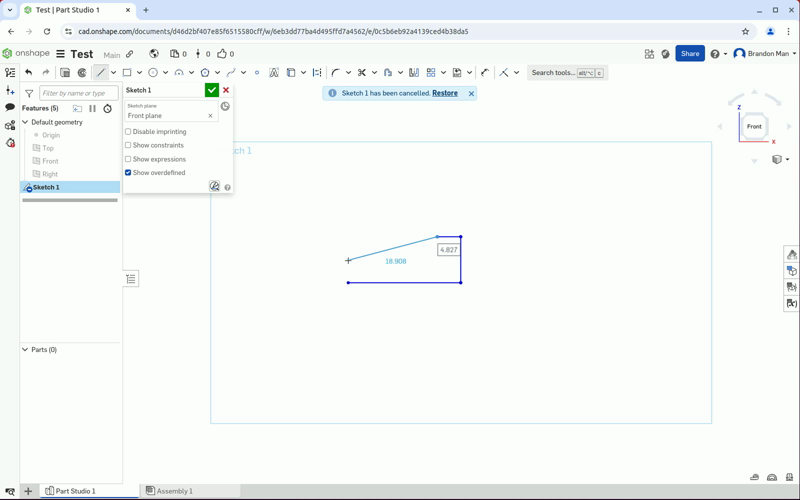
mouse_move(378, 260)
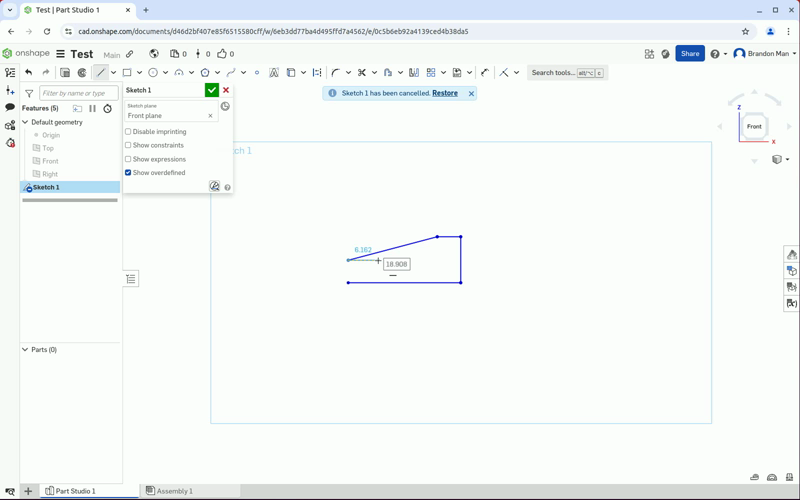
key_down(shift)
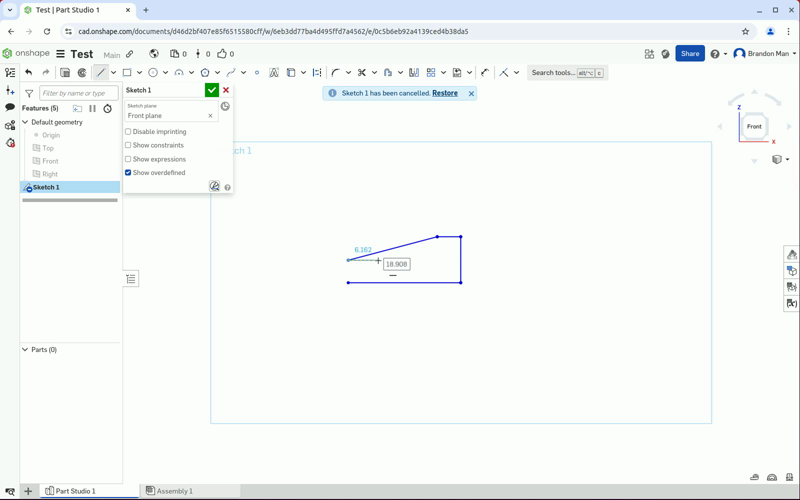
mouse_move(348, 282)
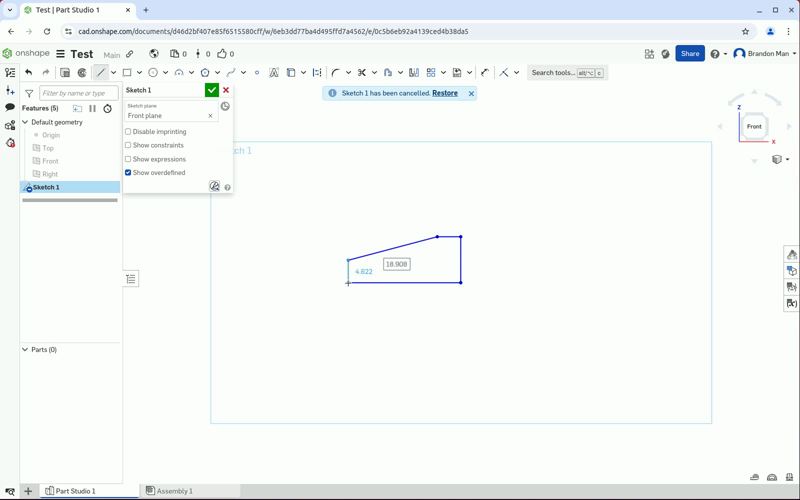
key_up(shift)
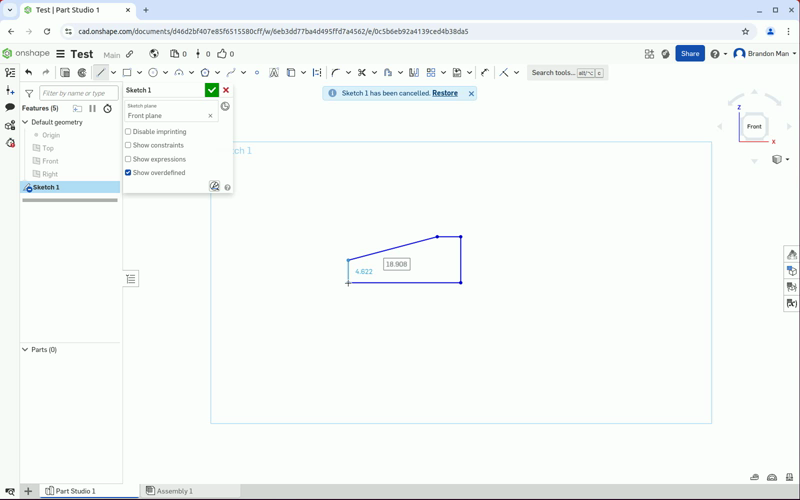
click(348, 282)
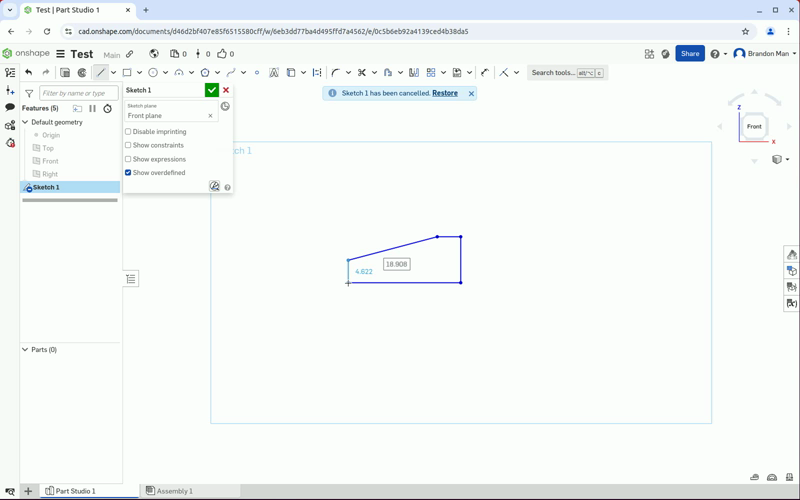
key(esc)
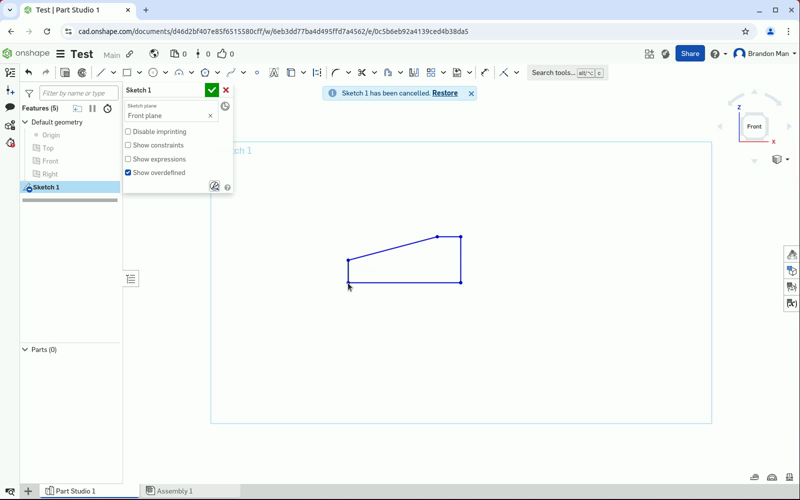
key(c)
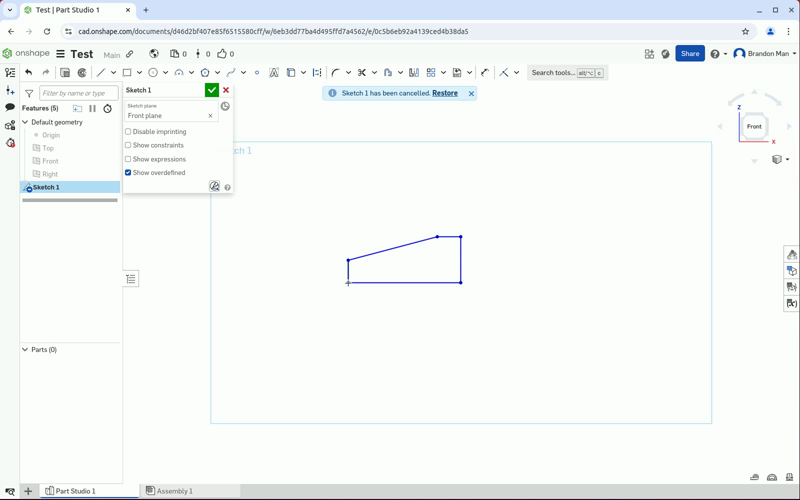
key_down(shift)
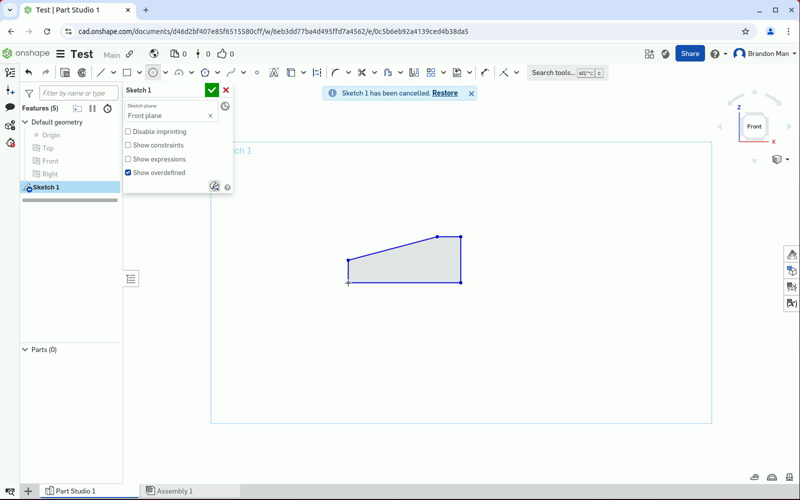
mouse_move(362, 268)
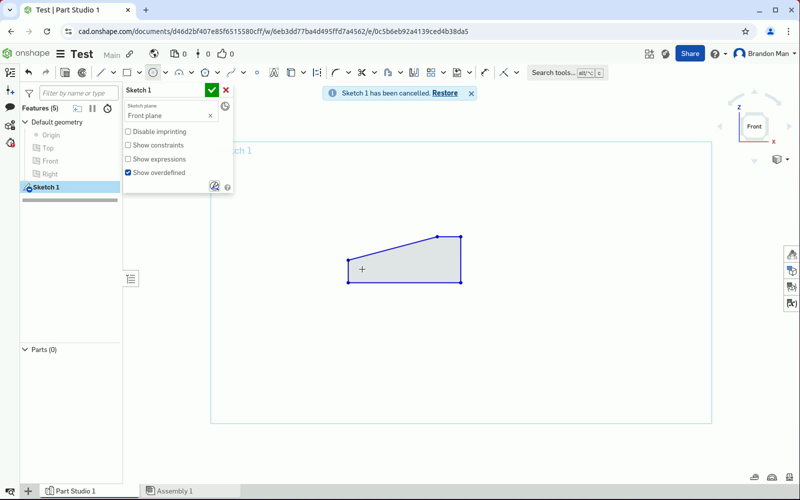
click(362, 268)
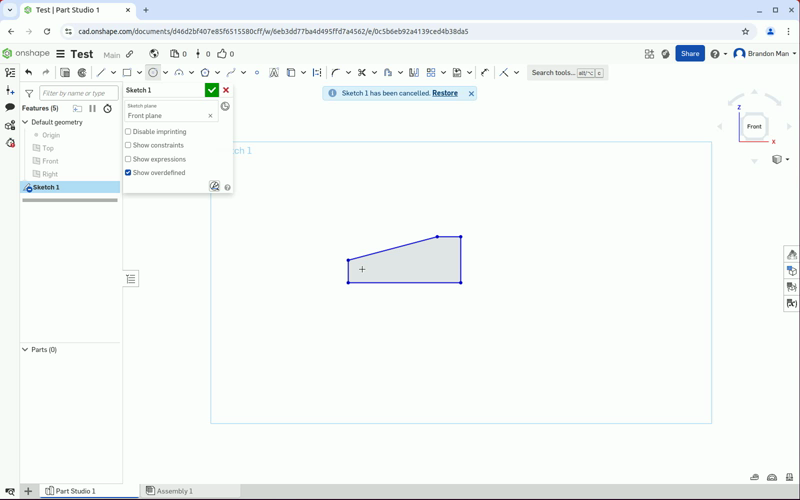
key_up(shift)
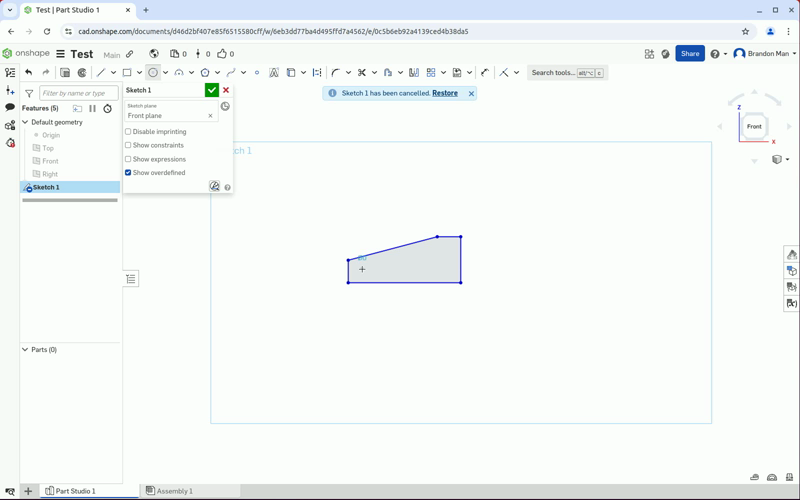
mouse_move(368, 268)
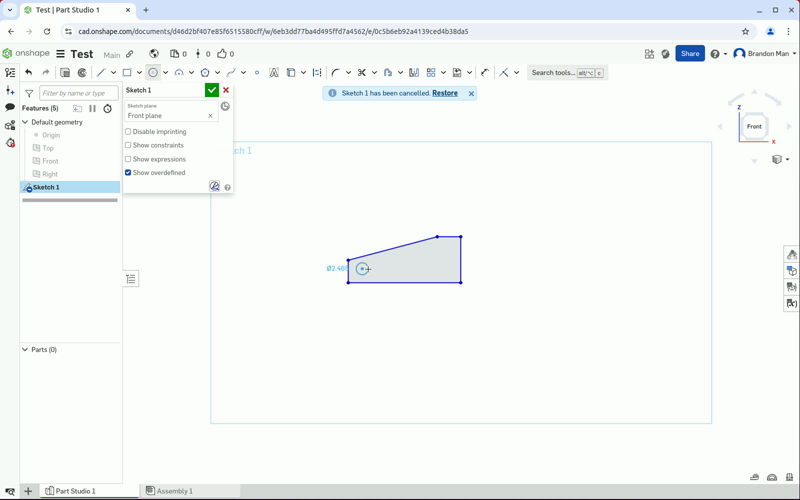
click(368, 268)
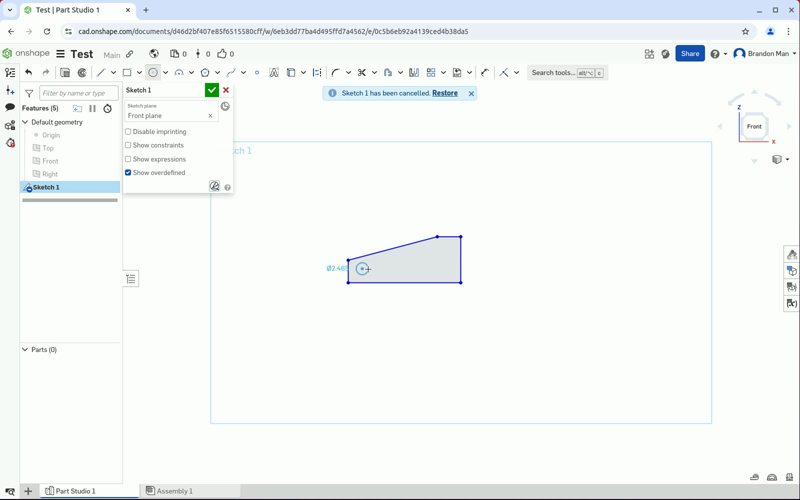
key(esc)
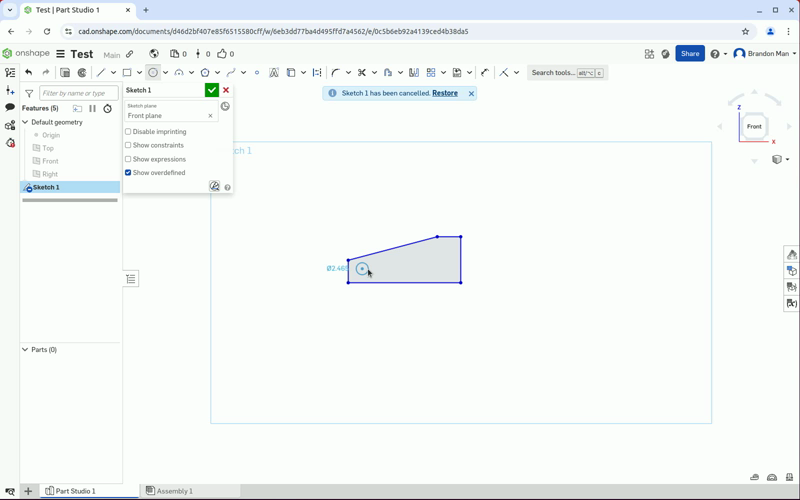
mouse_move(387, 258)
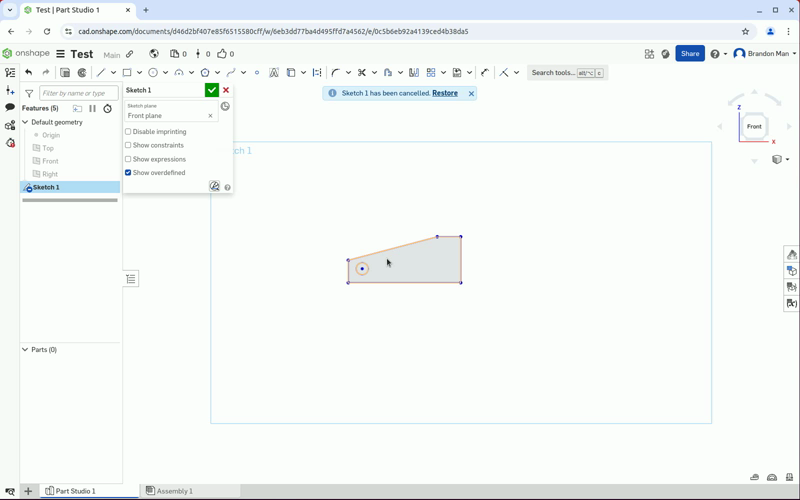
click(387, 258)
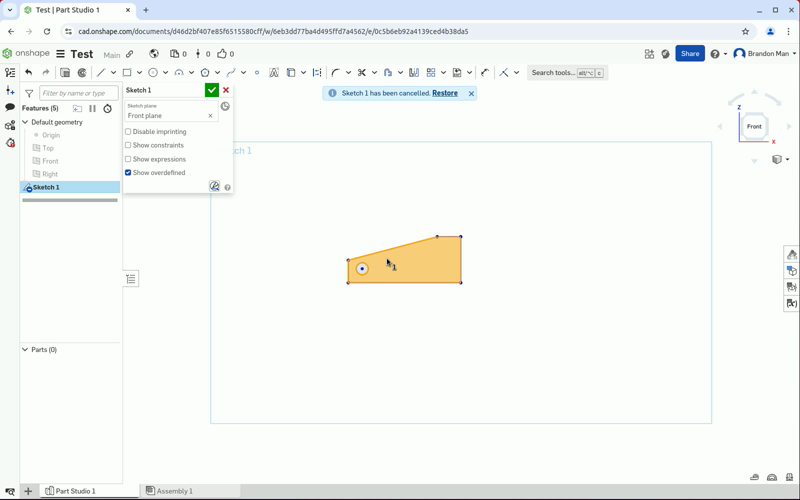
mouse_move(73, 352)
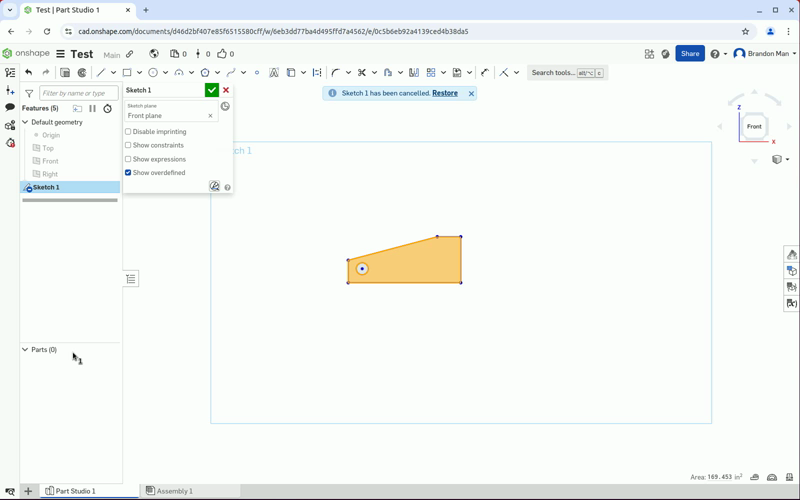
key(shift+y)
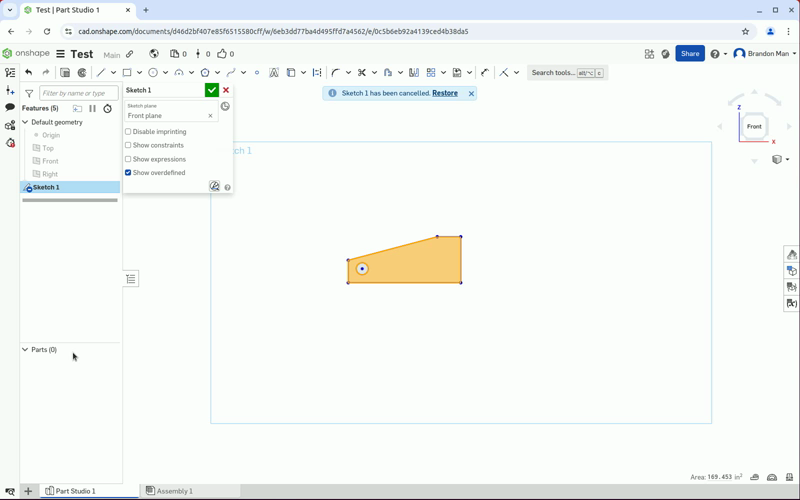
key(shift+e)
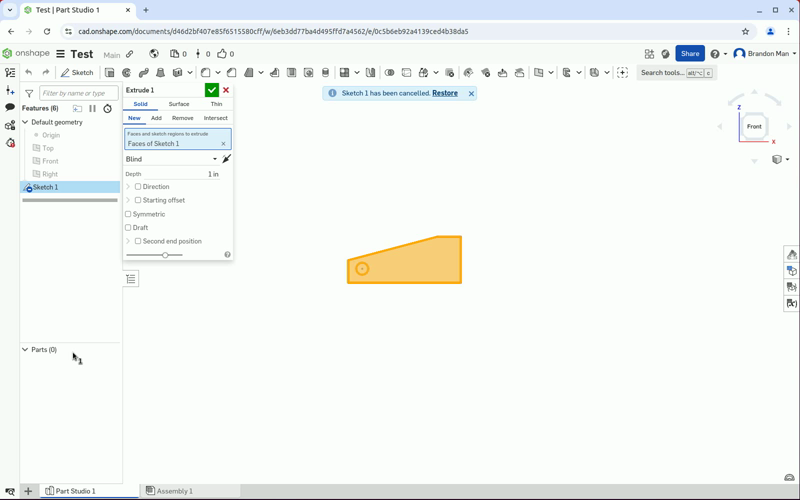
mouse_move(143, 106)
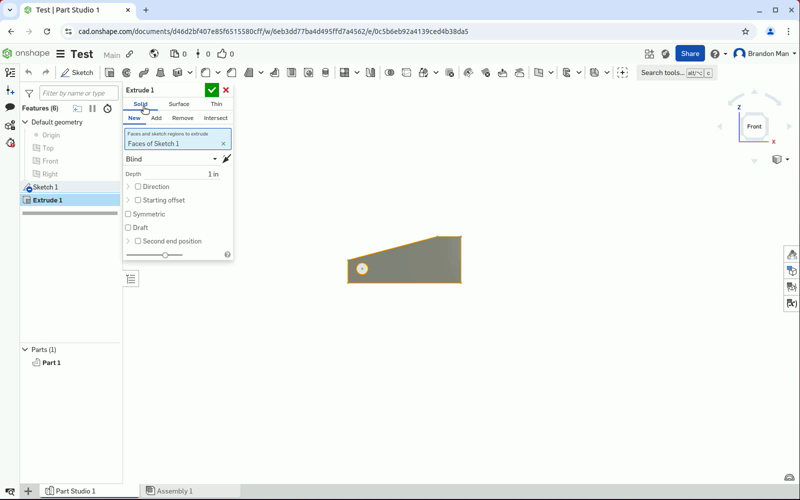
click(143, 106)
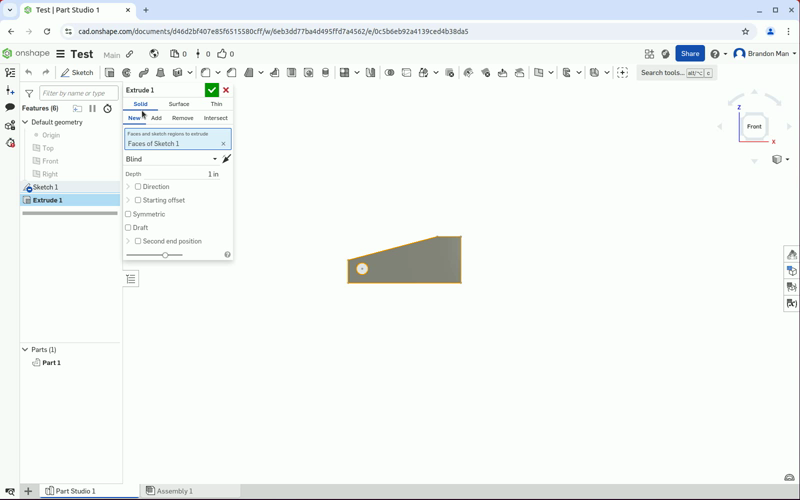
mouse_move(137, 120)
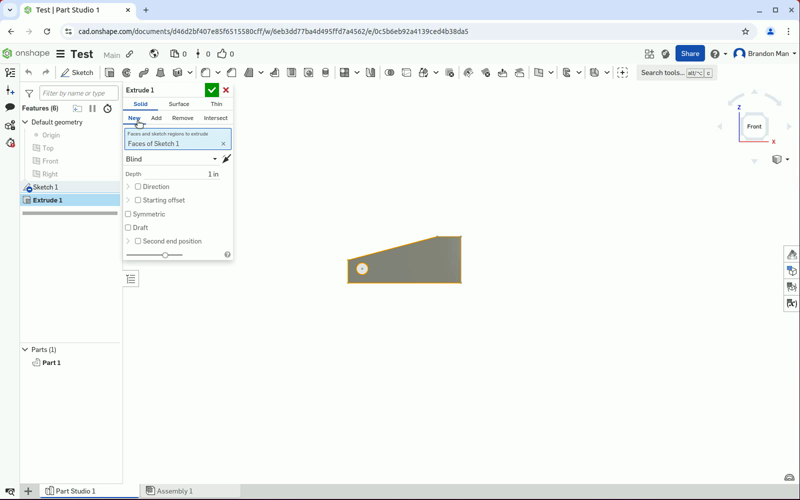
click(137, 120)
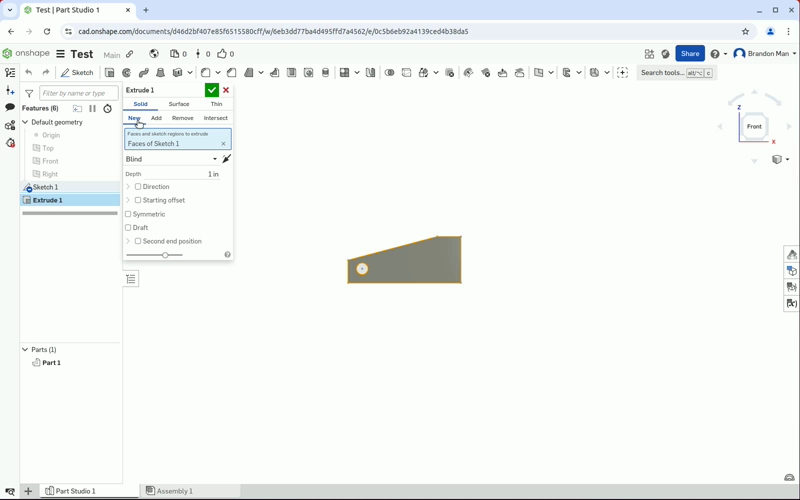
key(tab, 4)
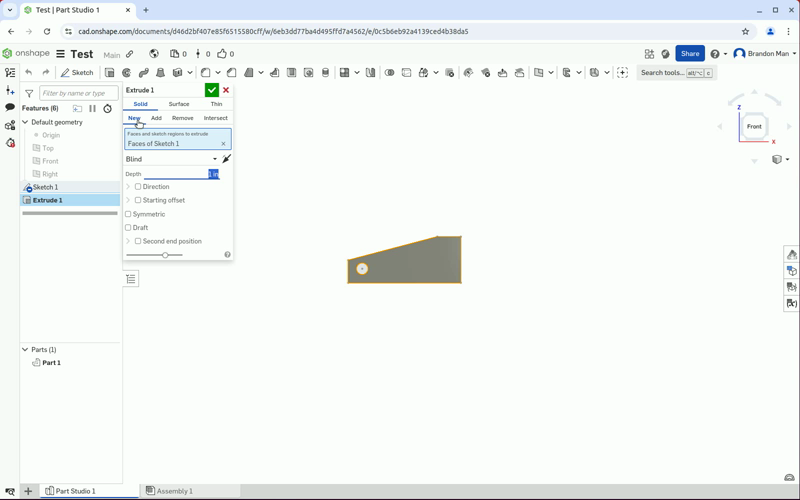
text(1.685)
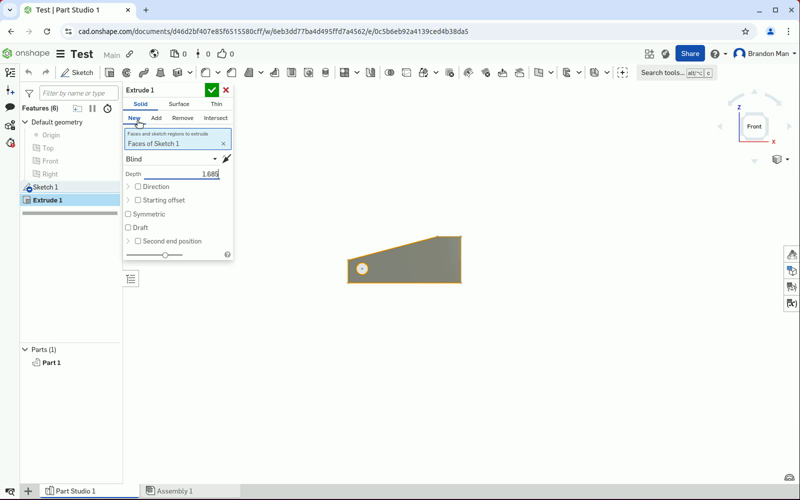
key(enter)
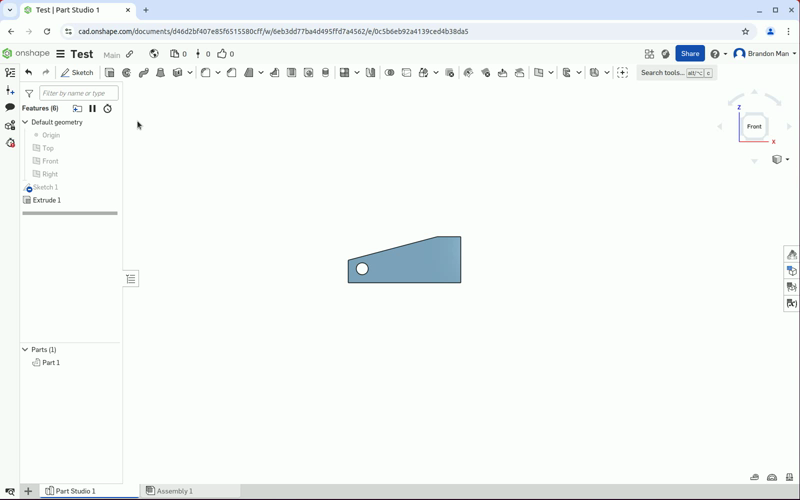
key(shift+h)
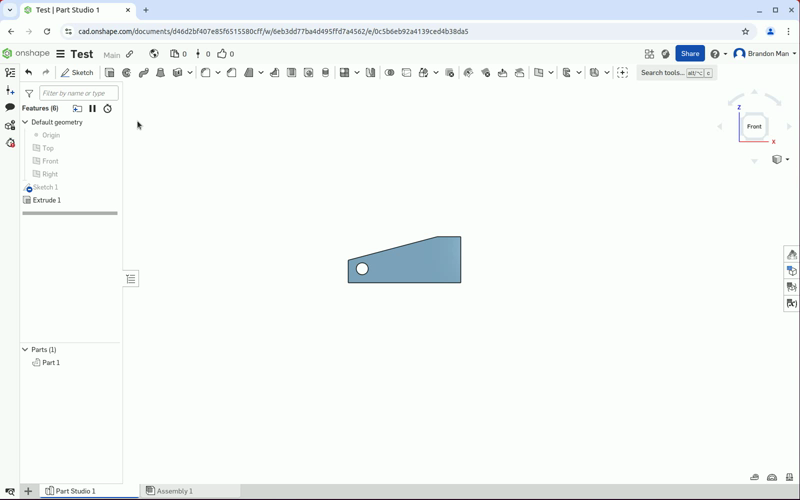
key(shift+h)
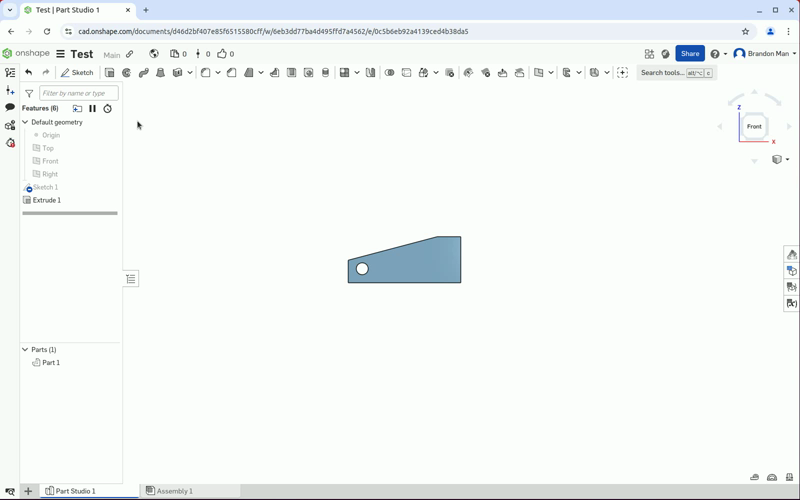
mouse_move(73, 189)
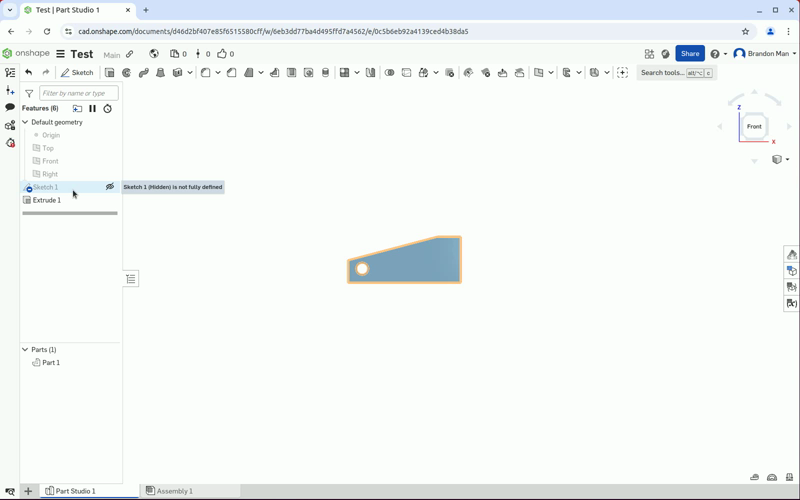
click(73, 189)
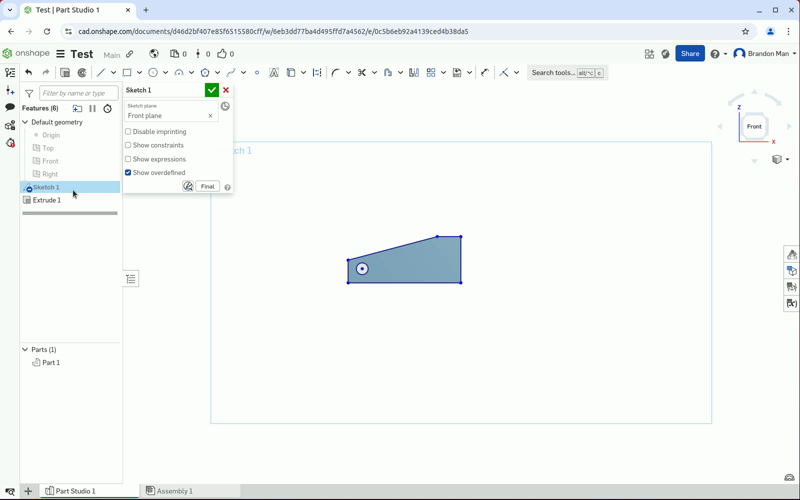
mouse_move(229, 92)
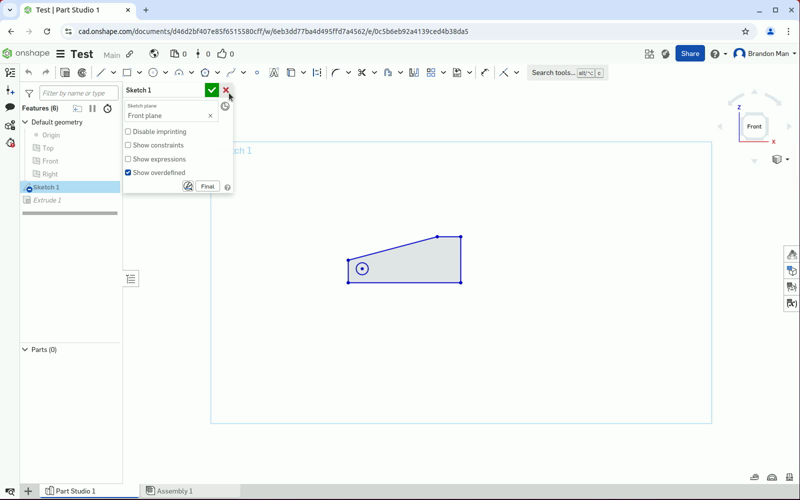
click(229, 92)
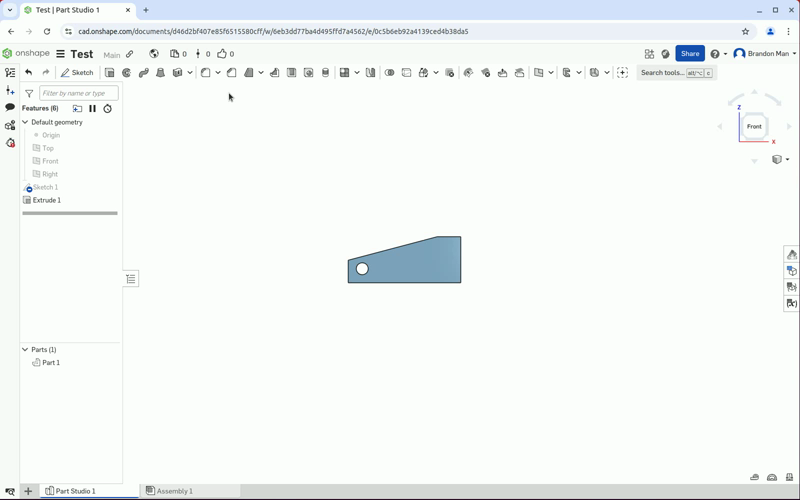
mouse_move(73, 352)
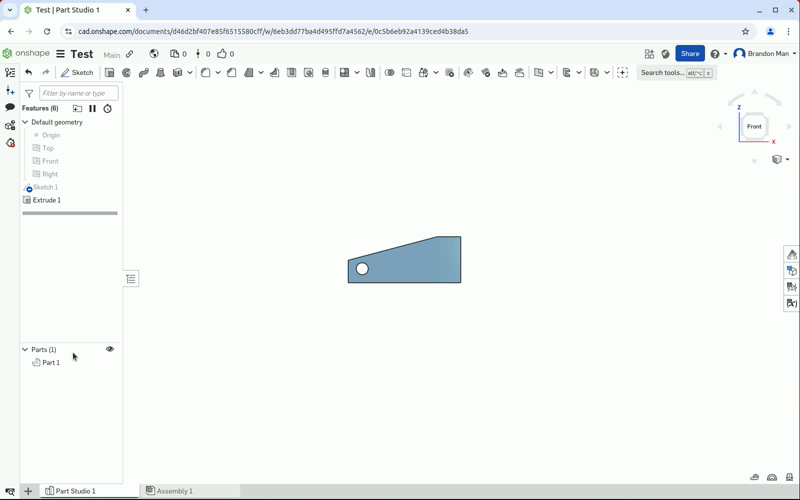
key(y)
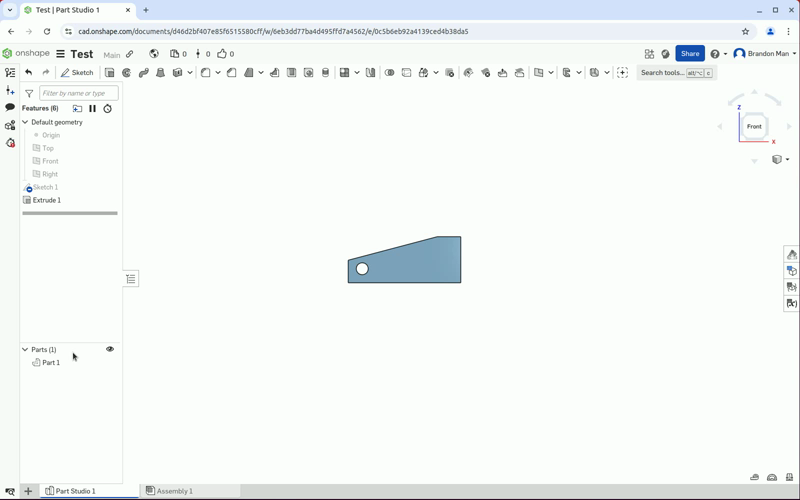
key(shift+p)
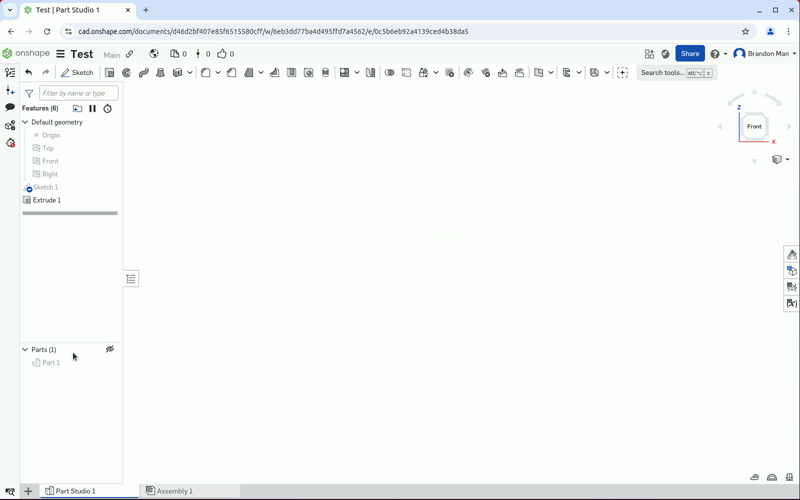
key(space)
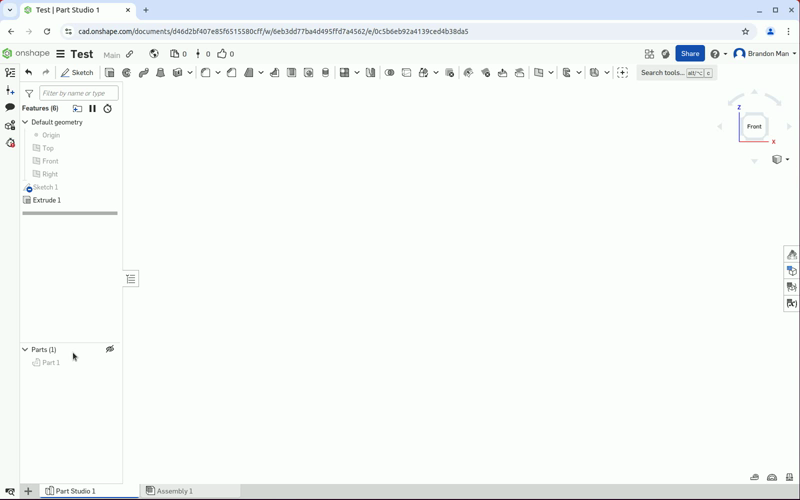
key_down(shift)
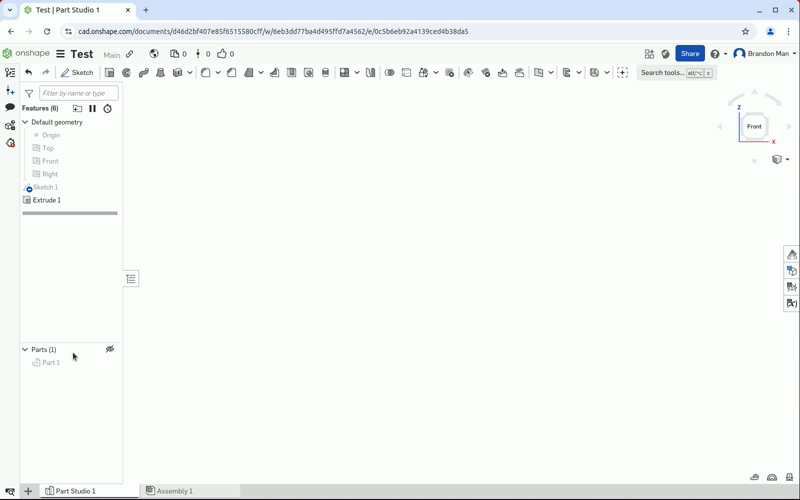
key(left)
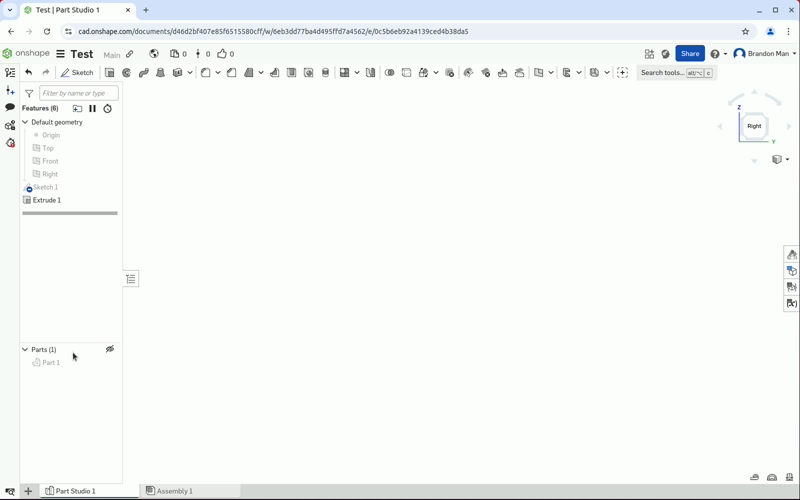
key_up(shift)
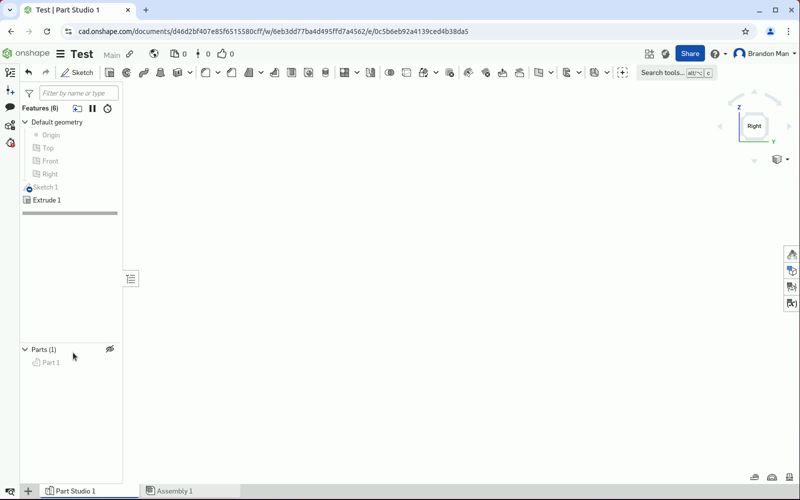
mouse_move(73, 352)
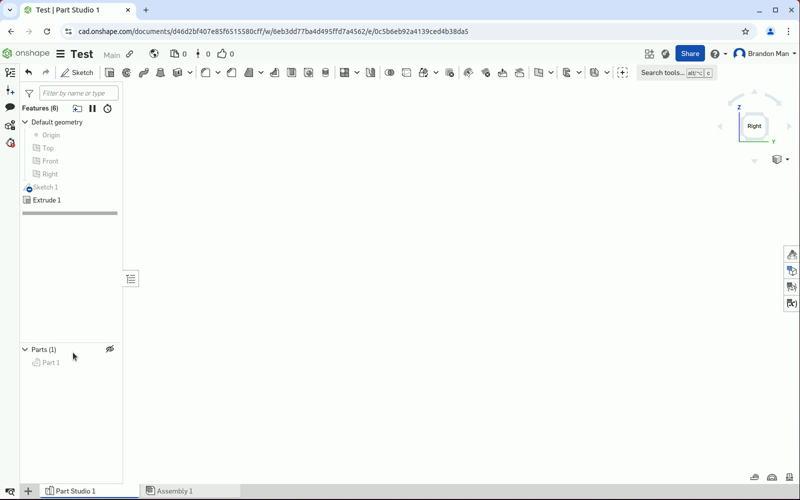
key(shift+y)
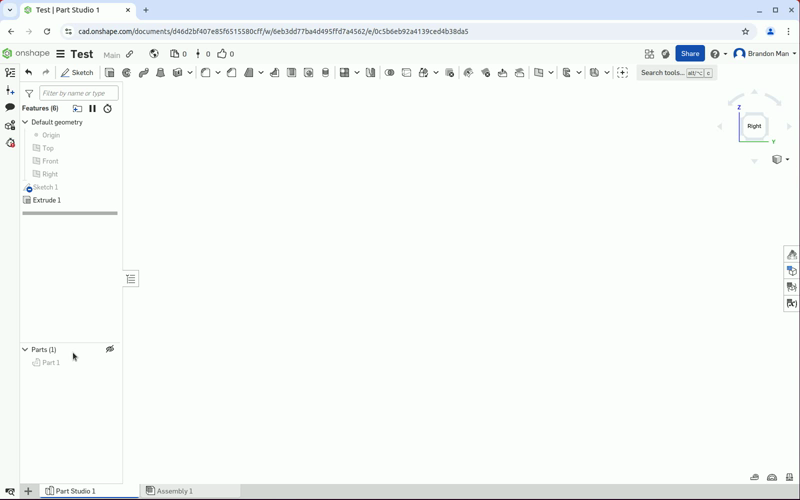
key(shift+s)
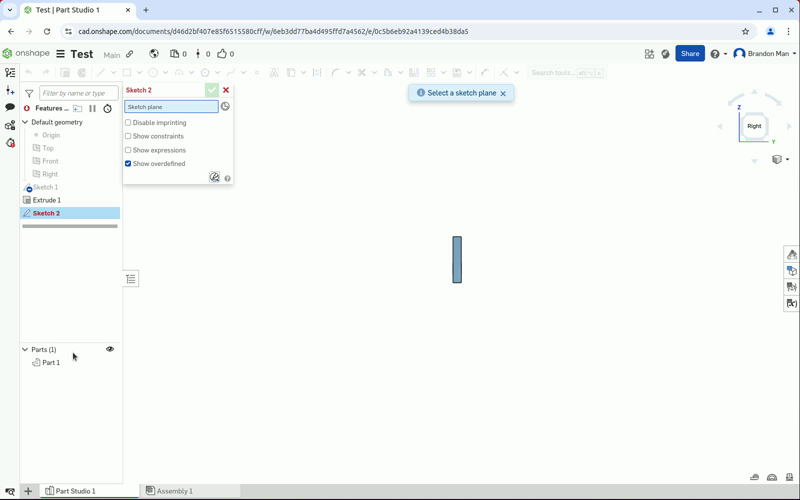
mouse_move(73, 176)
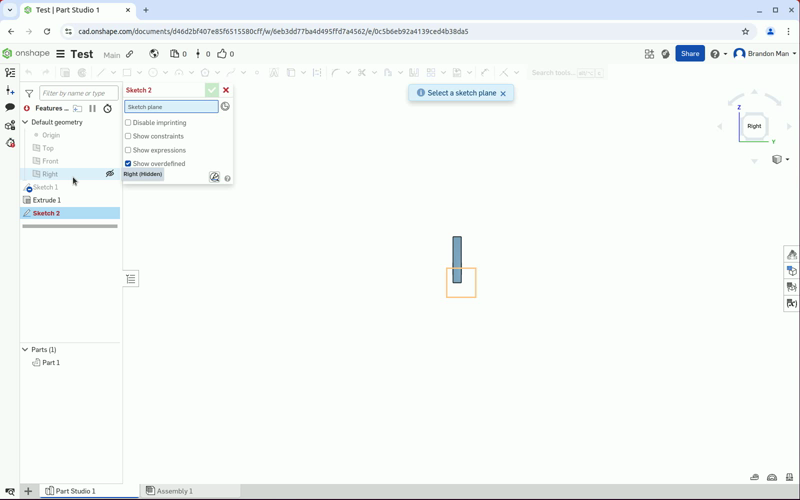
click(73, 176)
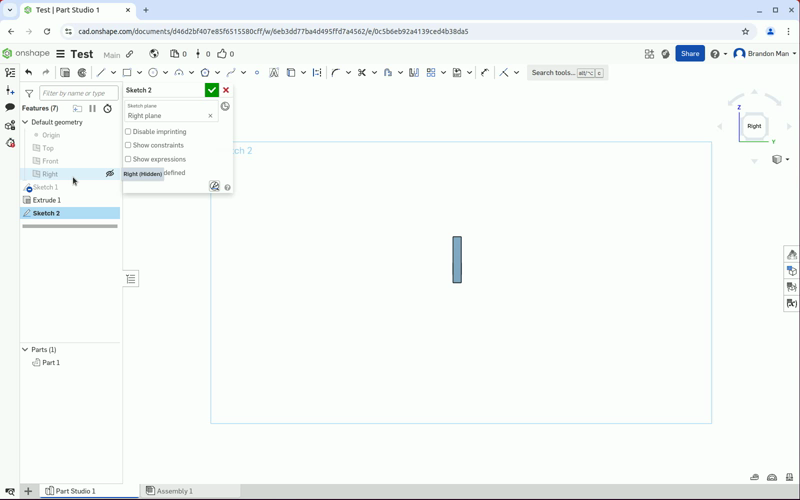
mouse_move(73, 352)
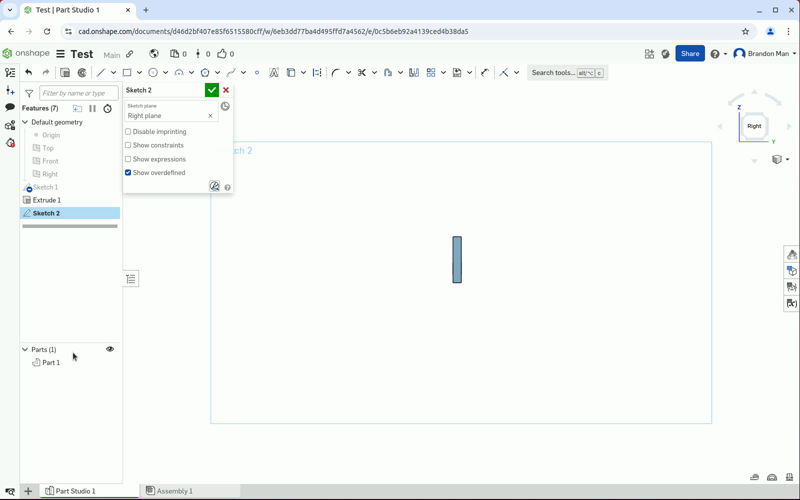
key(y)
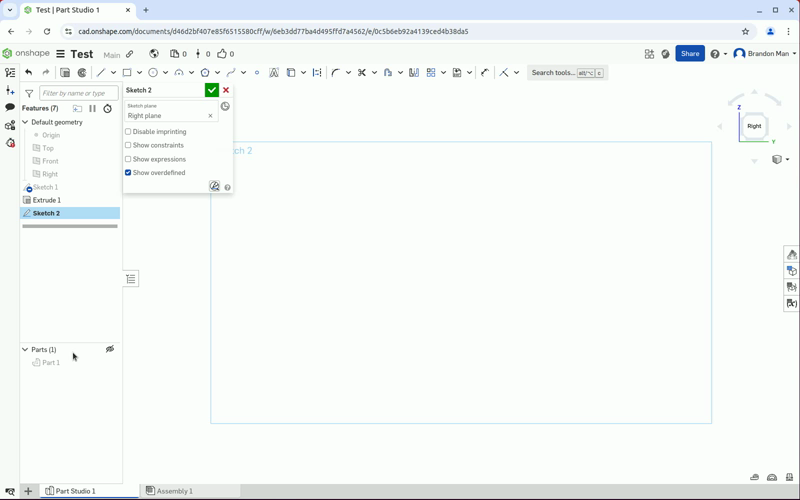
key(l)
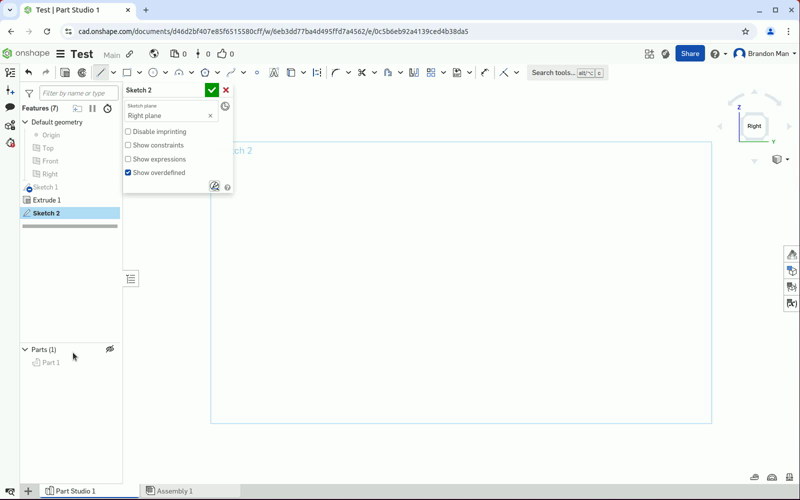
key_down(shift)
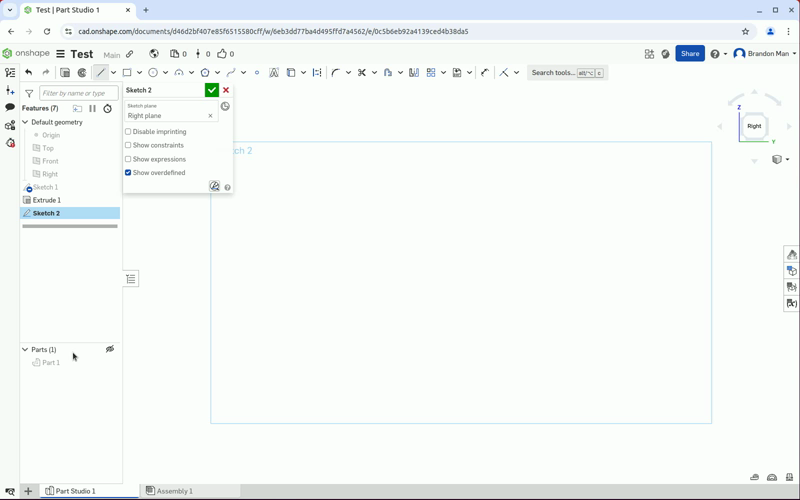
mouse_move(460, 282)
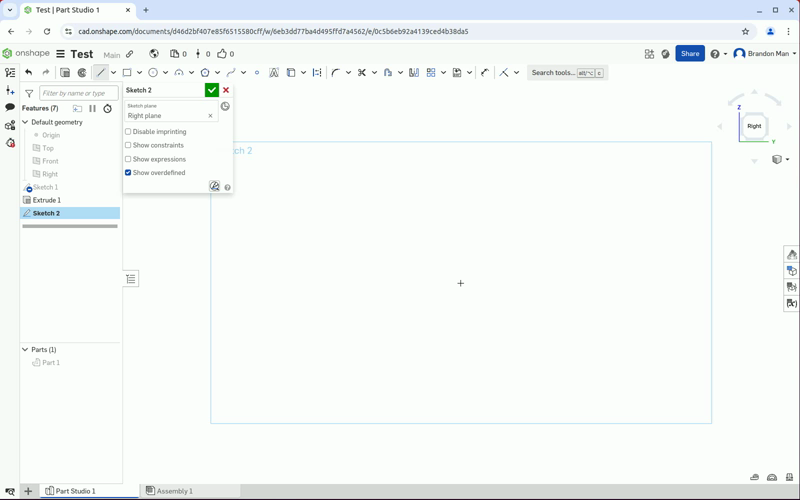
click(460, 282)
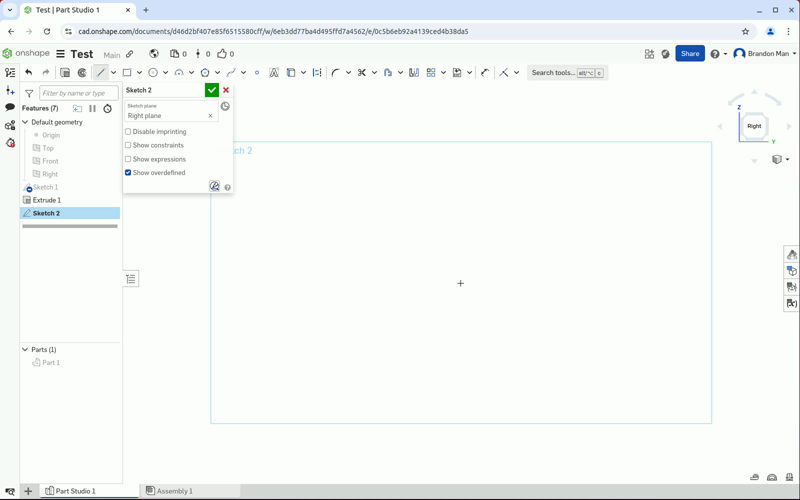
key_up(shift)
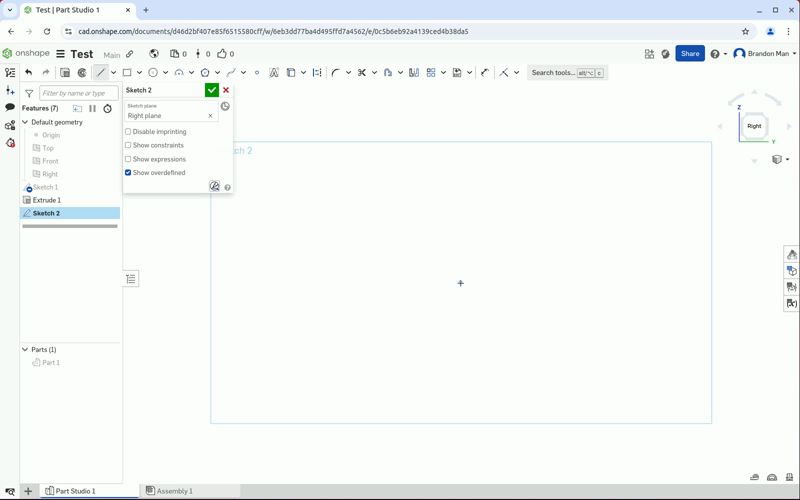
key_down(shift)
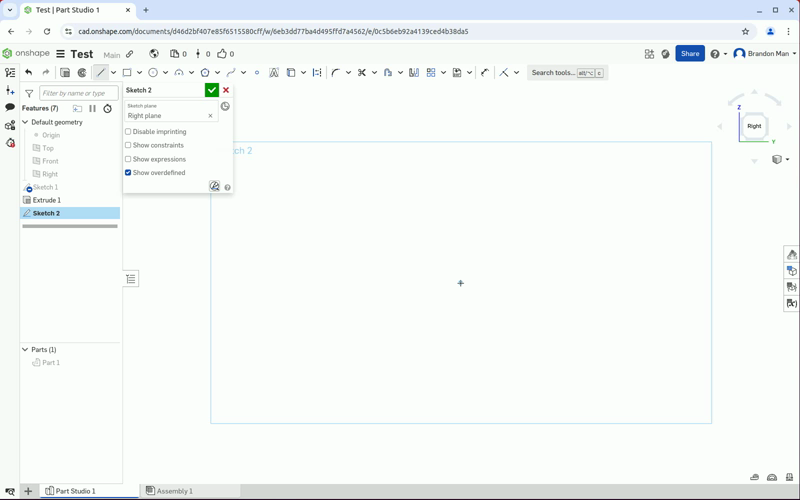
mouse_move(490, 282)
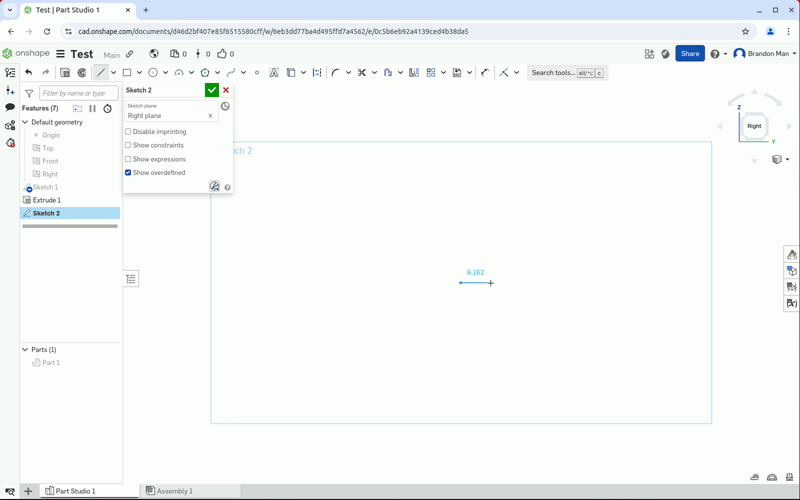
mouse_move(486, 282)
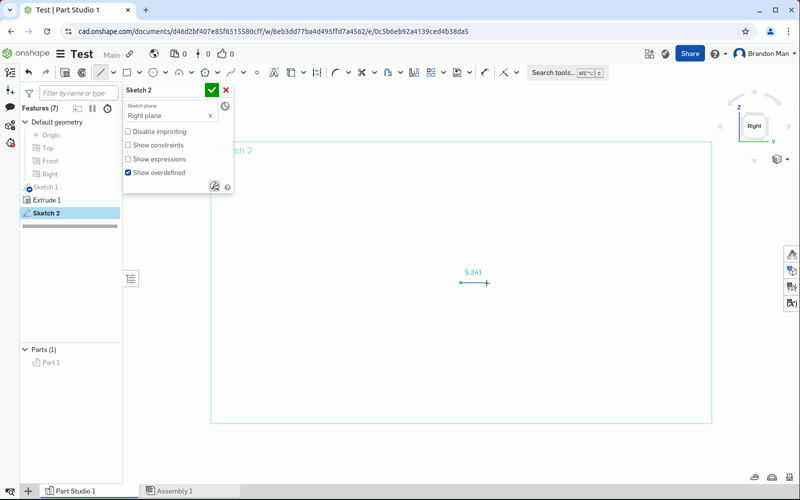
click(486, 282)
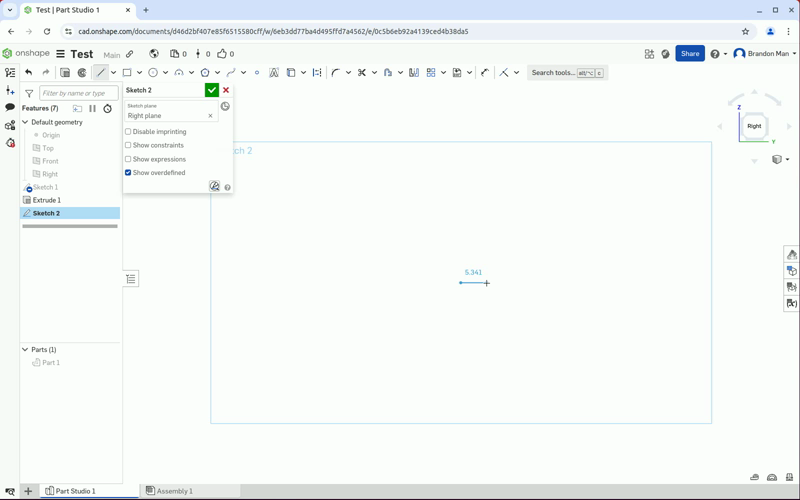
key_up(shift)
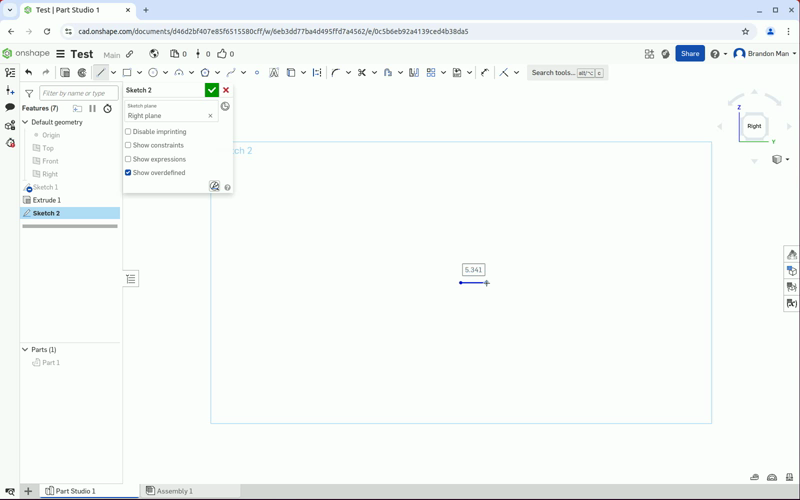
key_down(shift)
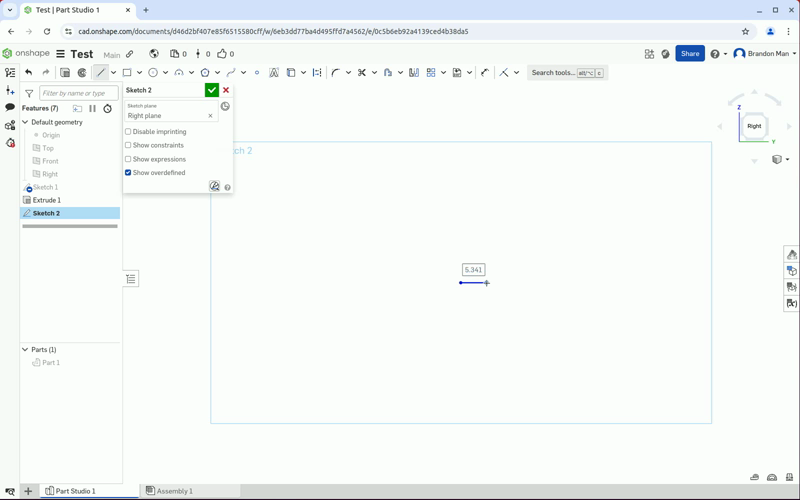
mouse_move(516, 282)
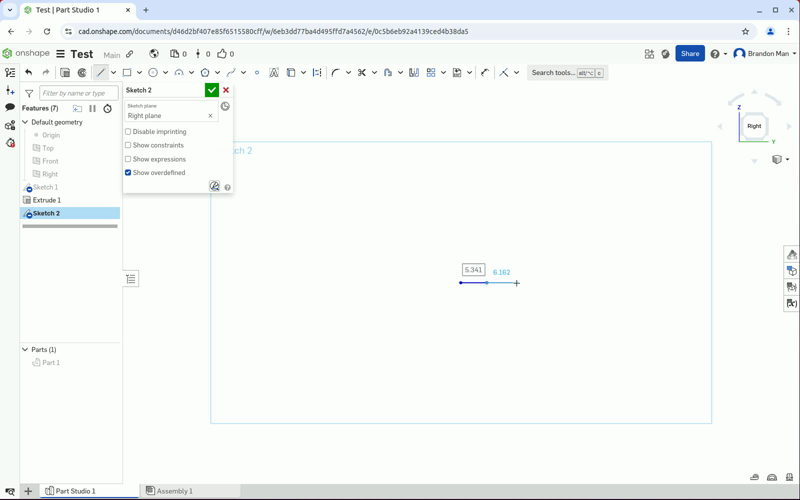
mouse_move(486, 265)
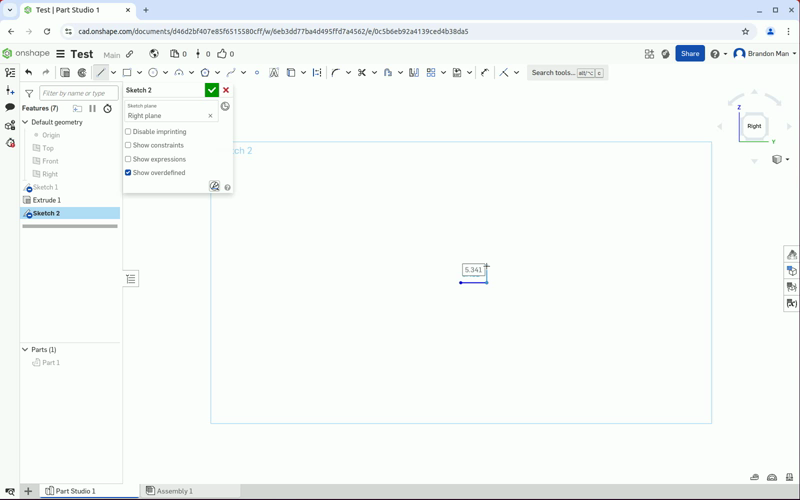
click(486, 265)
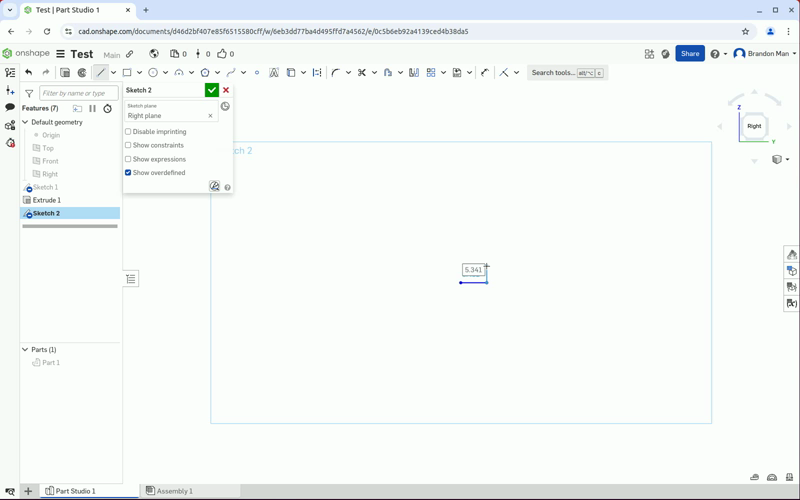
key_up(shift)
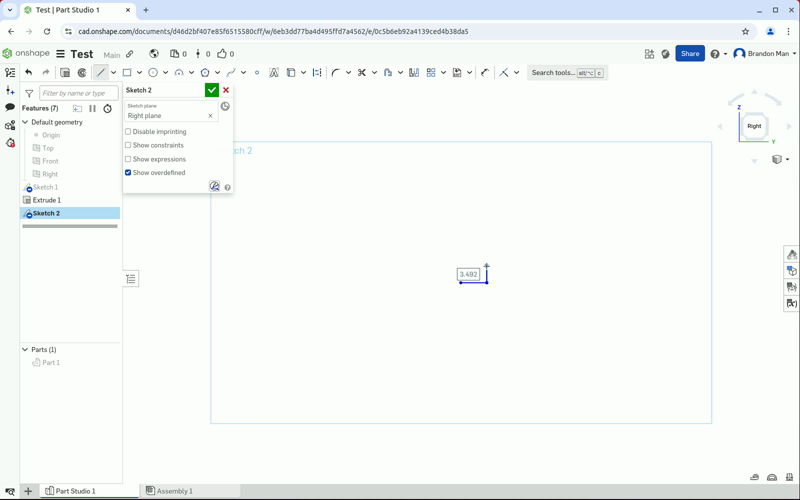
key_down(shift)
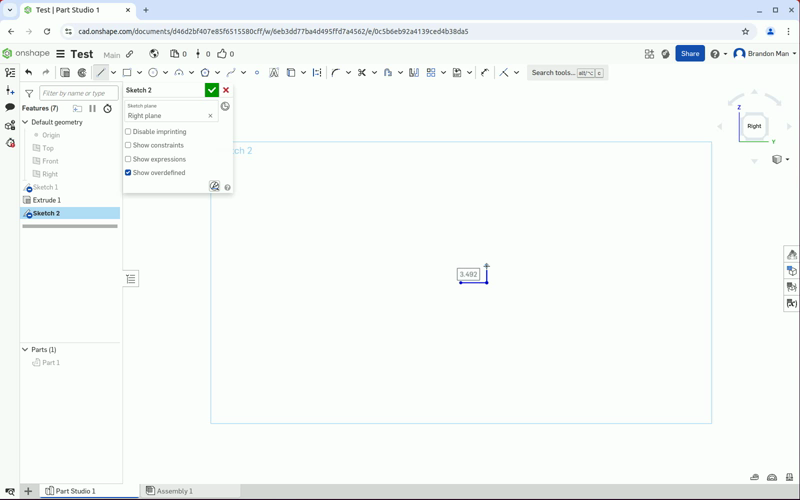
mouse_move(516, 265)
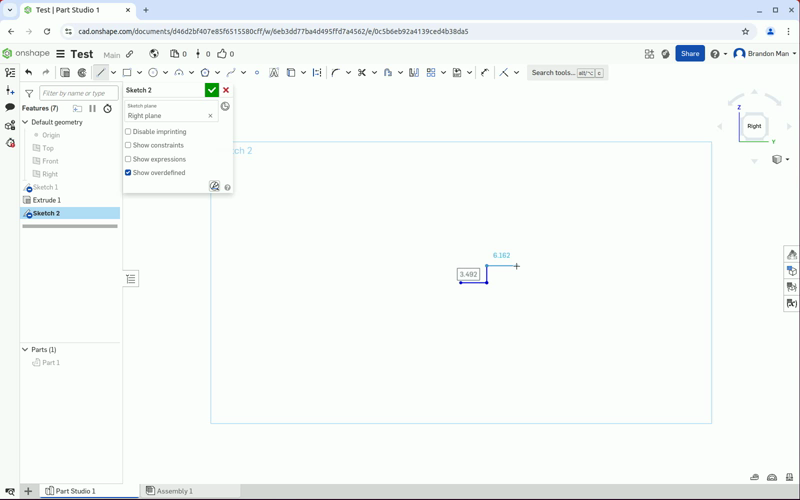
mouse_move(474, 243)
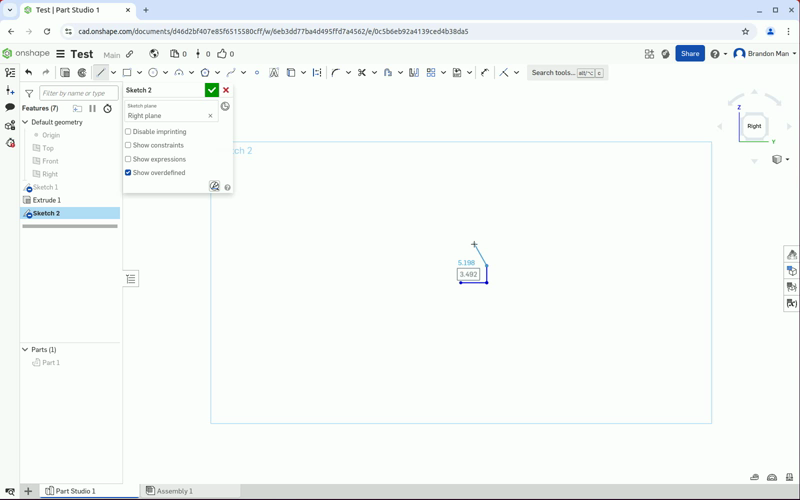
click(474, 243)
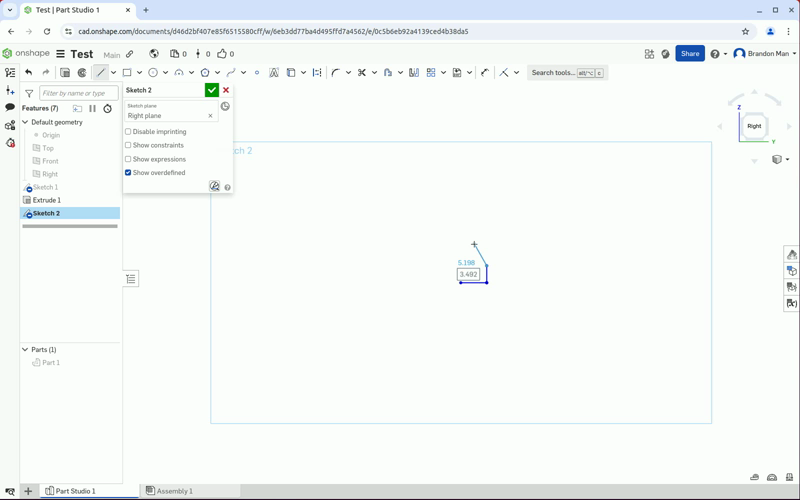
key_up(shift)
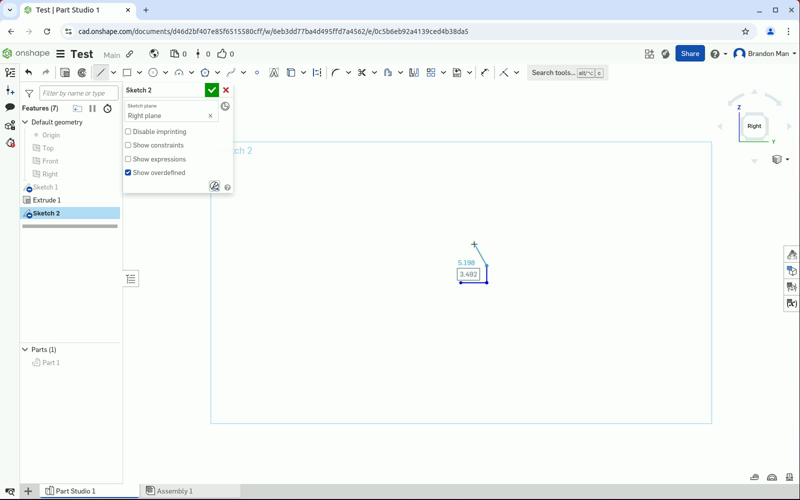
key_down(shift)
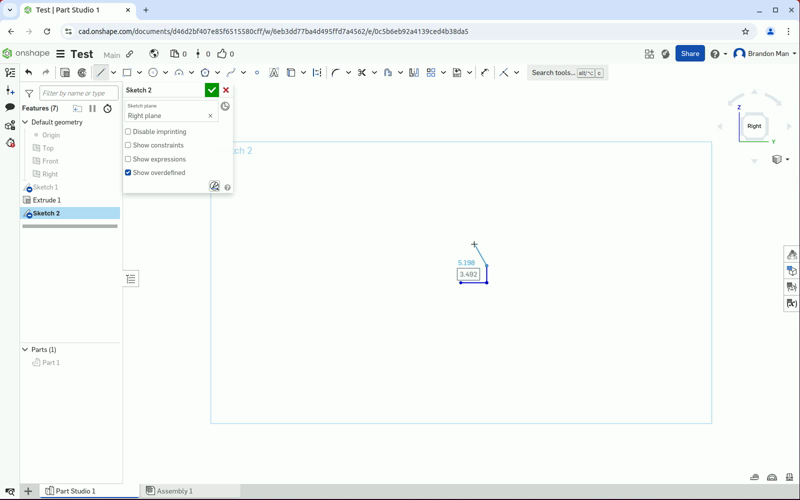
mouse_move(504, 243)
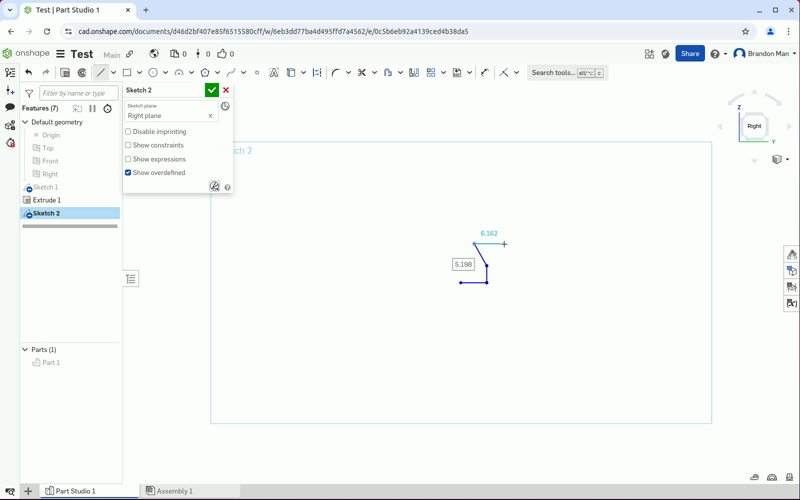
mouse_move(460, 243)
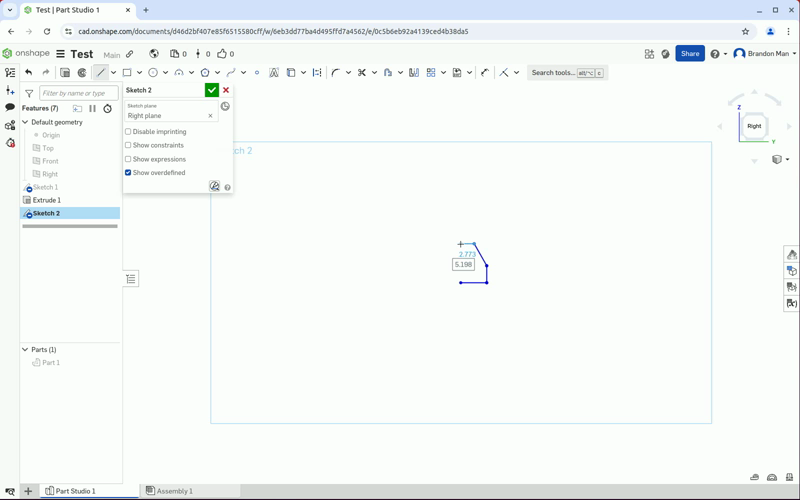
click(460, 243)
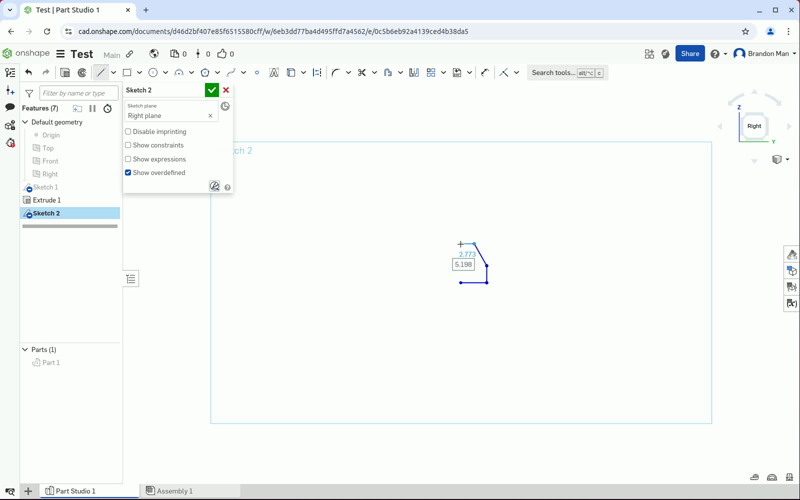
key_up(shift)
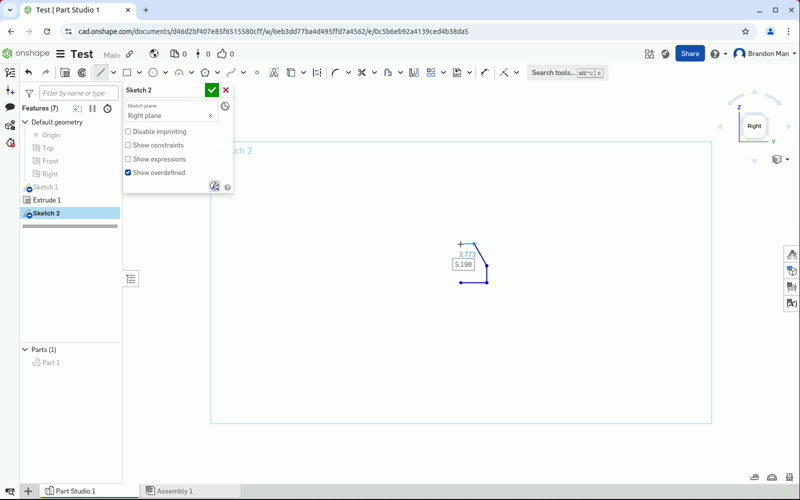
mouse_move(490, 243)
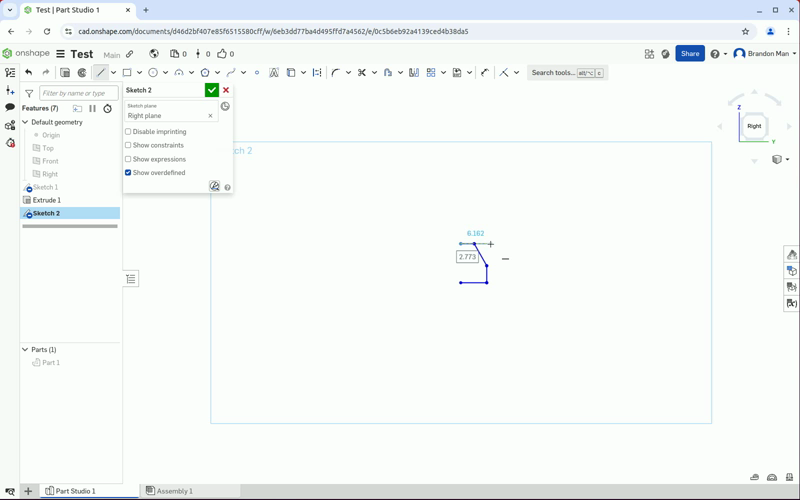
key_down(shift)
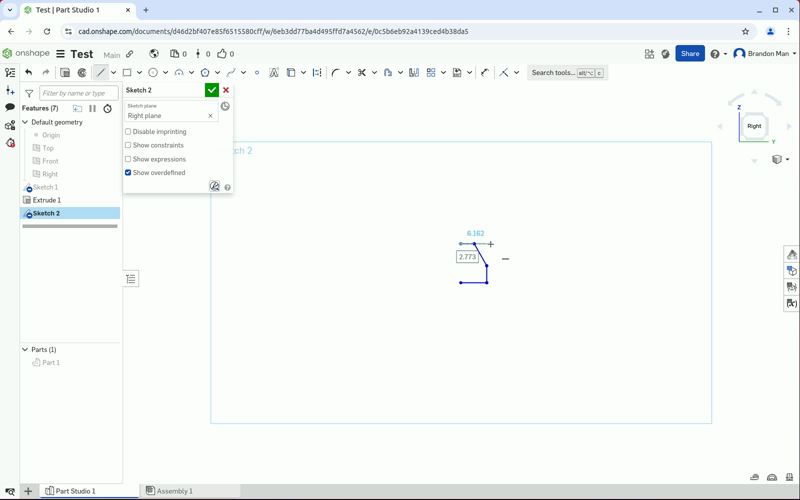
mouse_move(460, 282)
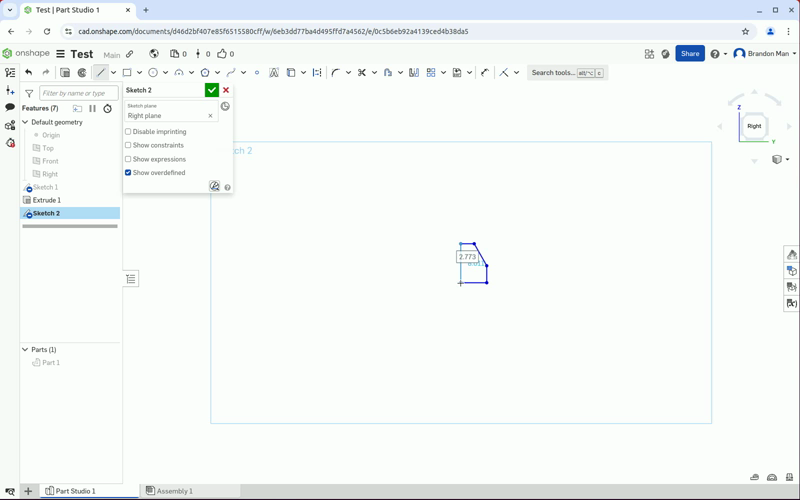
key_up(shift)
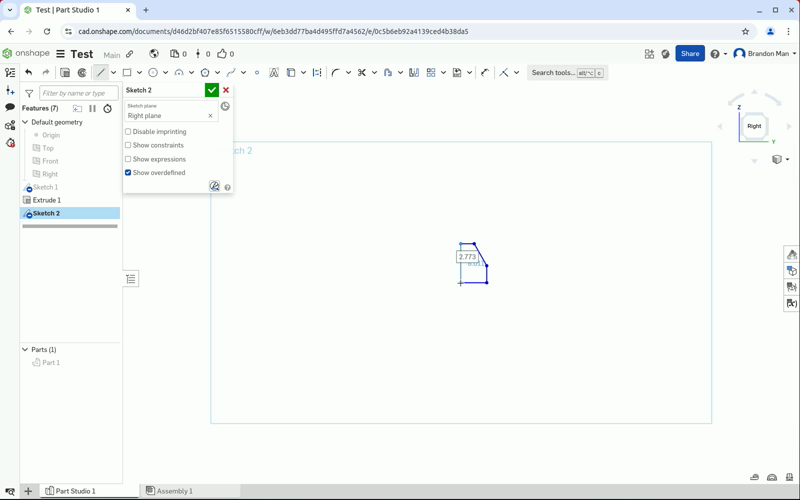
click(460, 282)
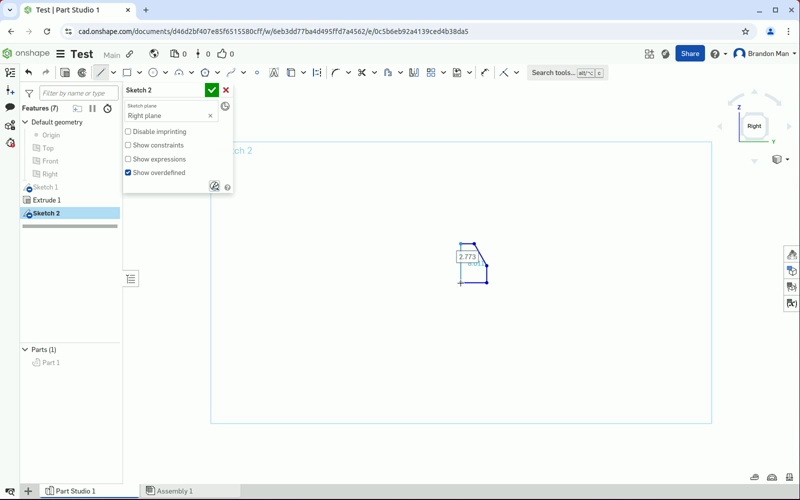
key(esc)
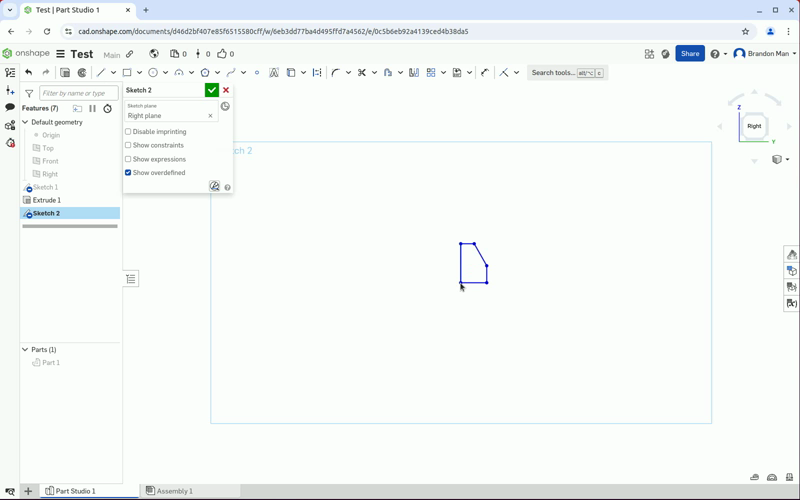
mouse_move(466, 255)
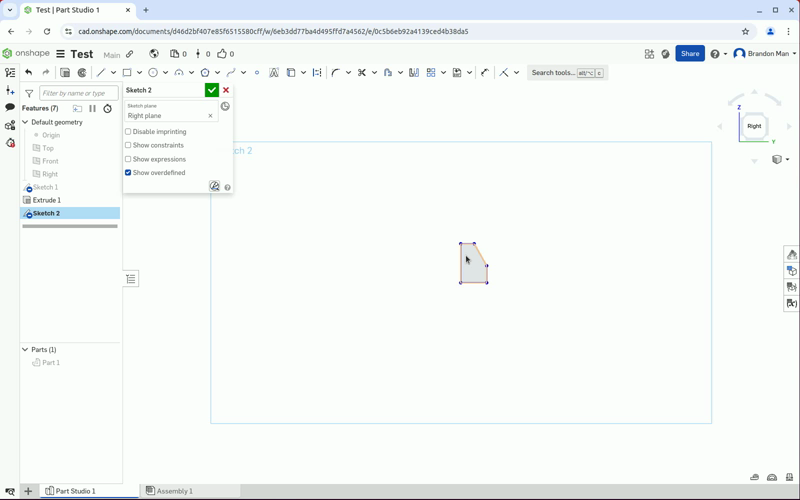
scroll(6)
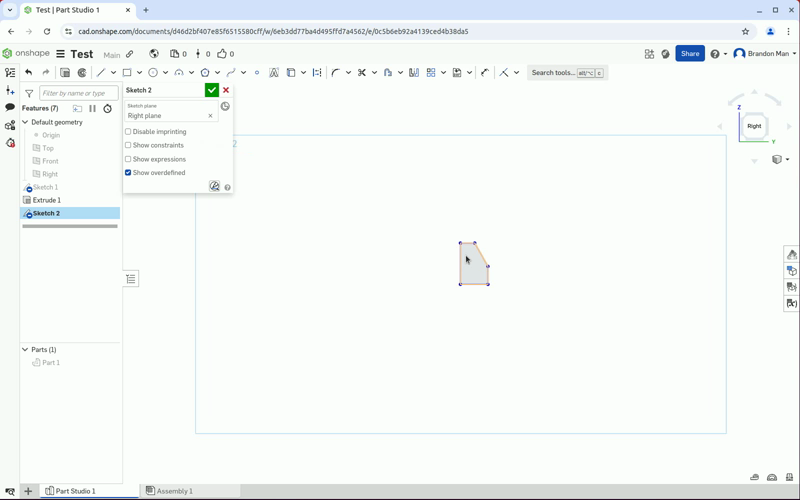
scroll(6)
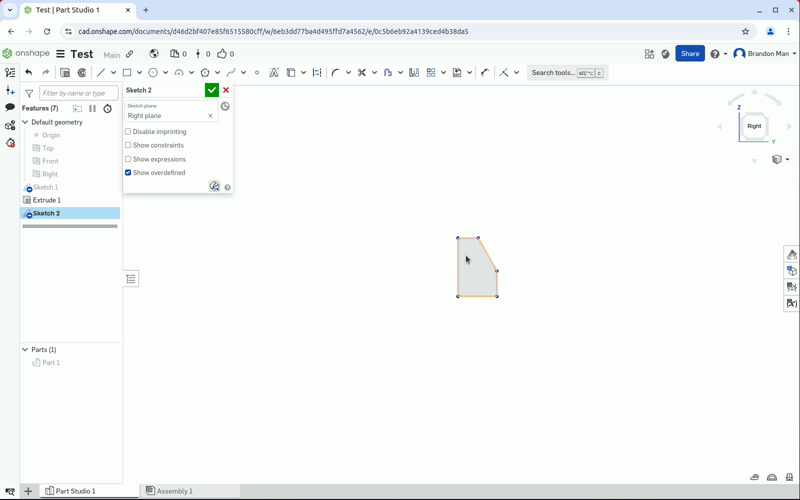
scroll(6)
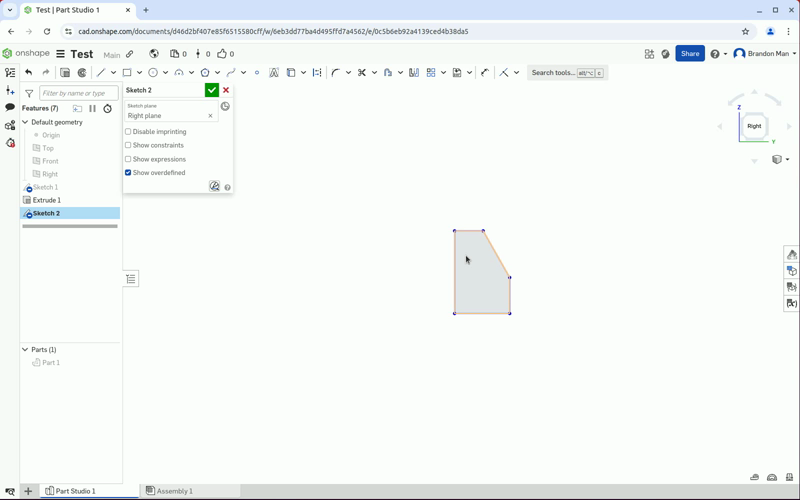
scroll(6)
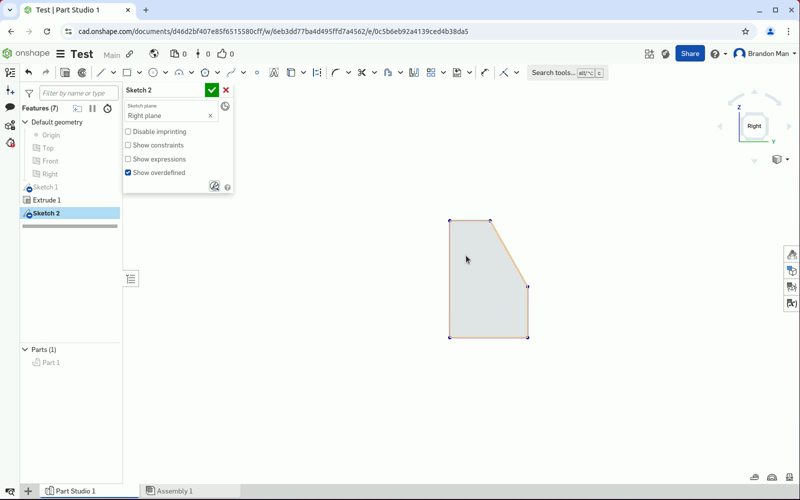
scroll(6)
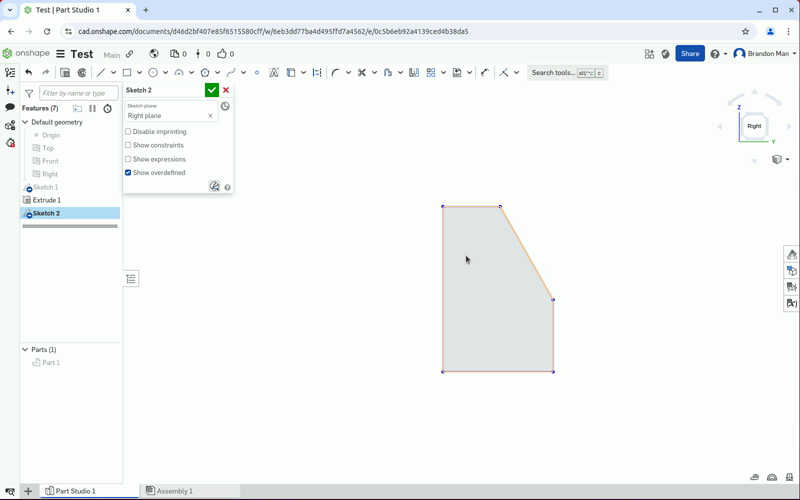
scroll(6)
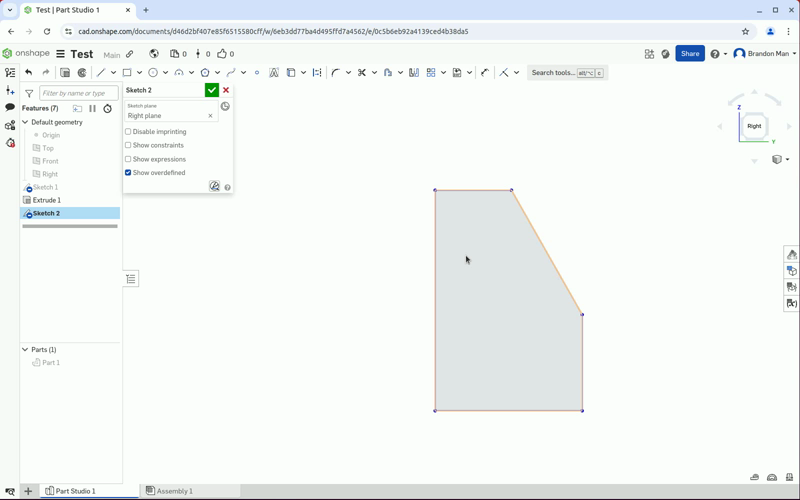
scroll(6)
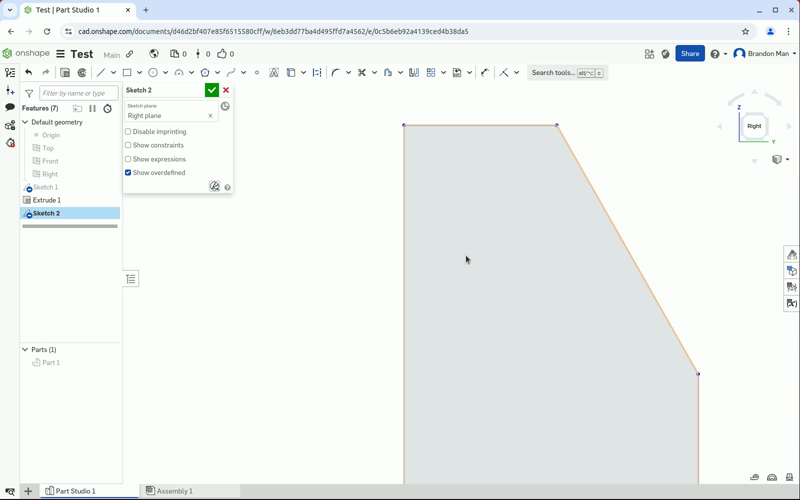
click(466, 255)
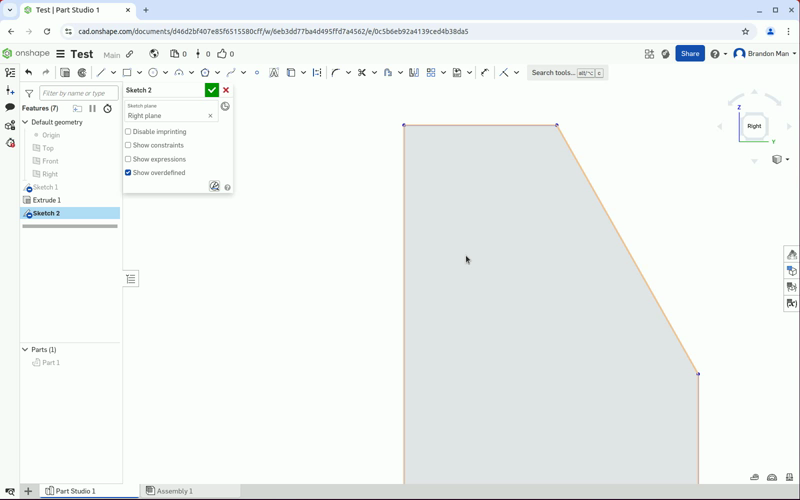
scroll(-6)
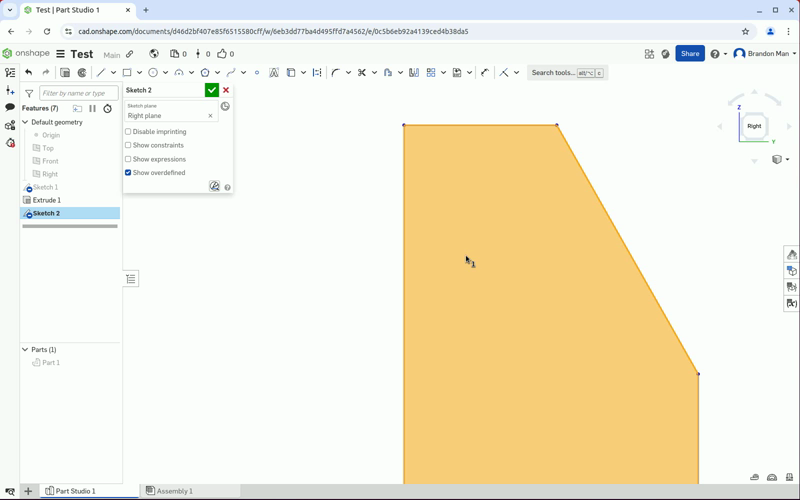
scroll(-6)
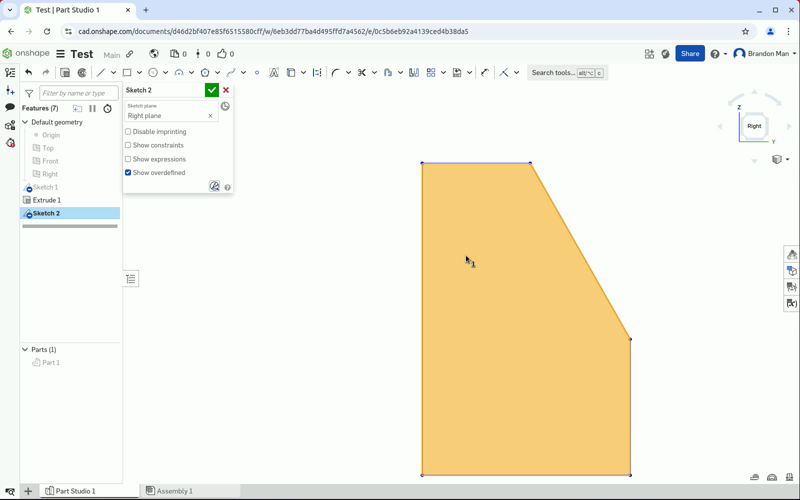
scroll(-6)
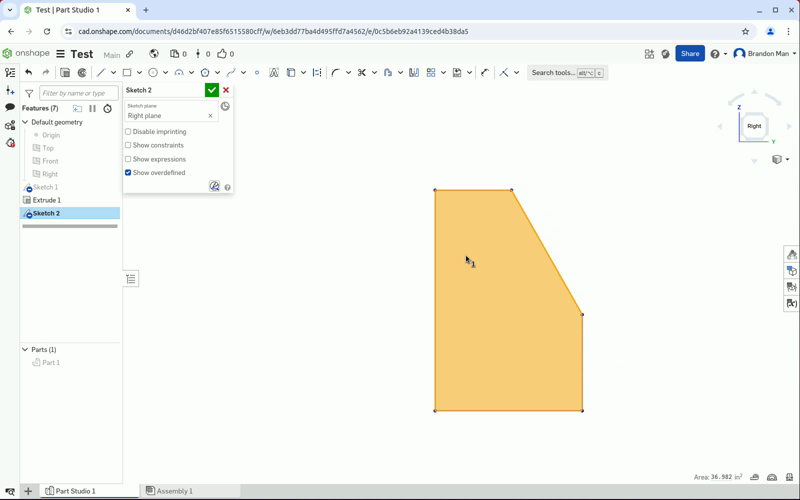
scroll(-6)
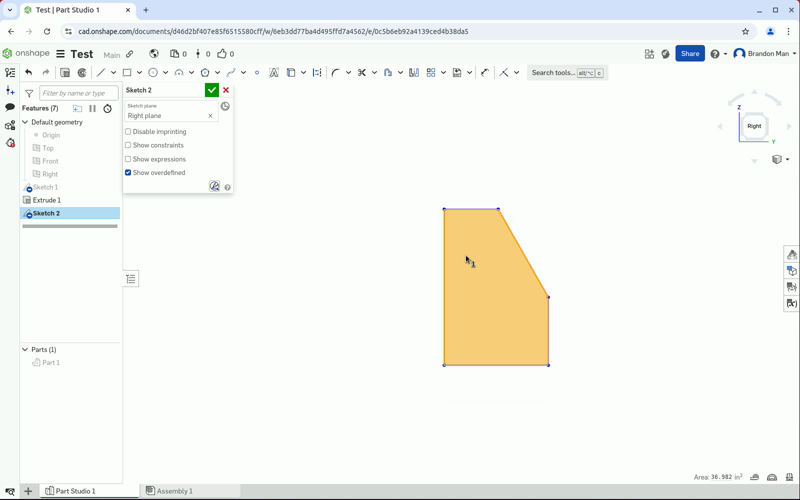
scroll(-6)
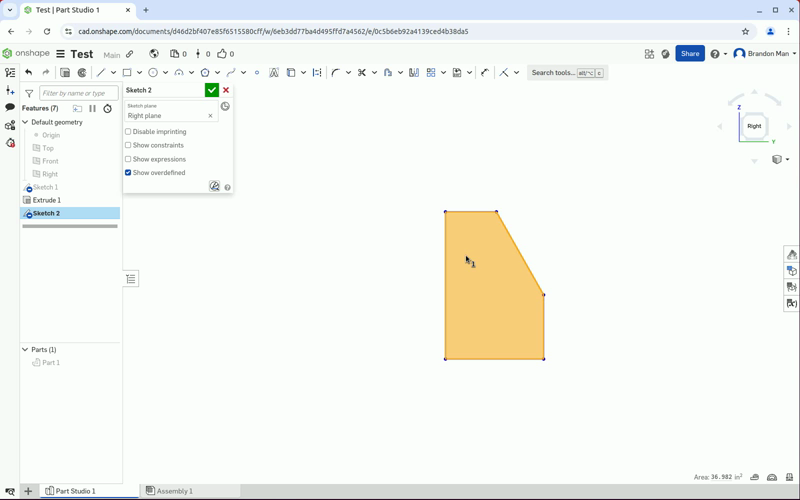
scroll(-6)
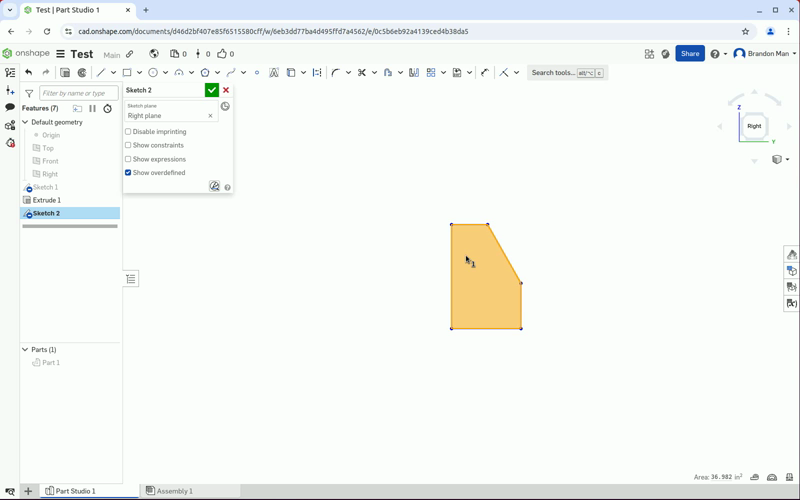
scroll(-6)
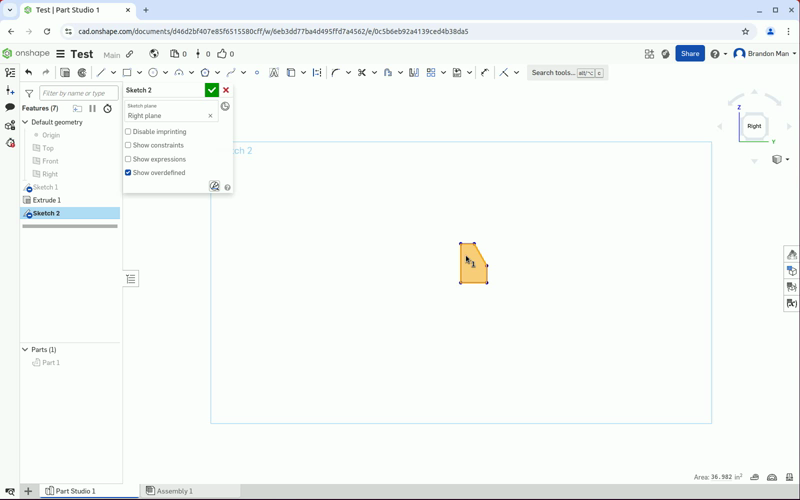
mouse_move(73, 352)
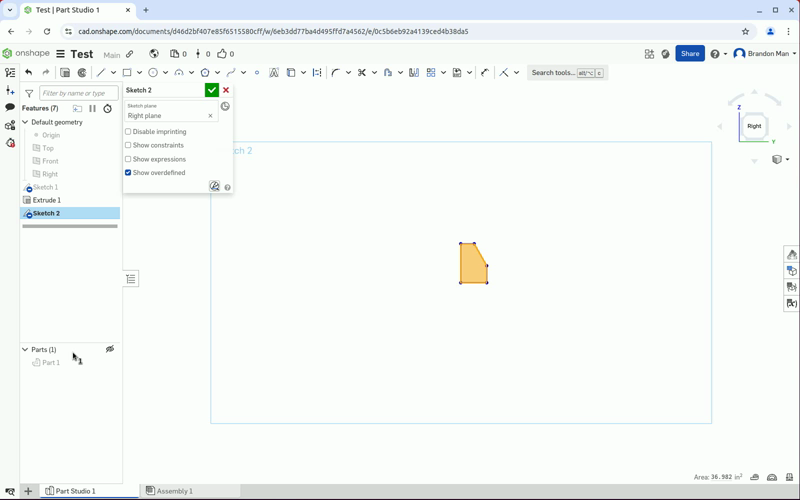
key(shift+y)
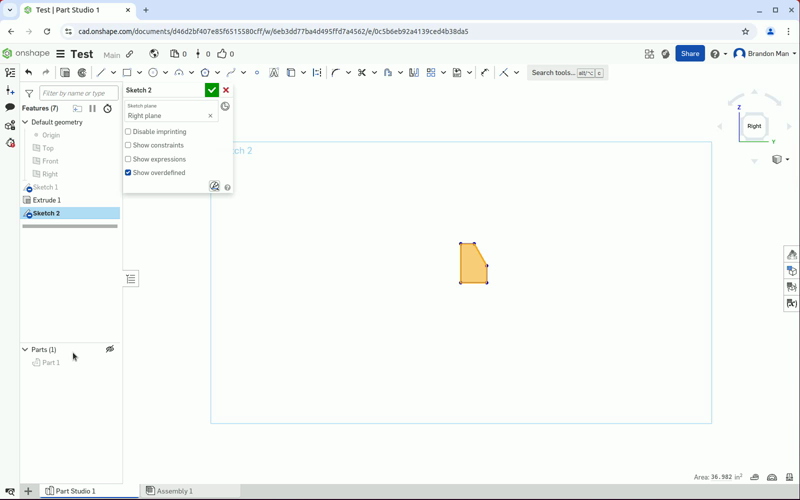
key(shift+e)
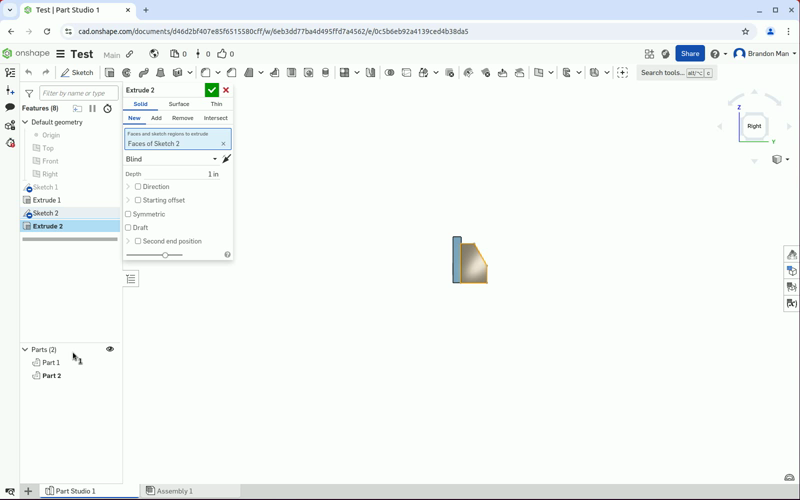
mouse_move(143, 106)
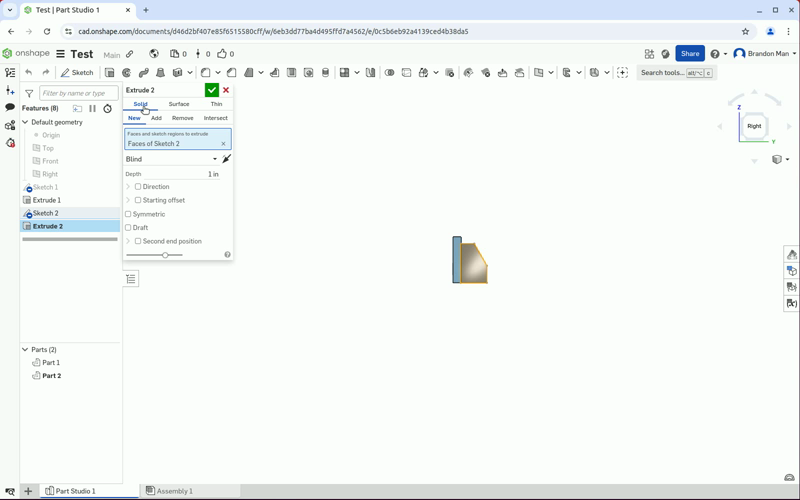
click(143, 106)
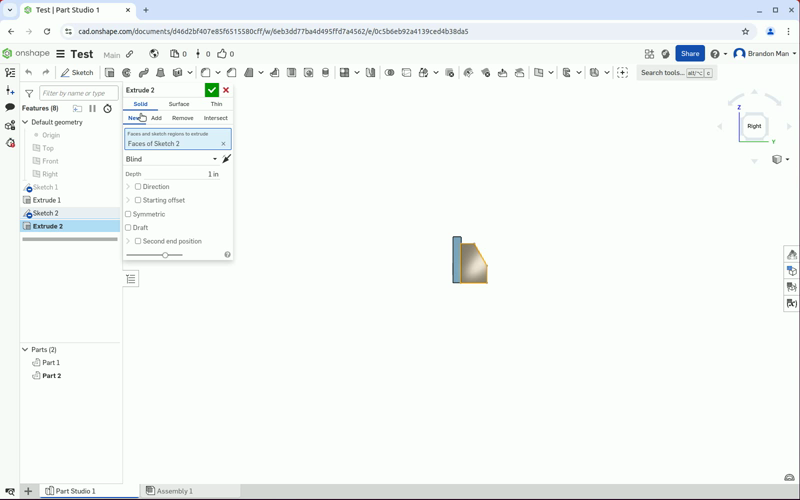
mouse_move(137, 120)
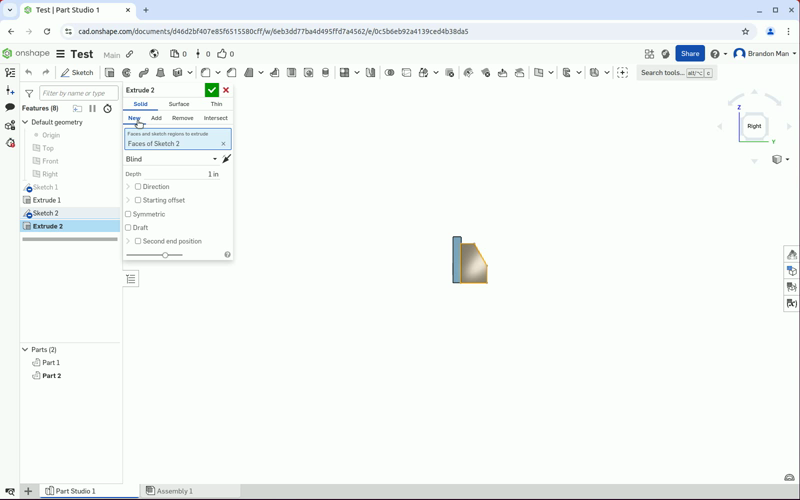
click(137, 120)
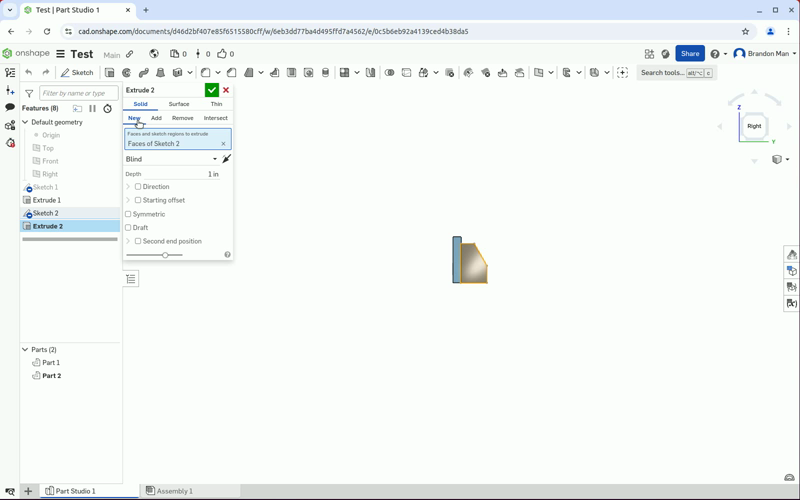
key(tab, 4)
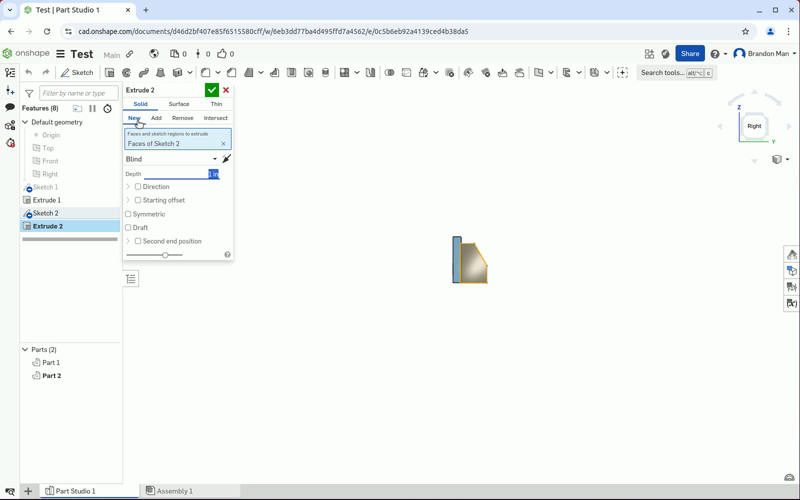
text(-1.685)
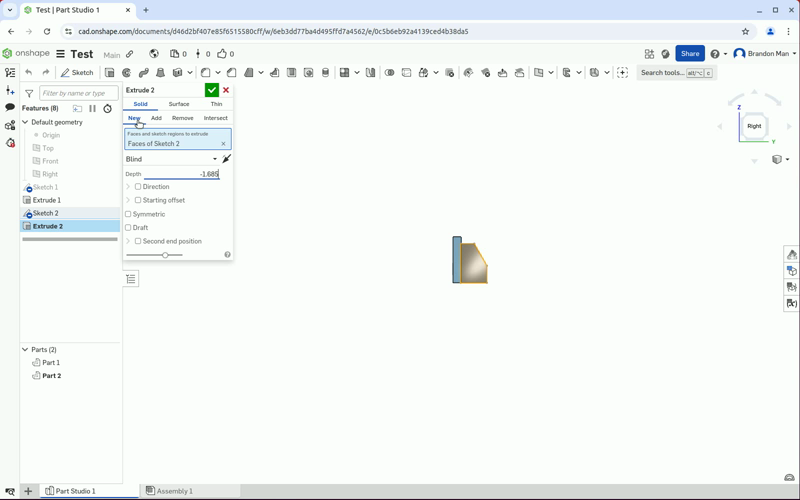
key(enter)
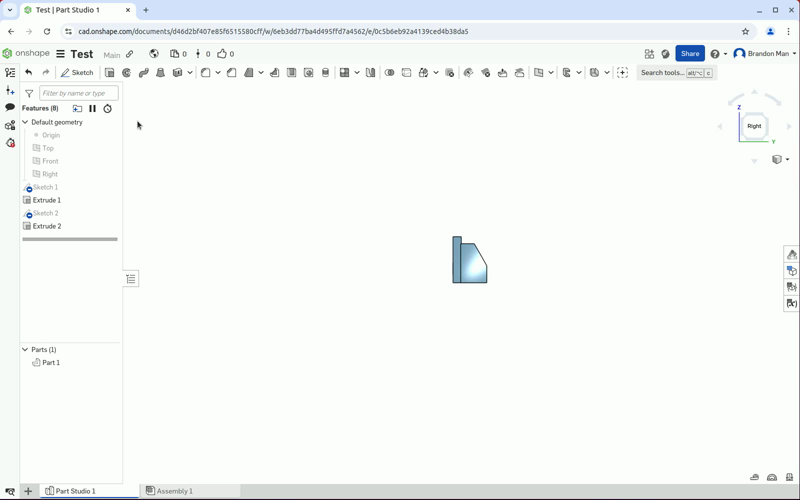
key(shift+h)
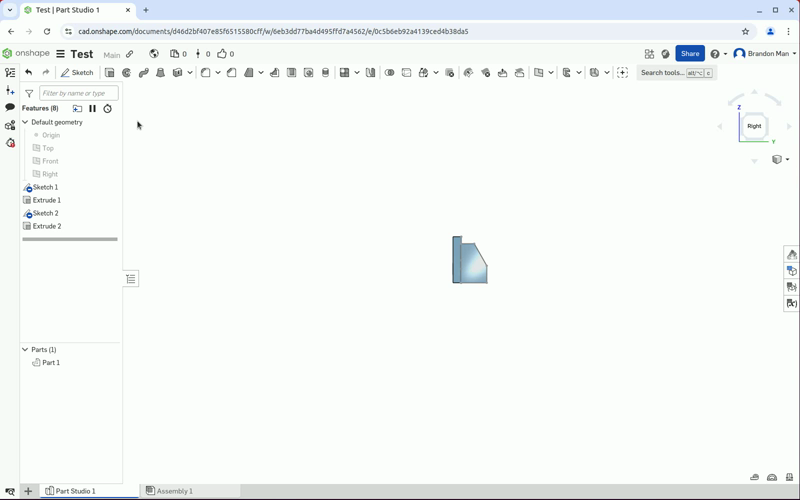
key(shift+h)
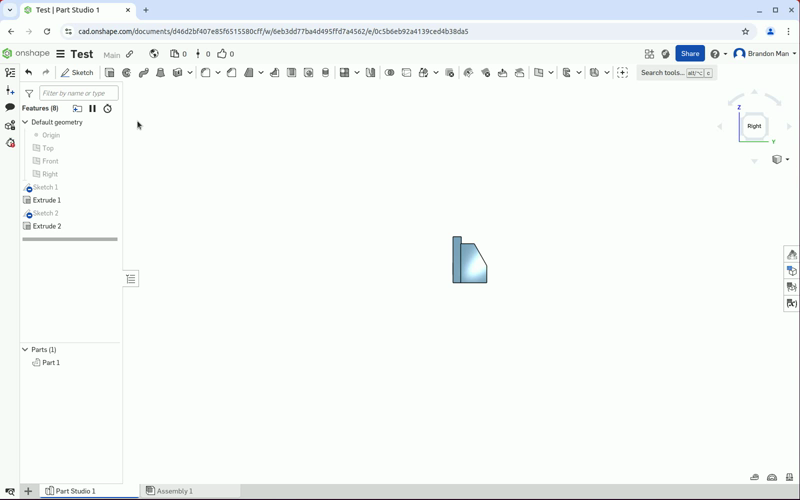
mouse_move(73, 189)
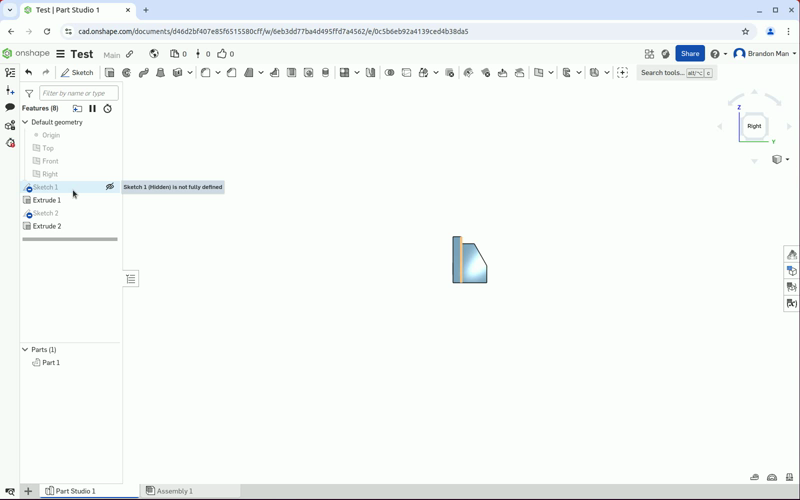
click(73, 189)
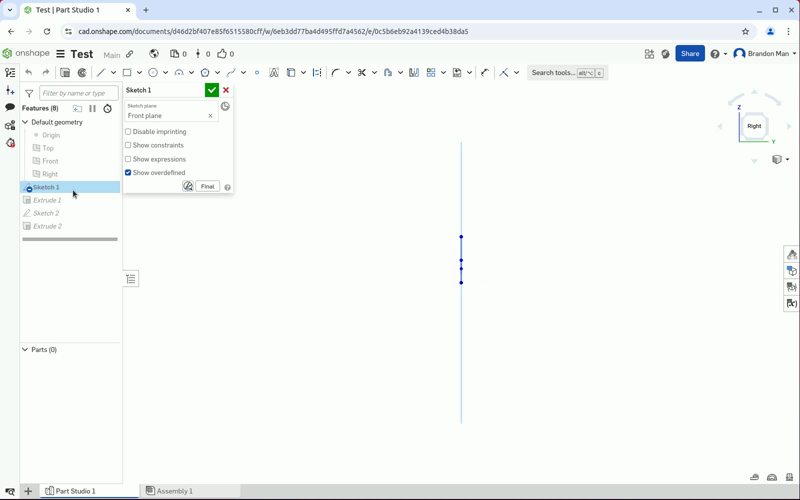
mouse_move(229, 92)
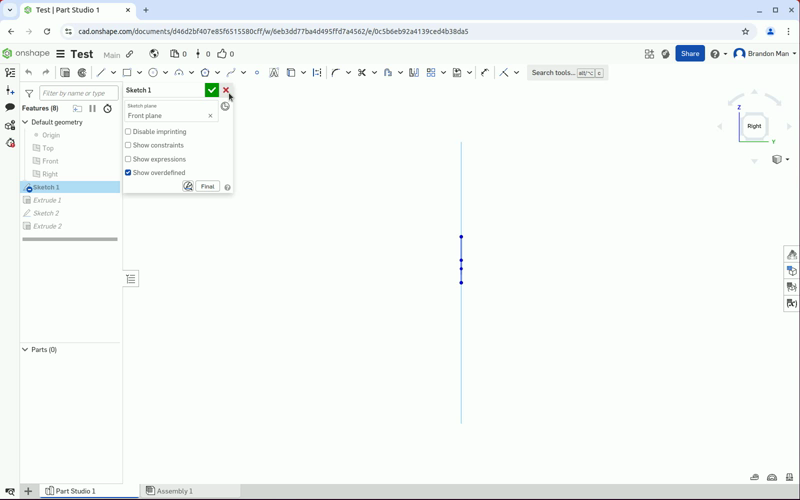
click(229, 92)
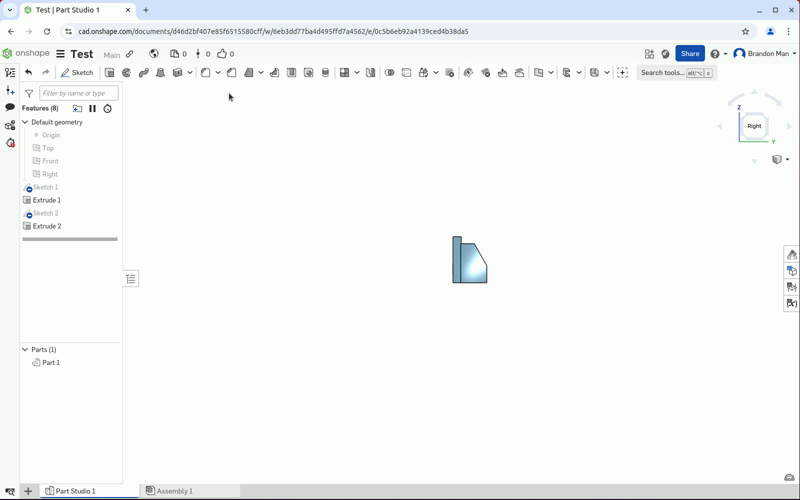
mouse_move(73, 352)
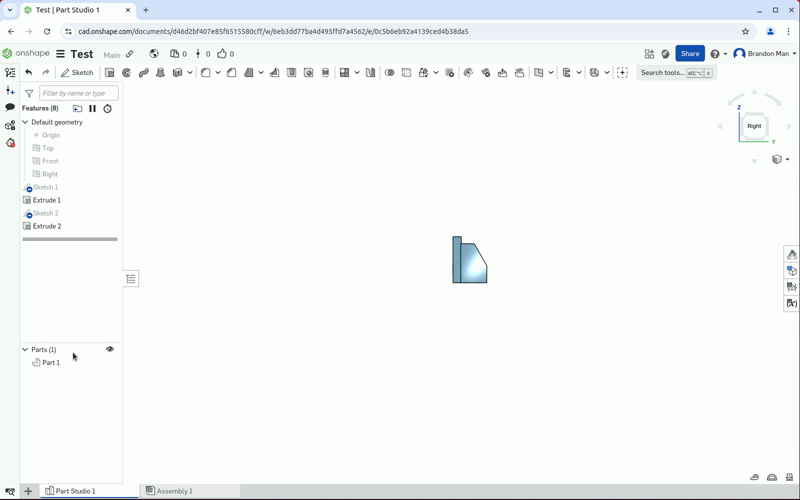
key(y)
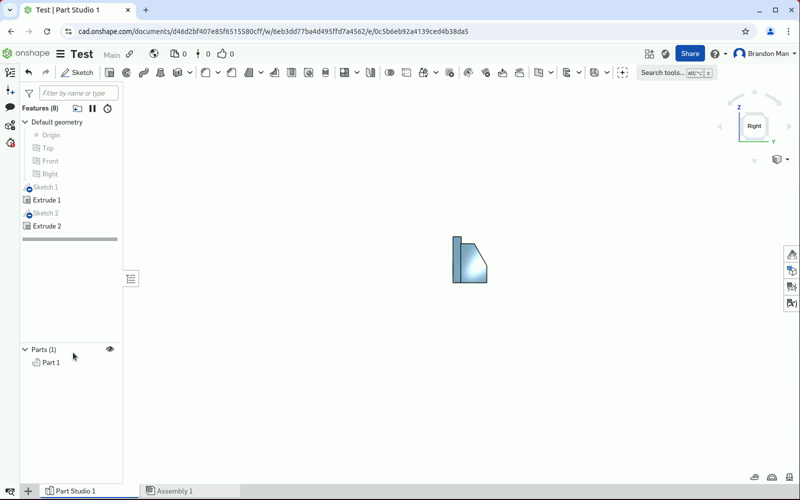
key(shift+p)
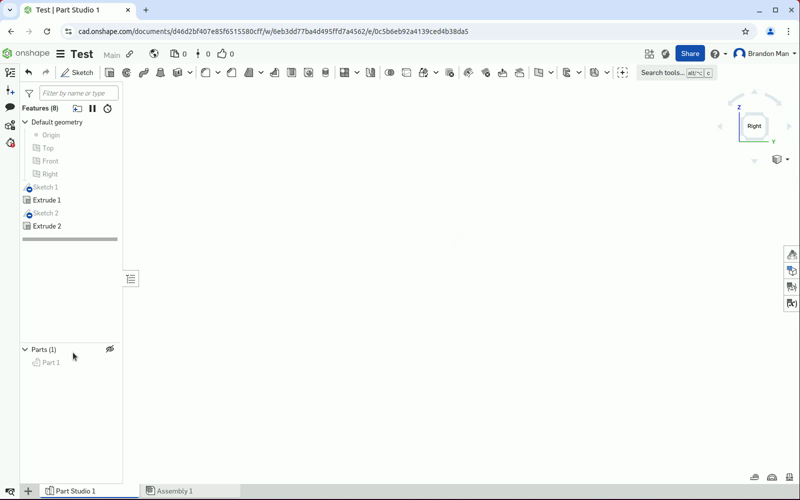
key(space)
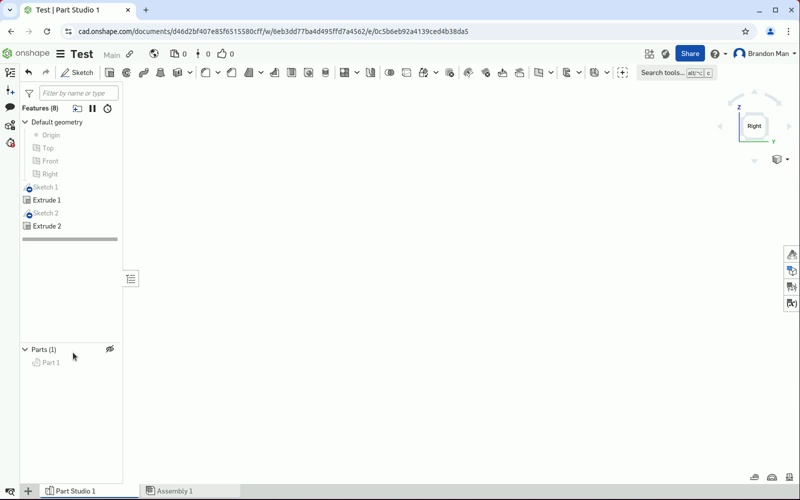
key_down(shift)
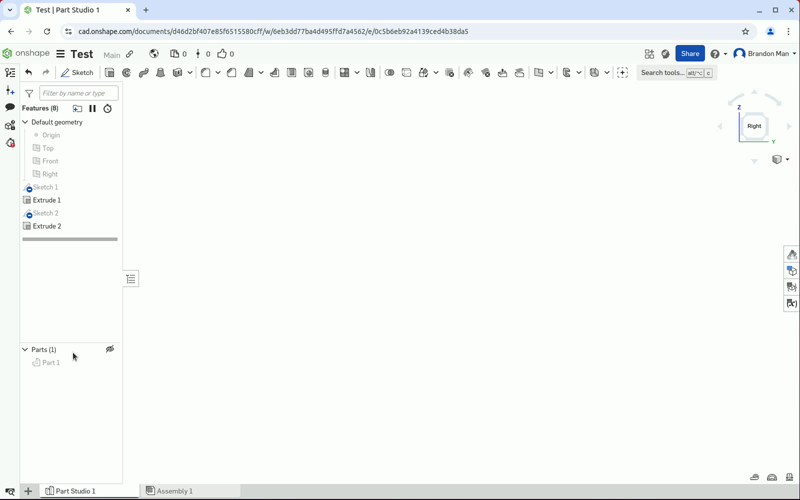
key(right)
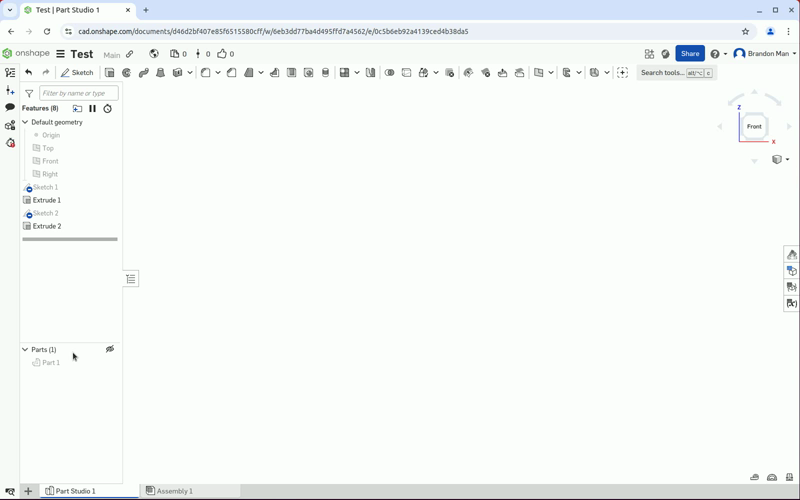
key_up(shift)
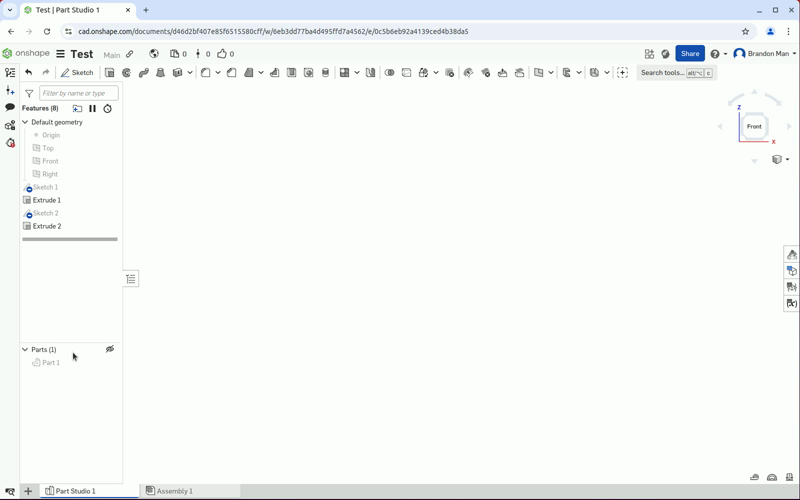
key(space)
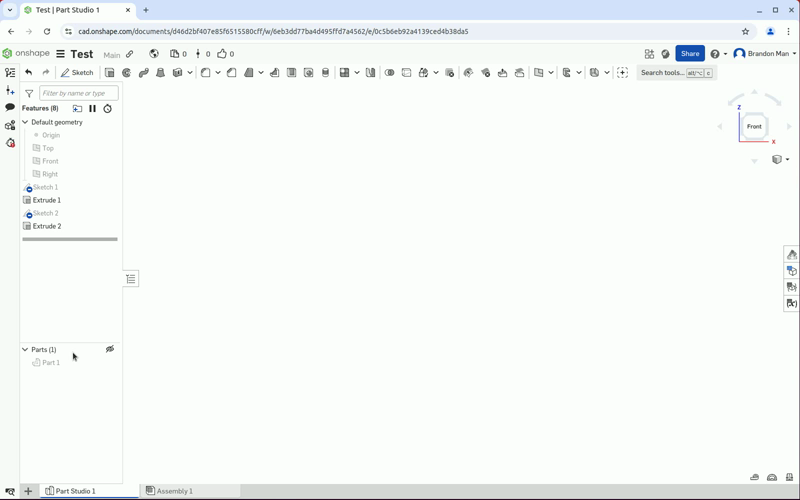
key_down(shift)
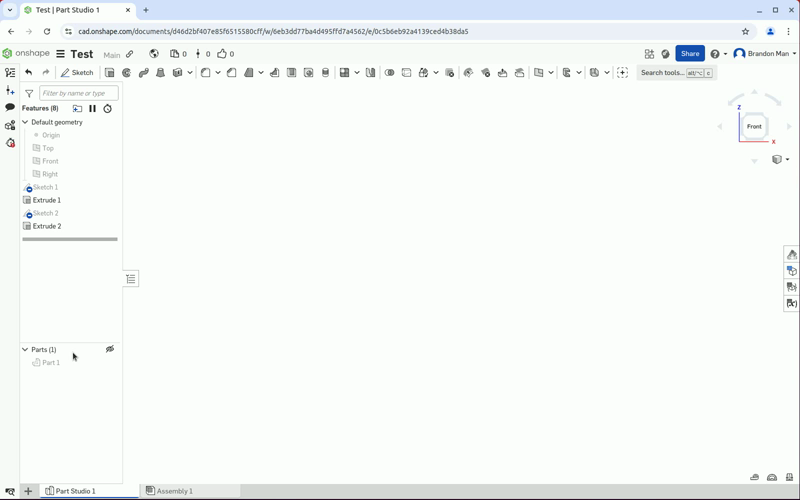
key(down)
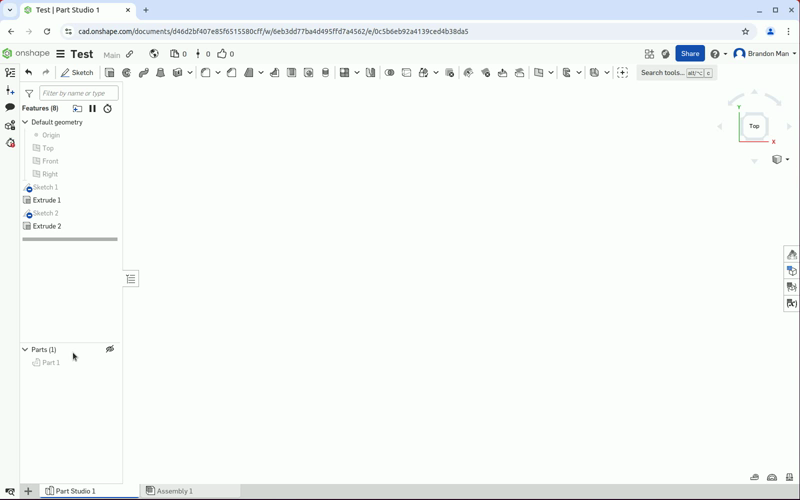
key_up(shift)
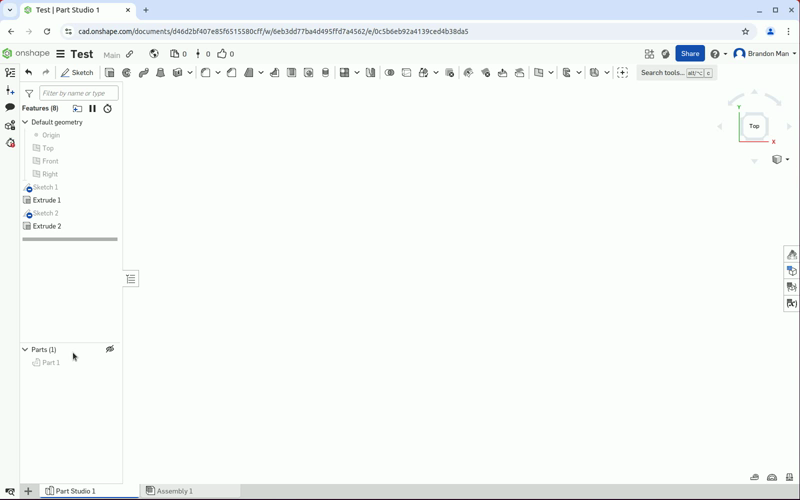
mouse_move(73, 352)
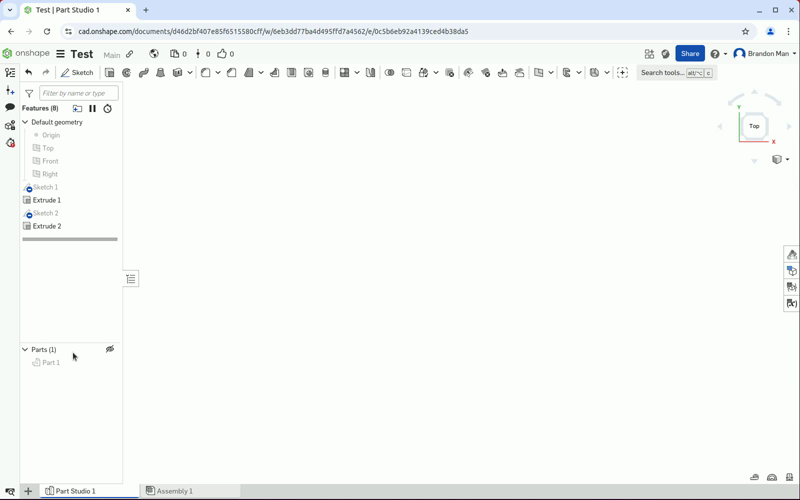
key(shift+y)
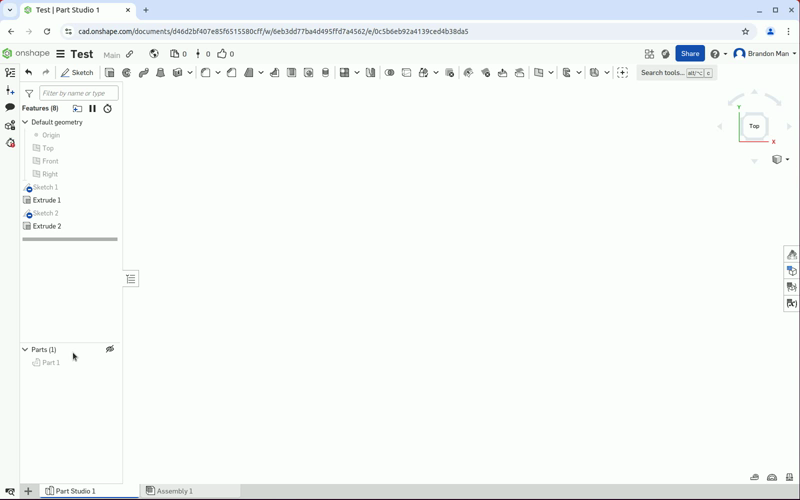
key(shift+s)
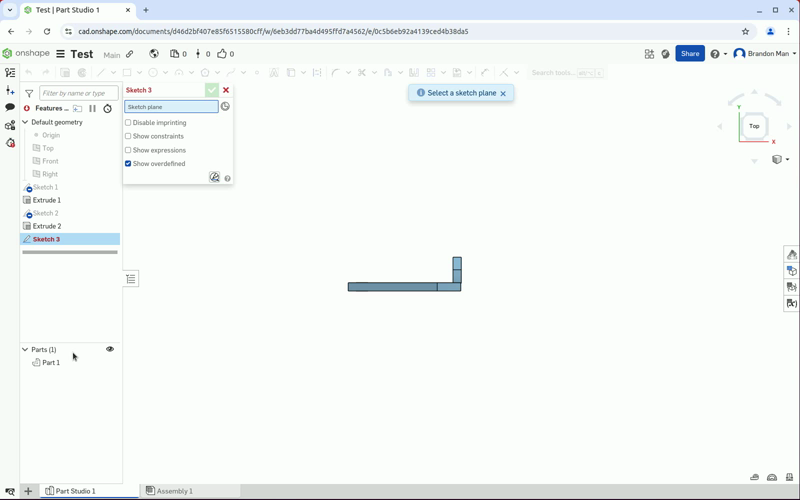
mouse_move(73, 150)
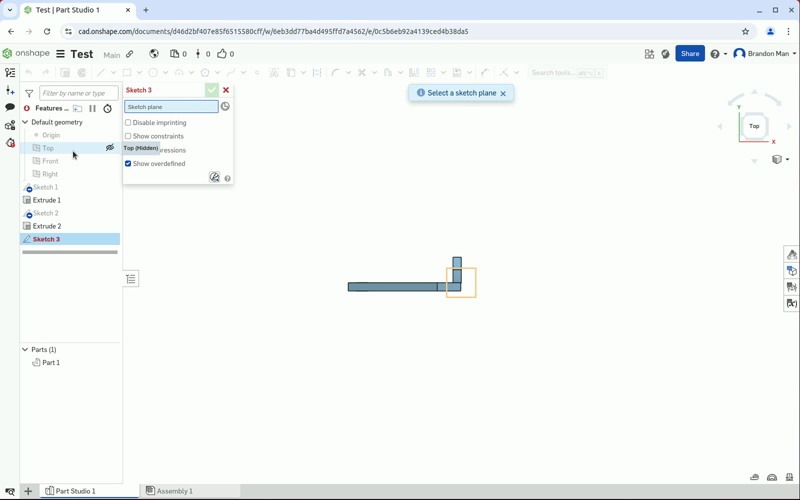
click(73, 150)
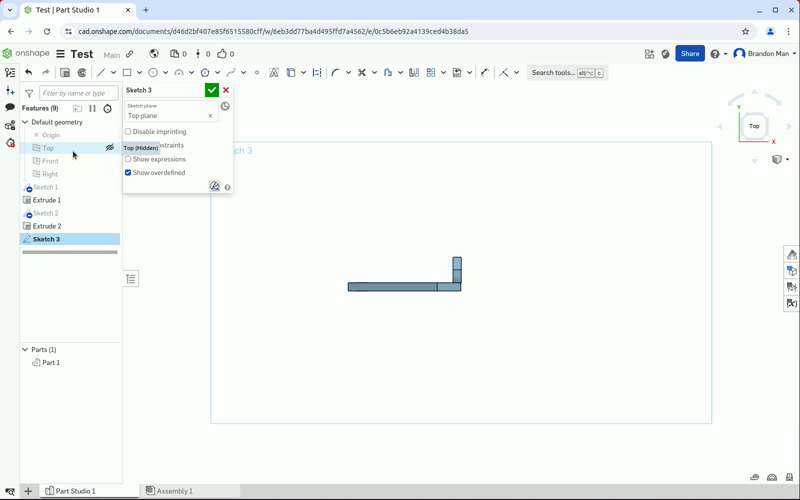
mouse_move(73, 352)
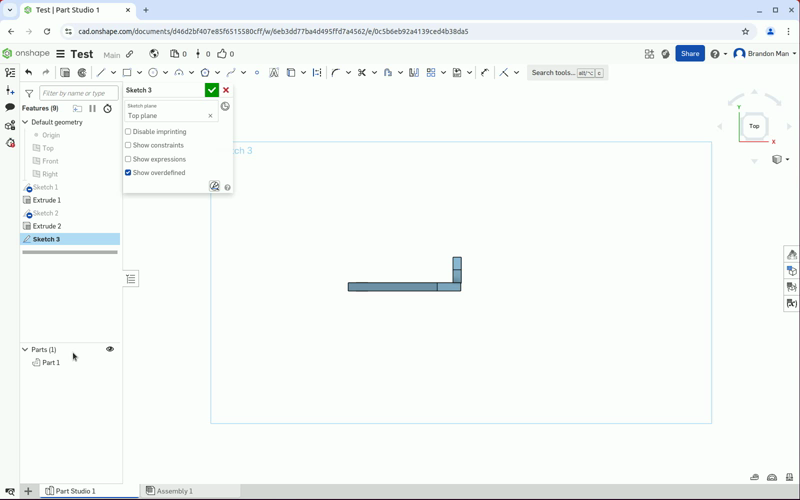
key(y)
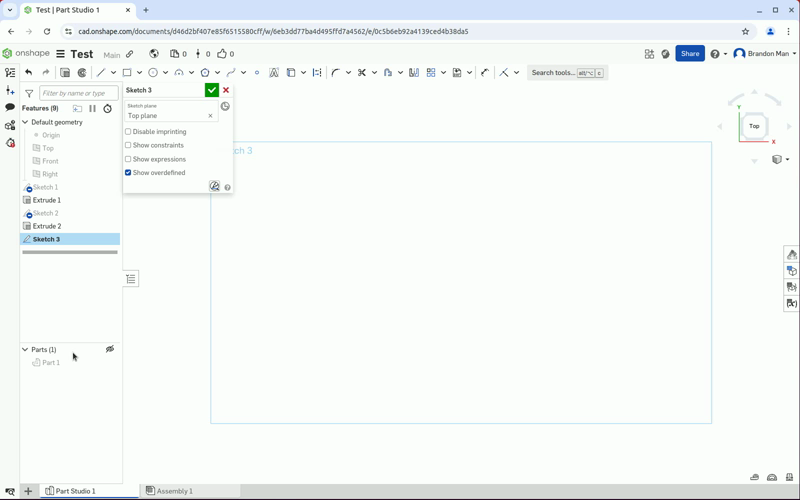
key(l)
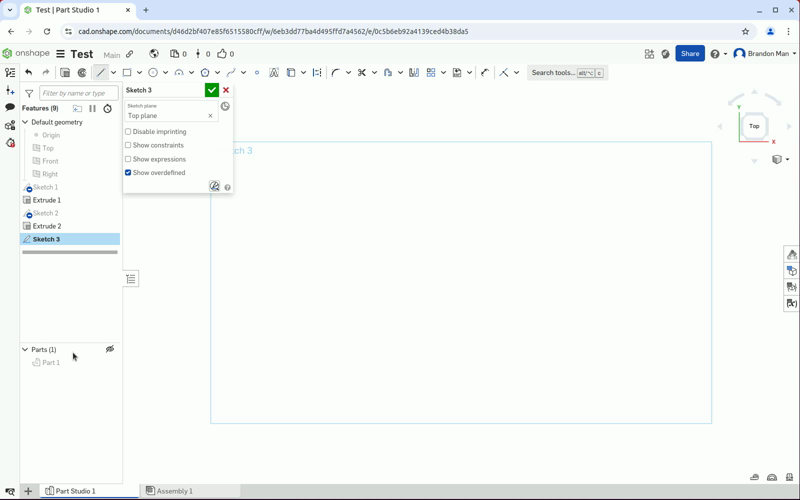
key_down(shift)
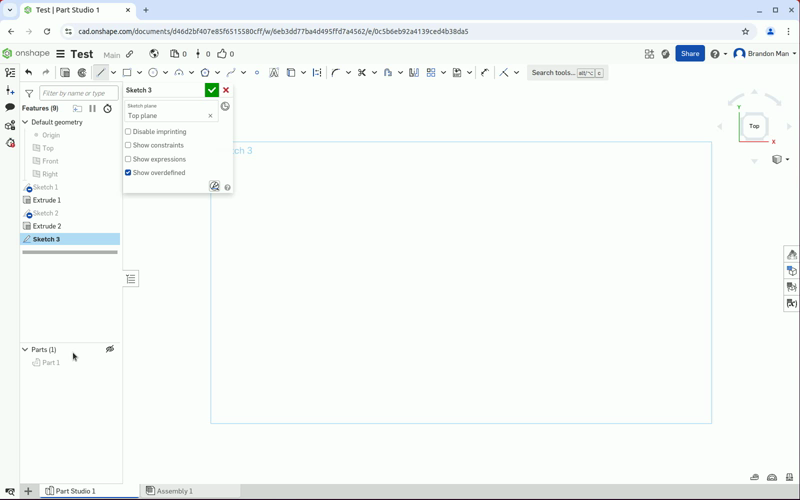
mouse_move(412, 282)
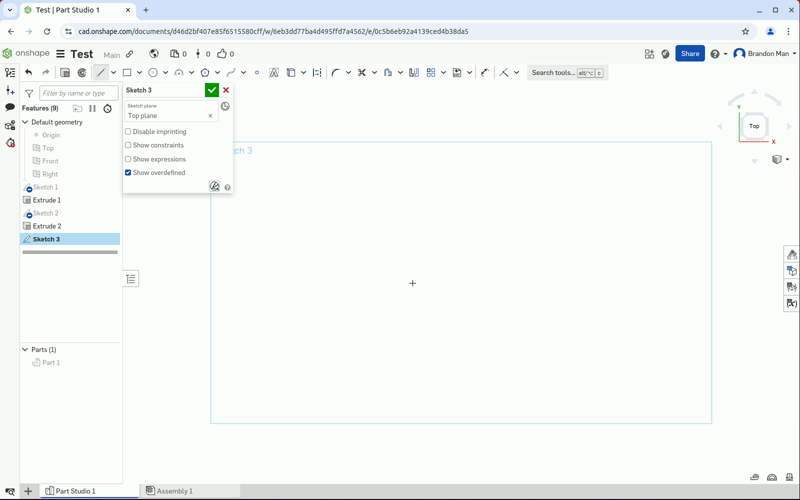
click(412, 282)
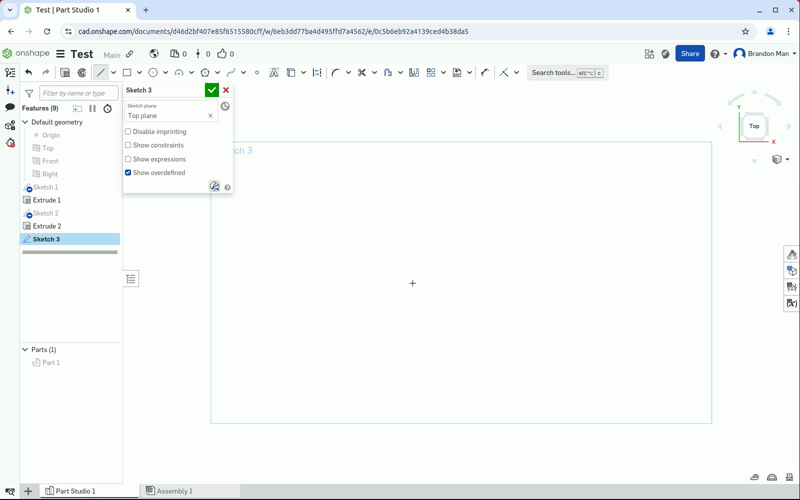
key_up(shift)
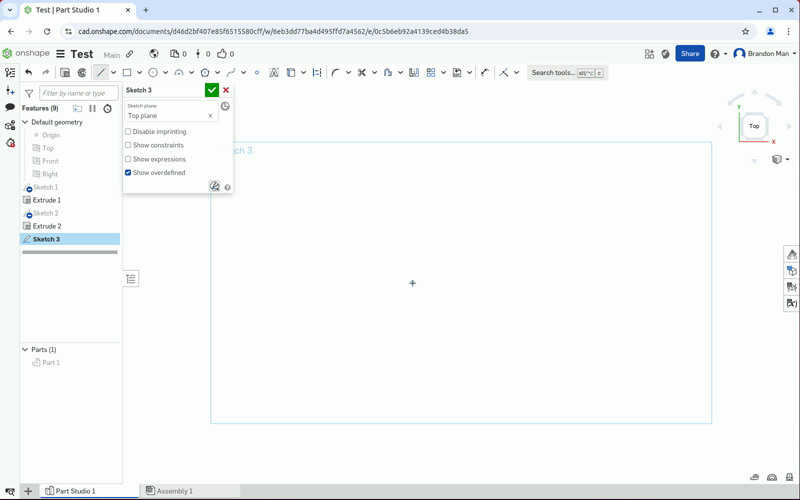
key_down(shift)
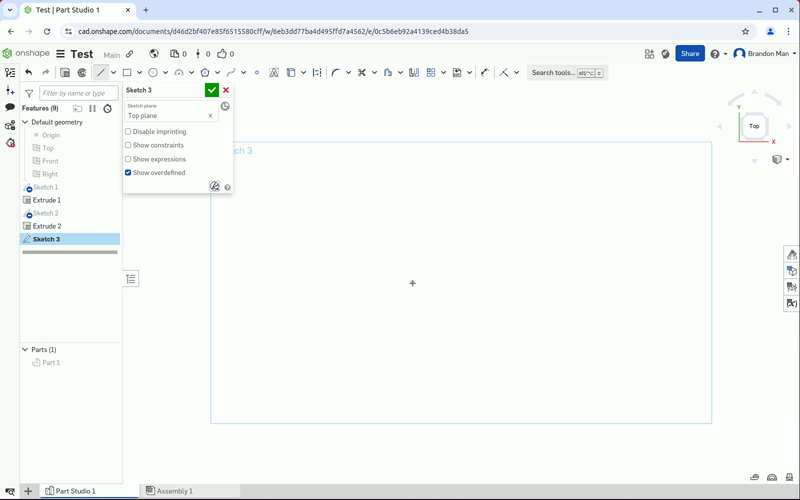
mouse_move(442, 282)
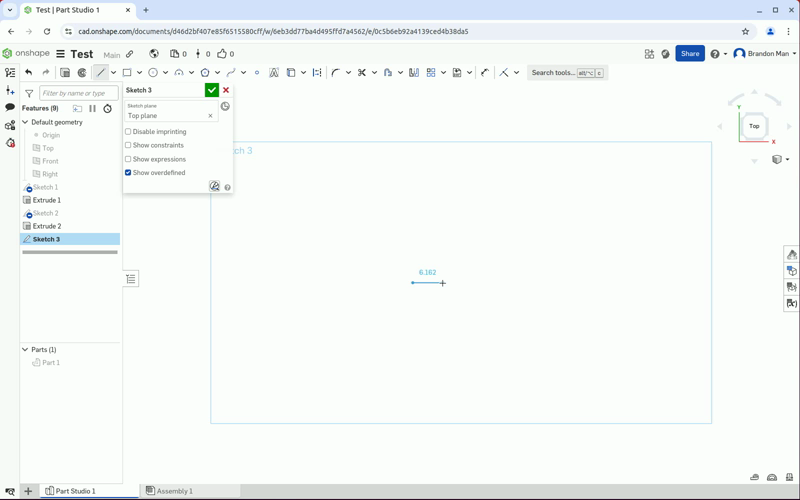
mouse_move(453, 282)
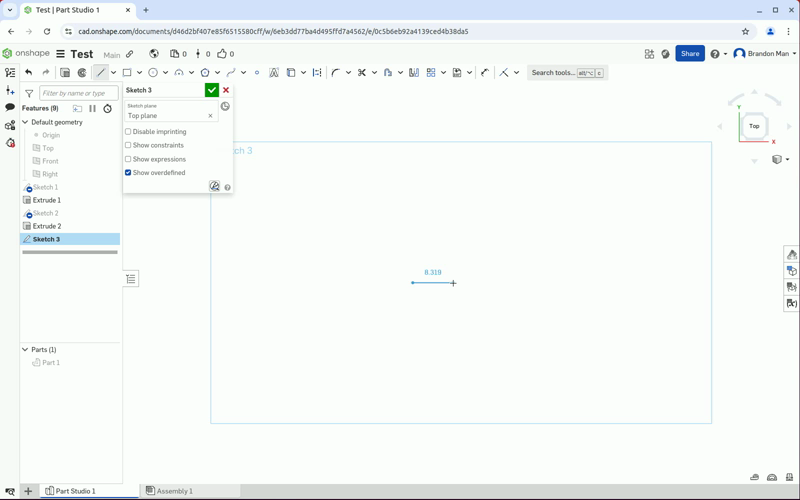
click(453, 282)
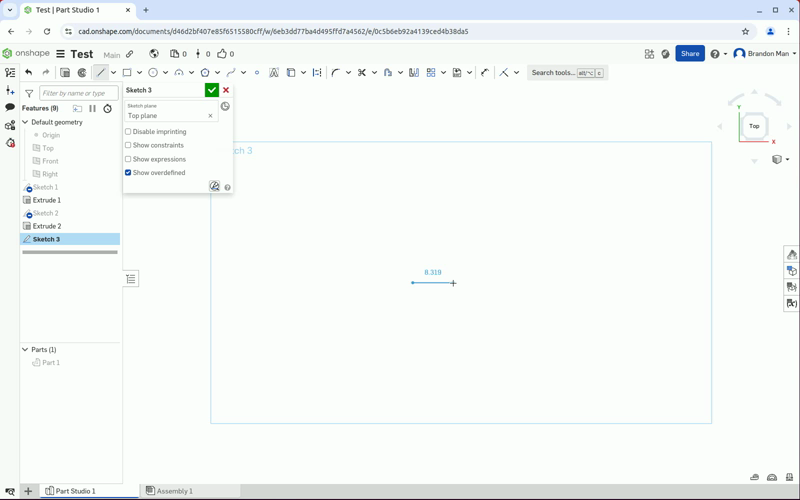
key_up(shift)
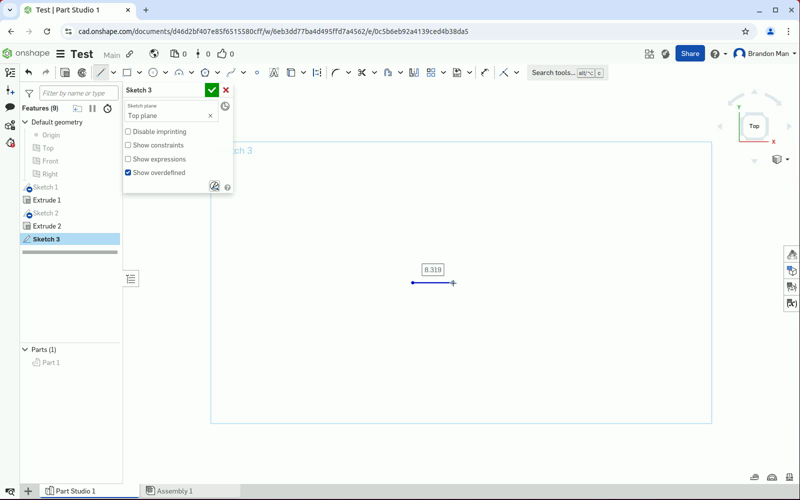
key_down(shift)
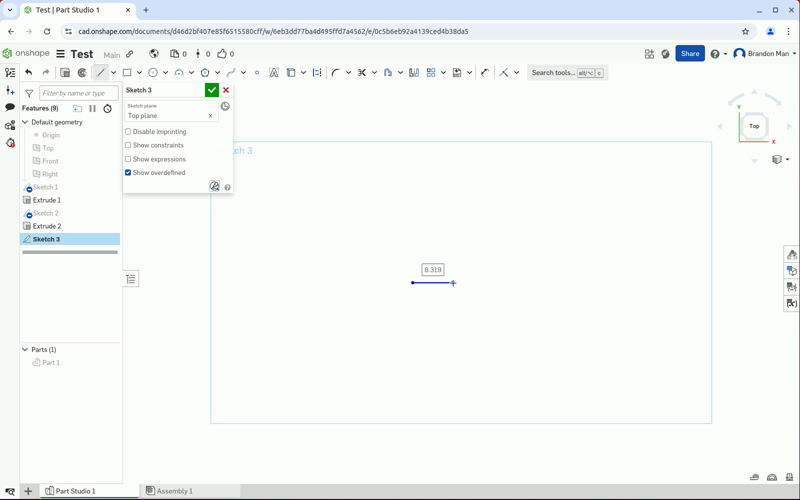
mouse_move(483, 282)
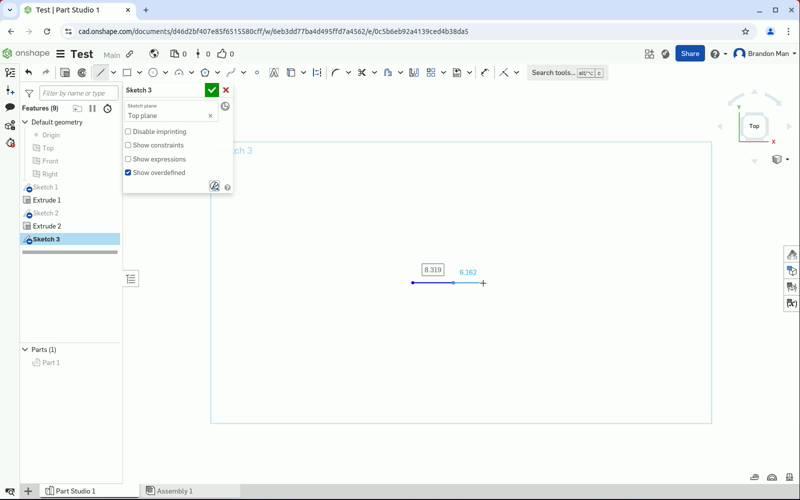
mouse_move(453, 256)
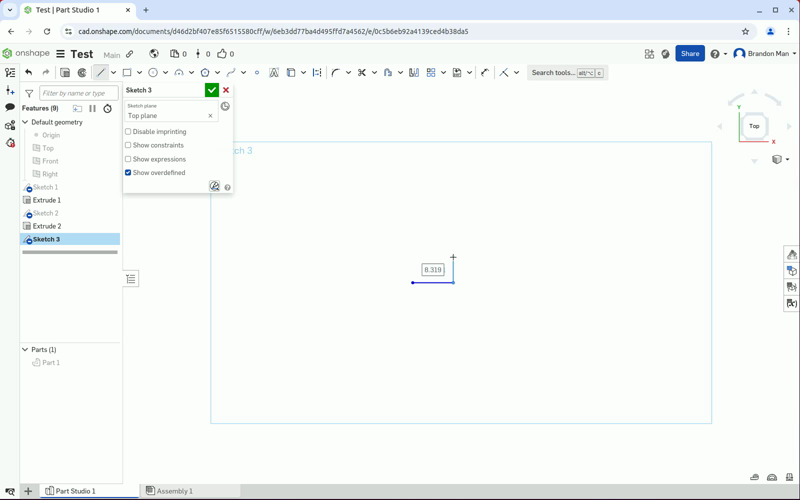
click(453, 256)
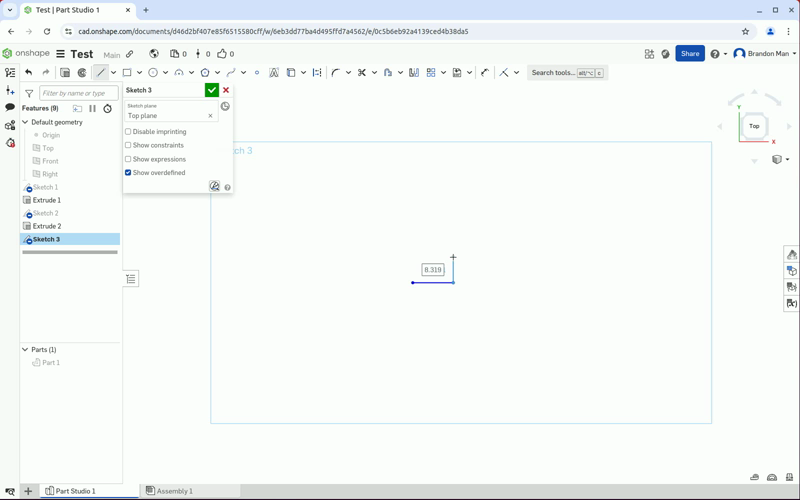
key_up(shift)
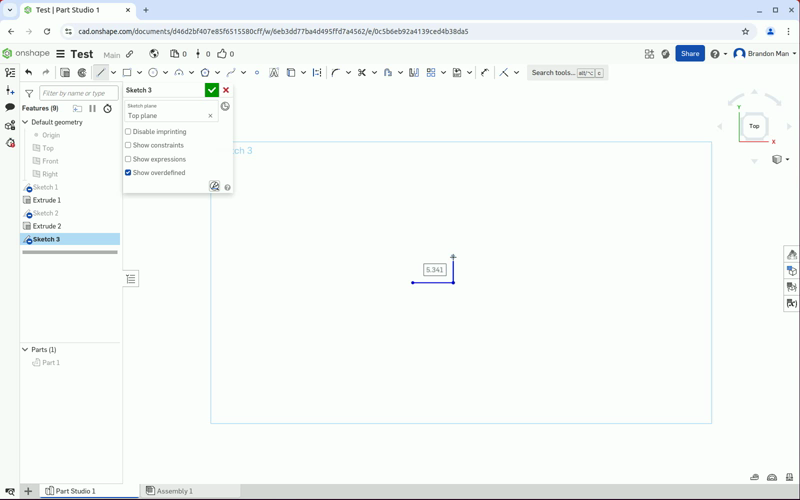
mouse_move(483, 256)
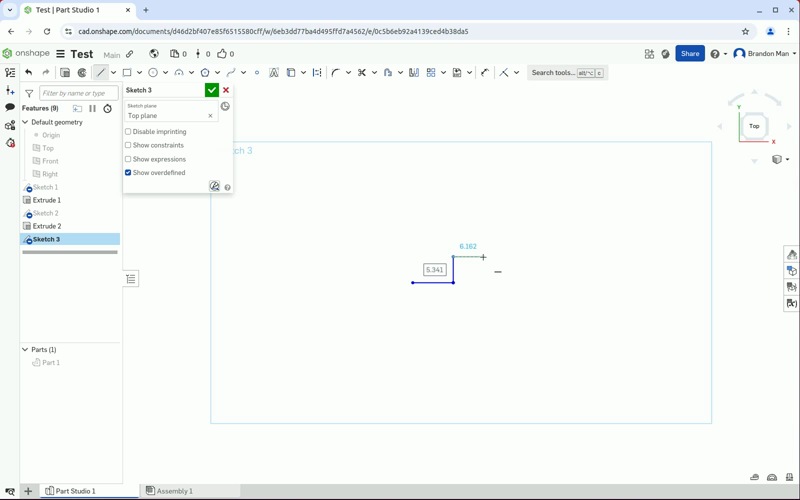
key_down(shift)
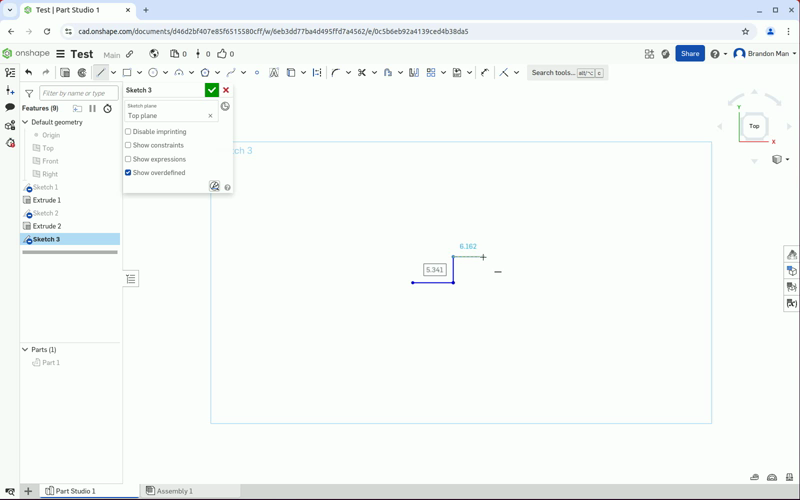
mouse_move(412, 282)
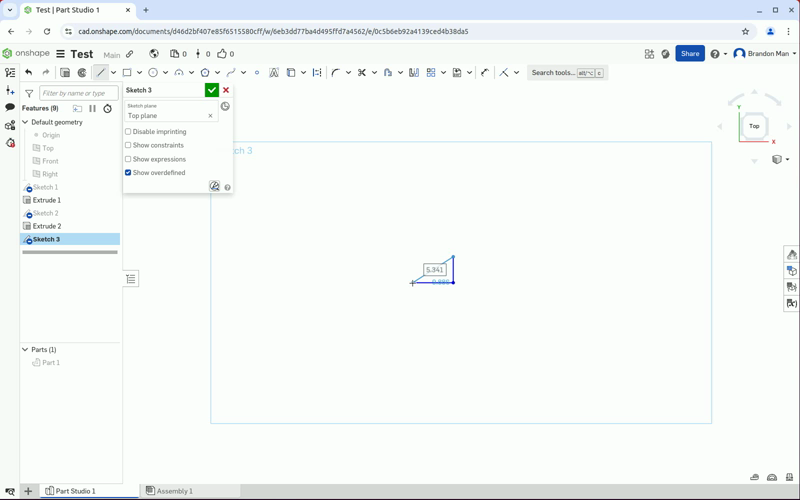
key_up(shift)
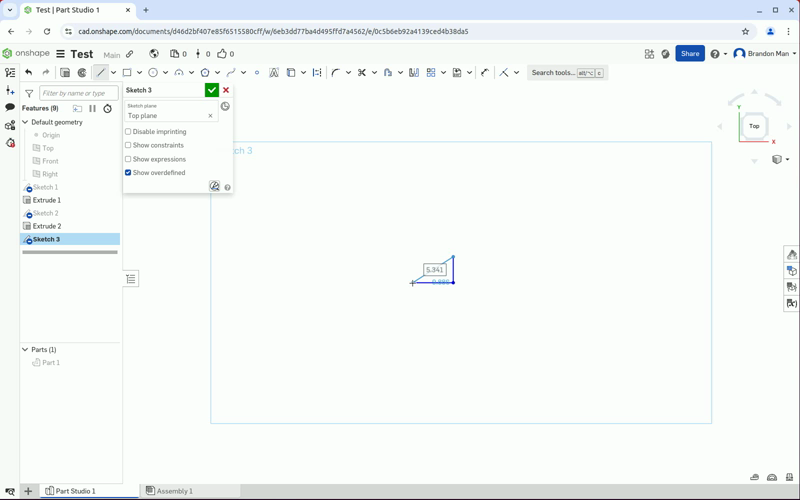
click(412, 282)
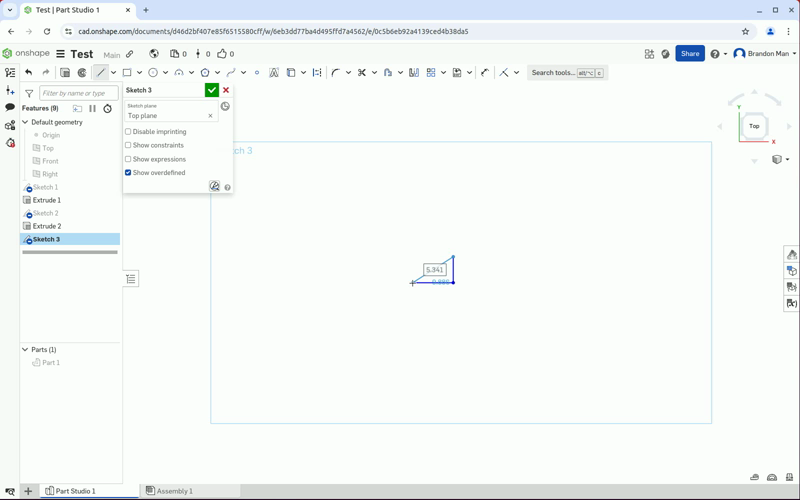
key(esc)
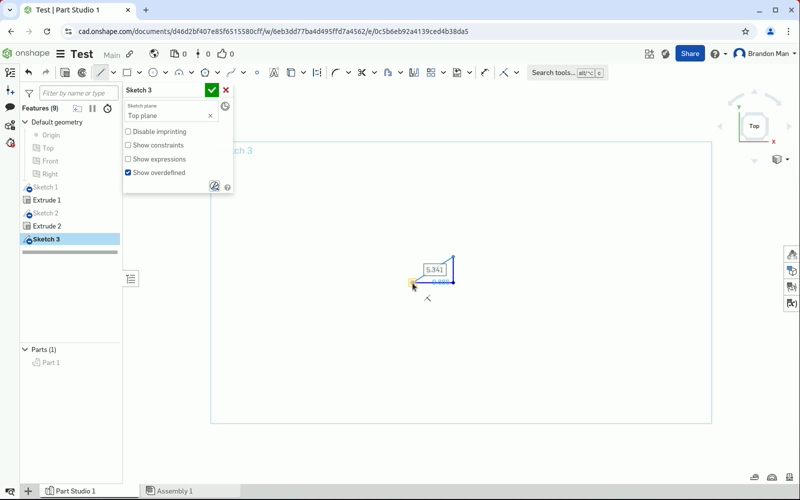
mouse_move(424, 279)
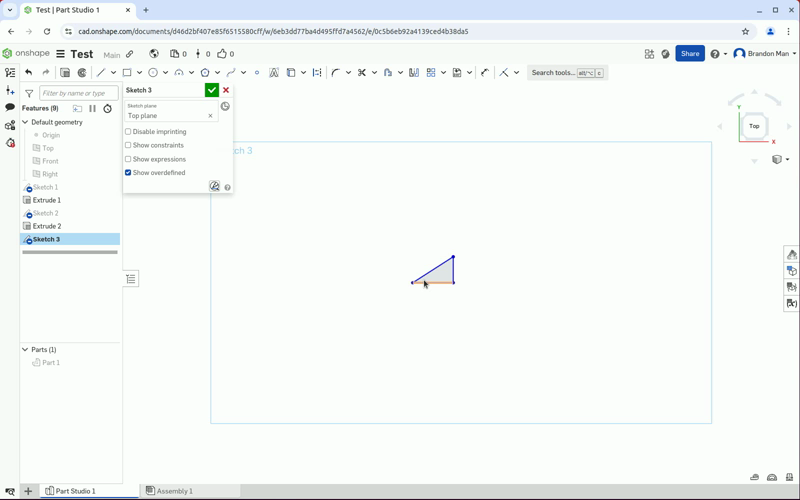
scroll(6)
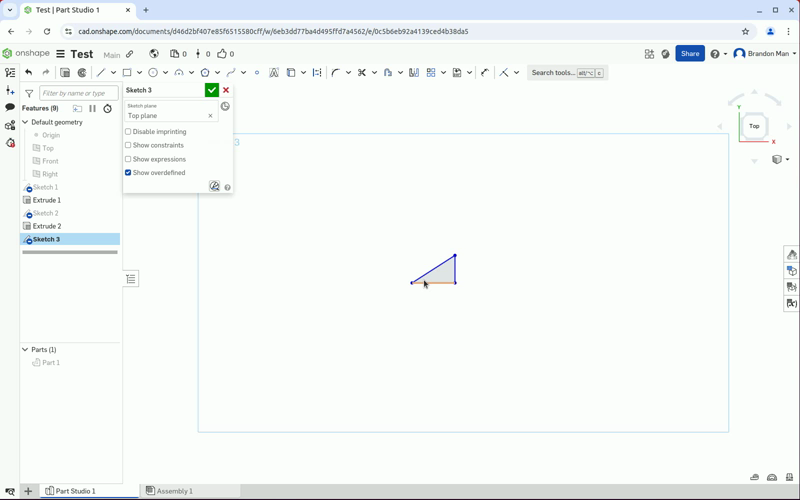
scroll(6)
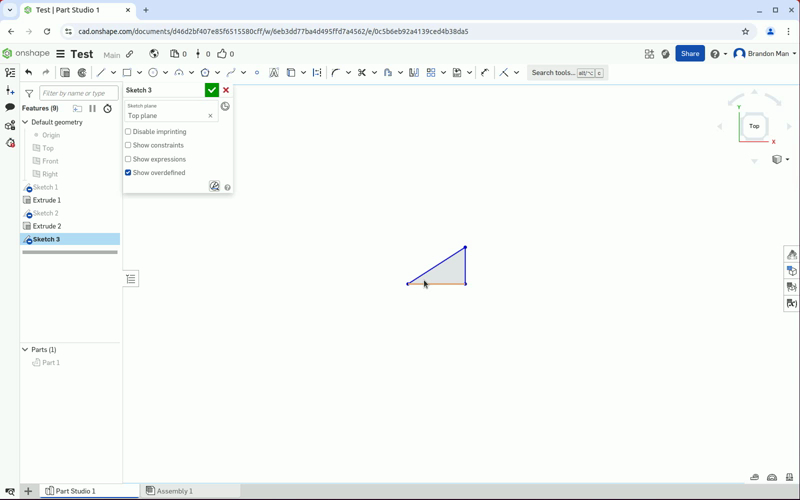
scroll(6)
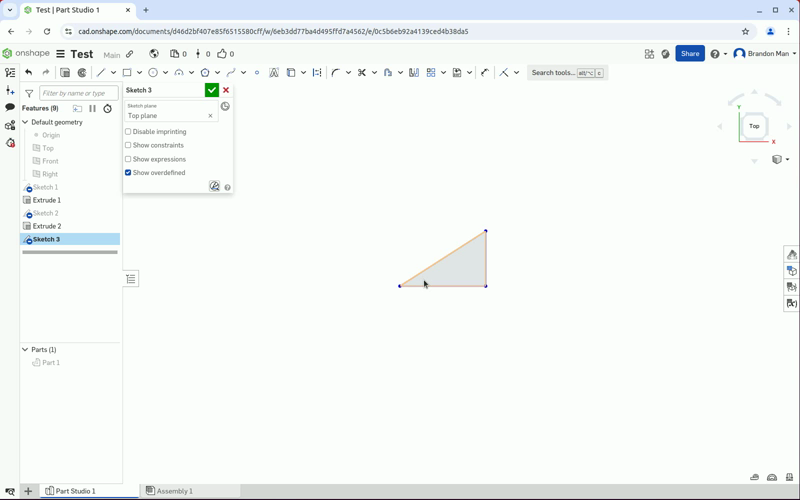
scroll(6)
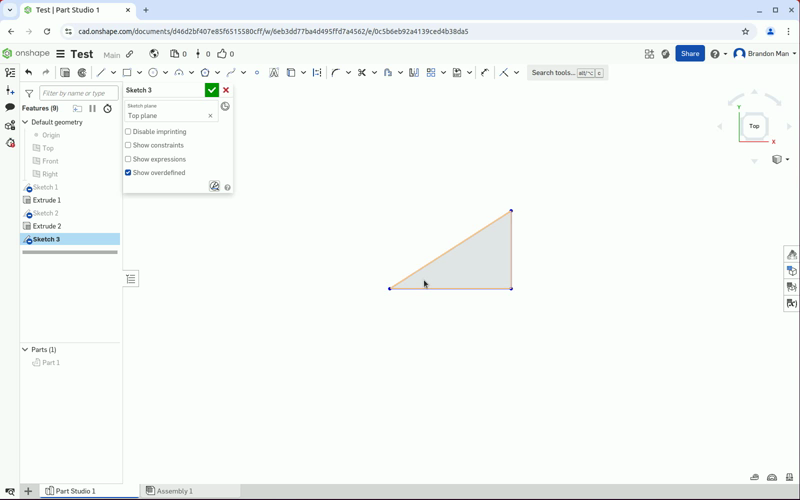
scroll(6)
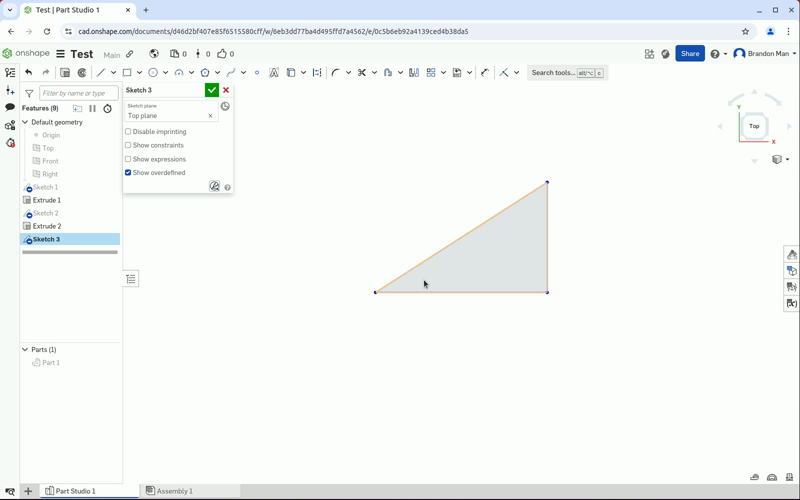
scroll(6)
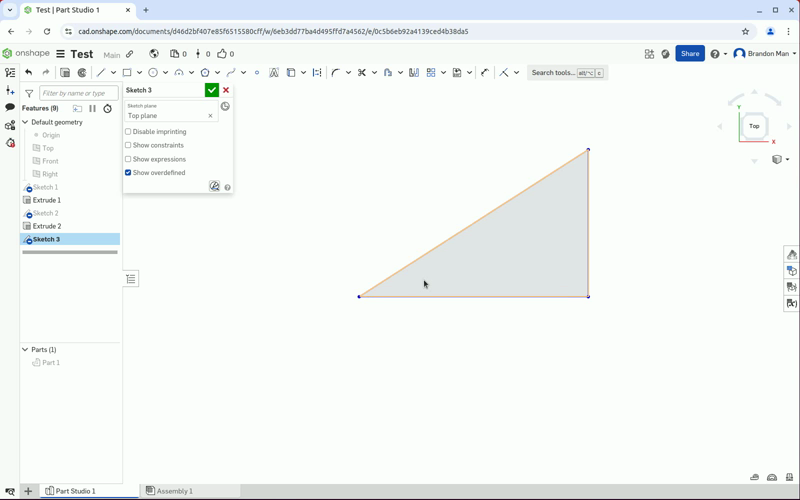
scroll(6)
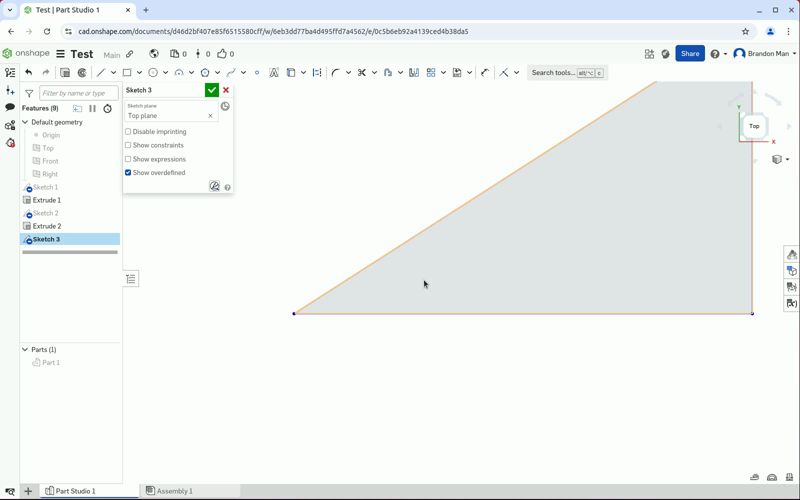
click(424, 279)
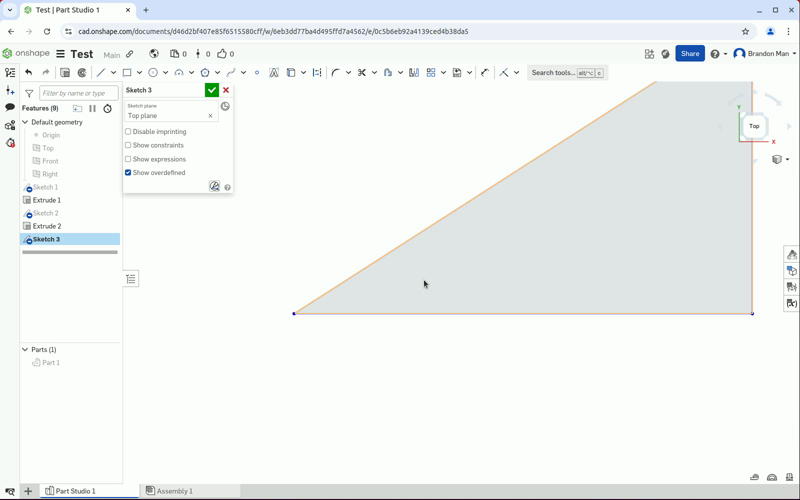
scroll(-6)
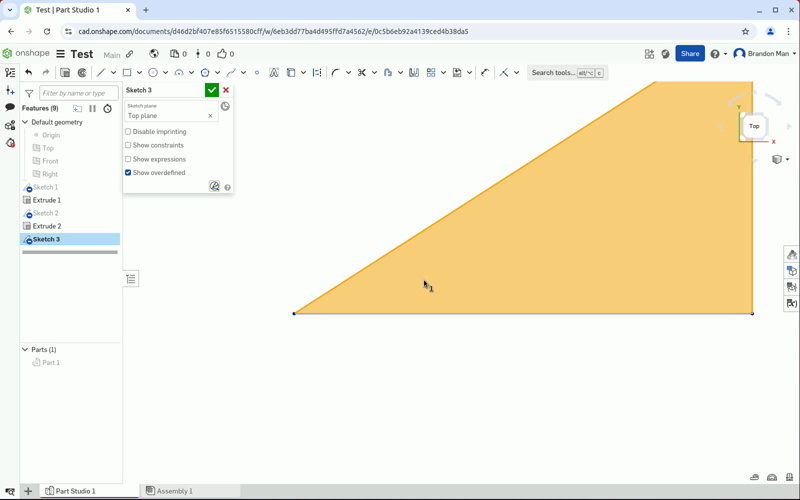
scroll(-6)
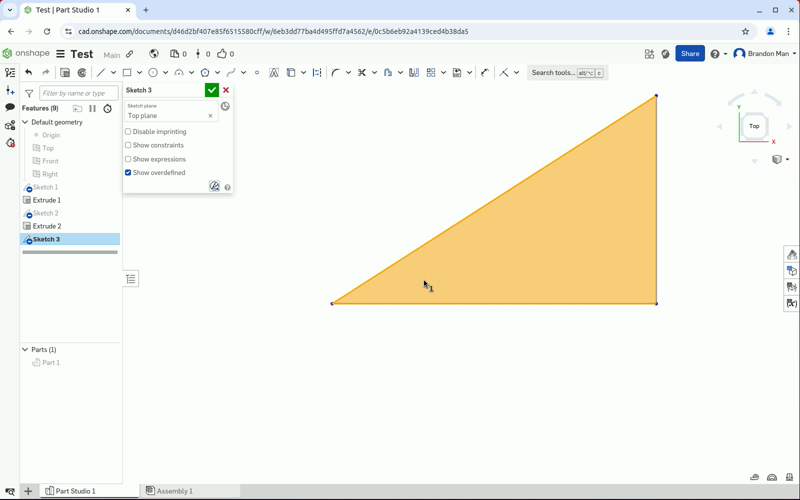
scroll(-6)
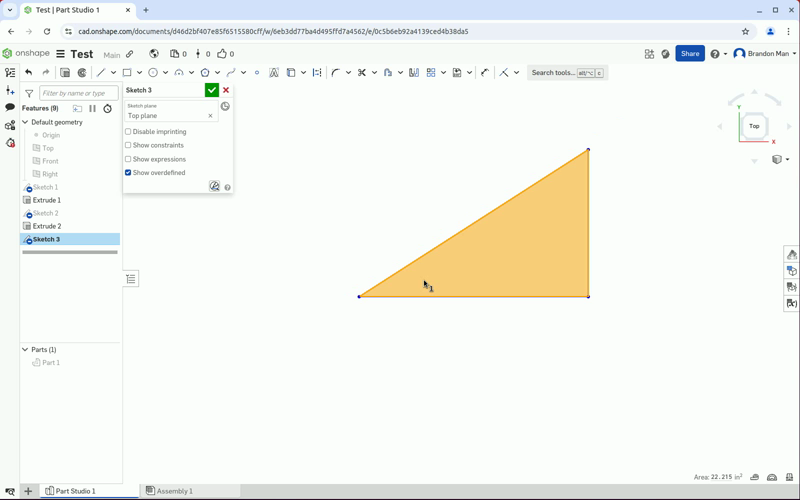
scroll(-6)
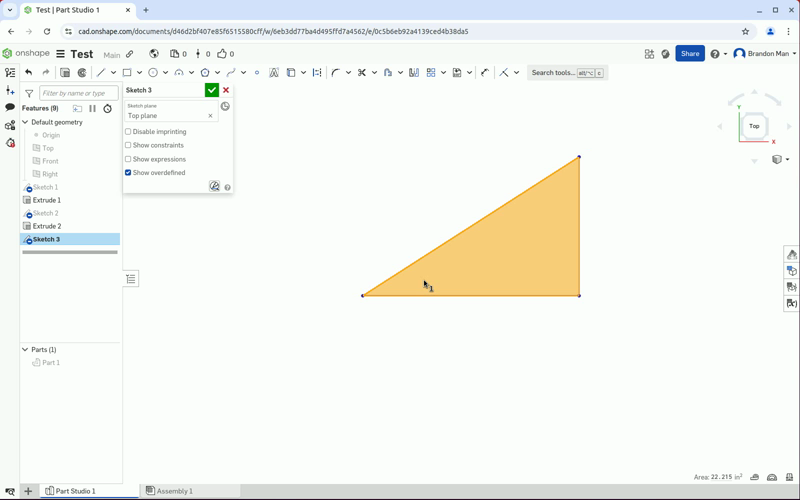
scroll(-6)
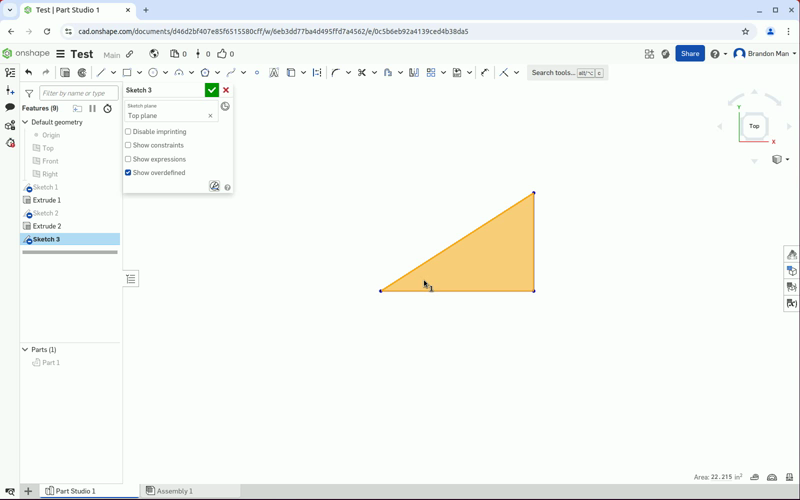
scroll(-6)
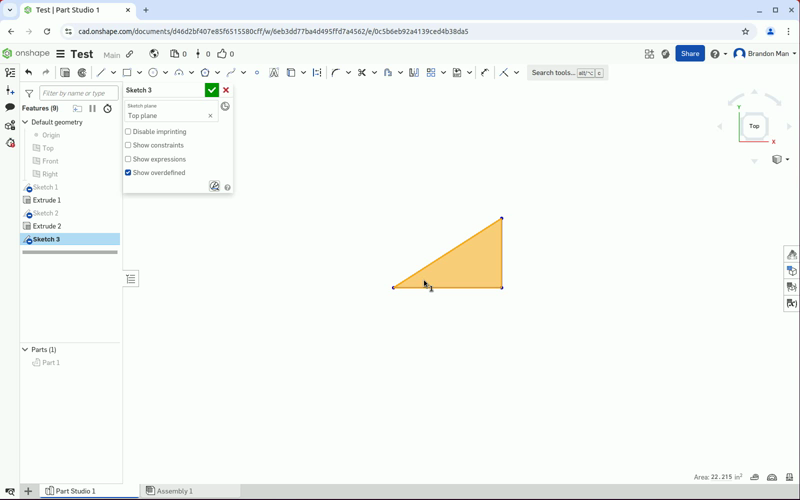
scroll(-6)
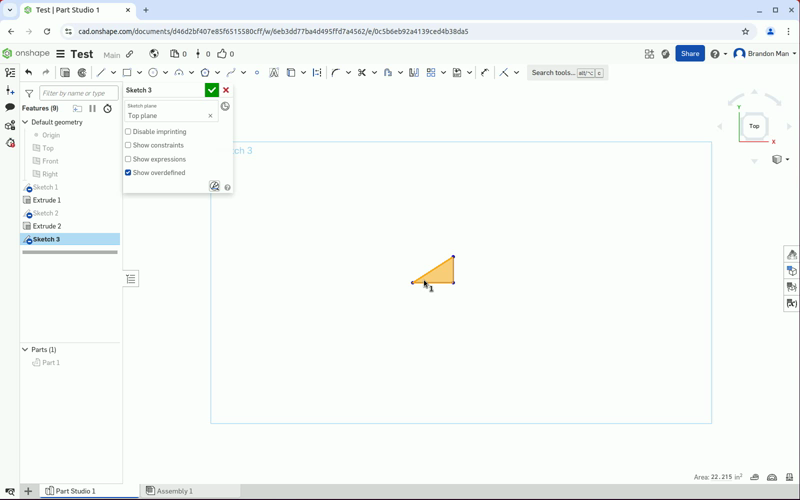
mouse_move(73, 352)
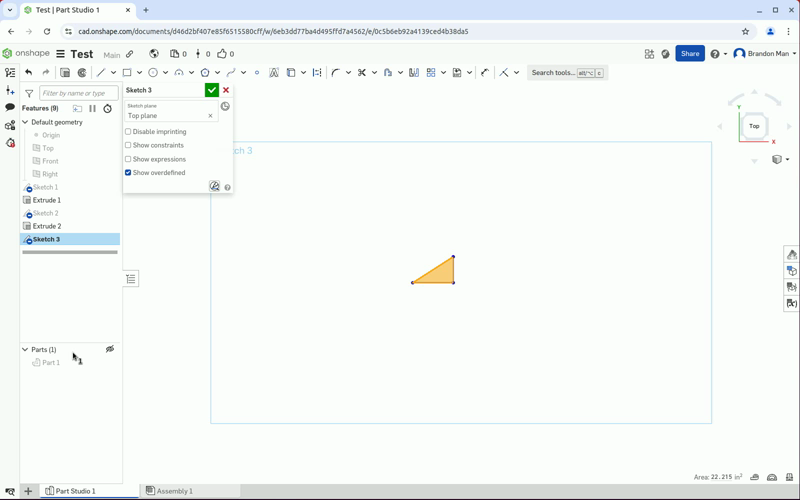
key(shift+y)
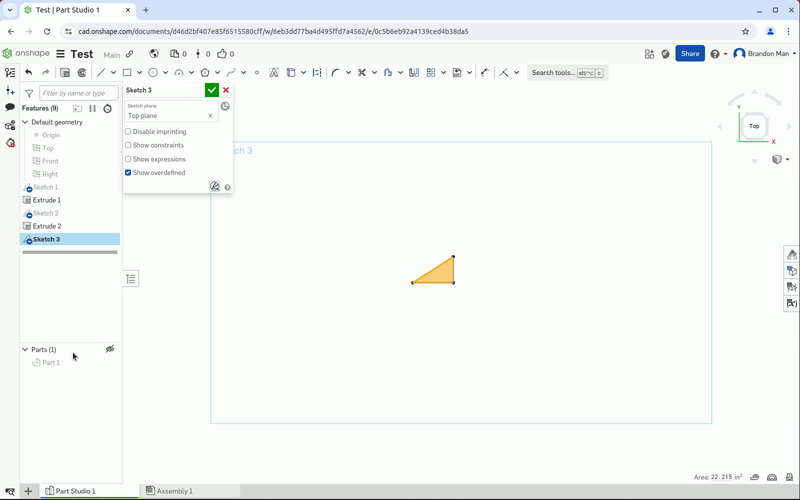
key(shift+e)
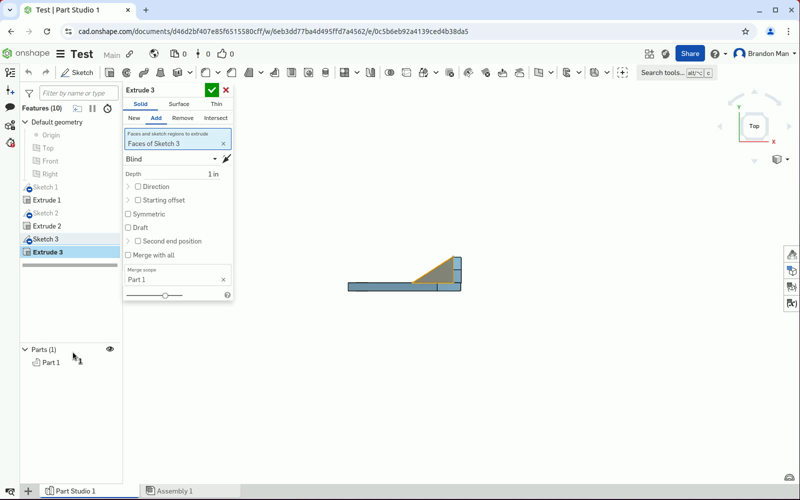
mouse_move(143, 106)
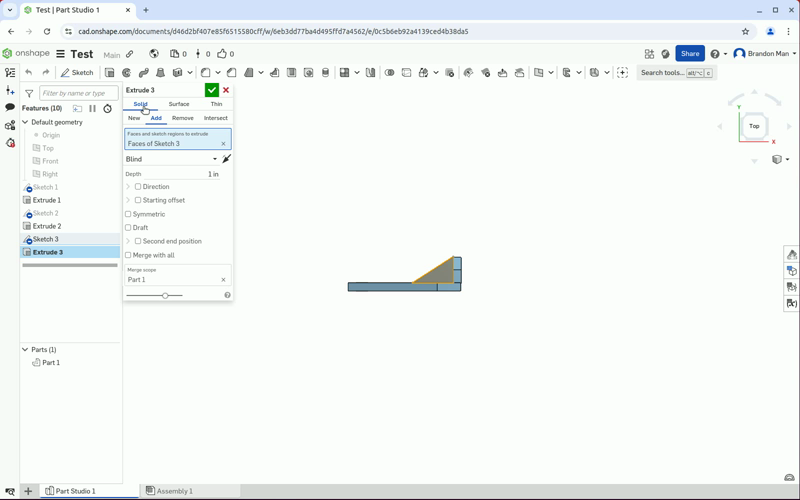
click(143, 106)
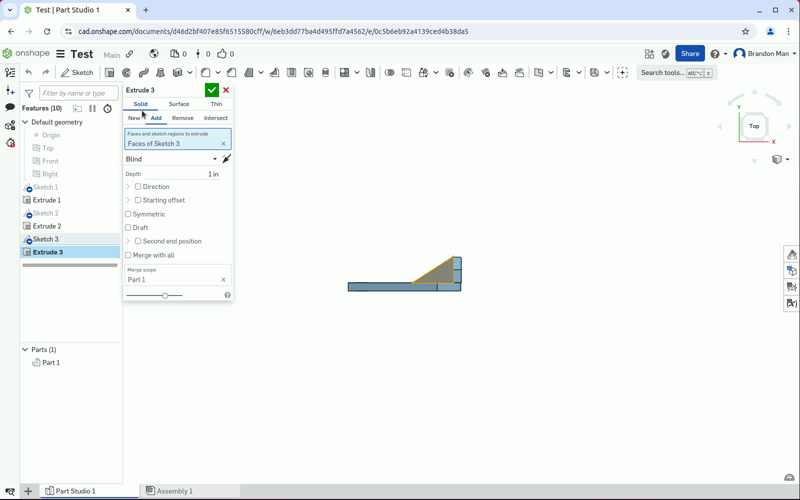
mouse_move(137, 120)
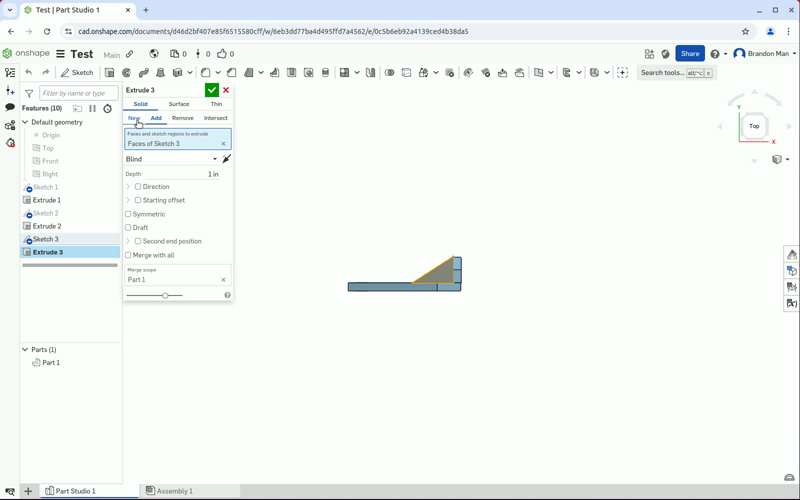
click(137, 120)
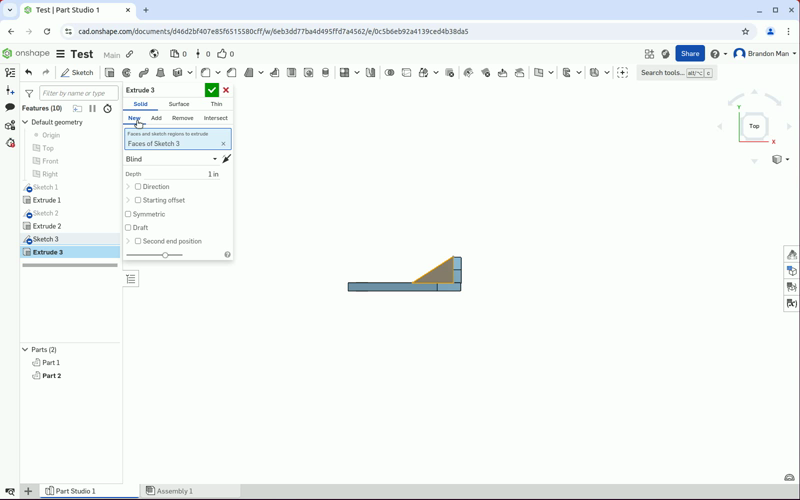
key(tab, 4)
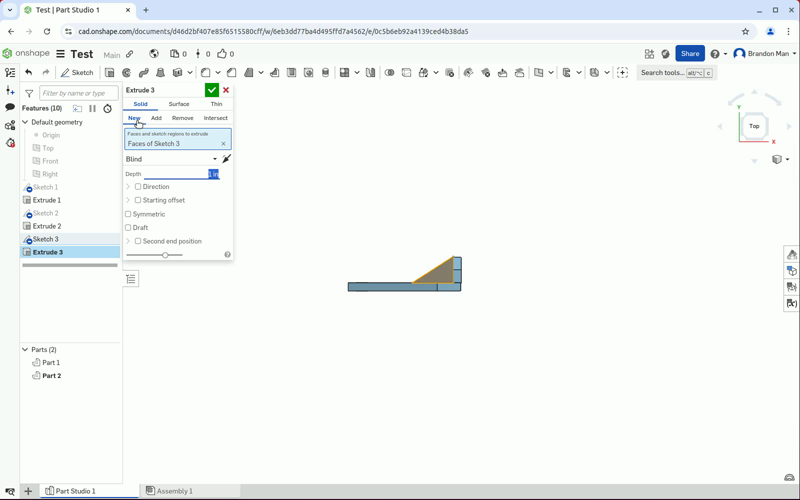
text(1.685)
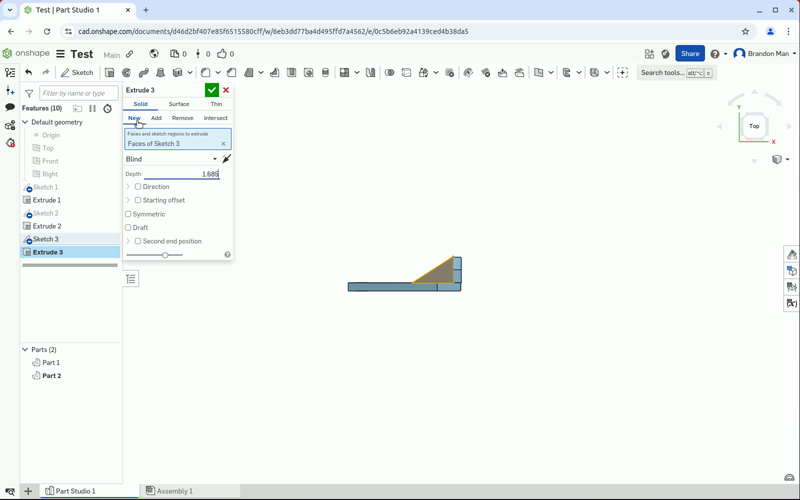
key(enter)
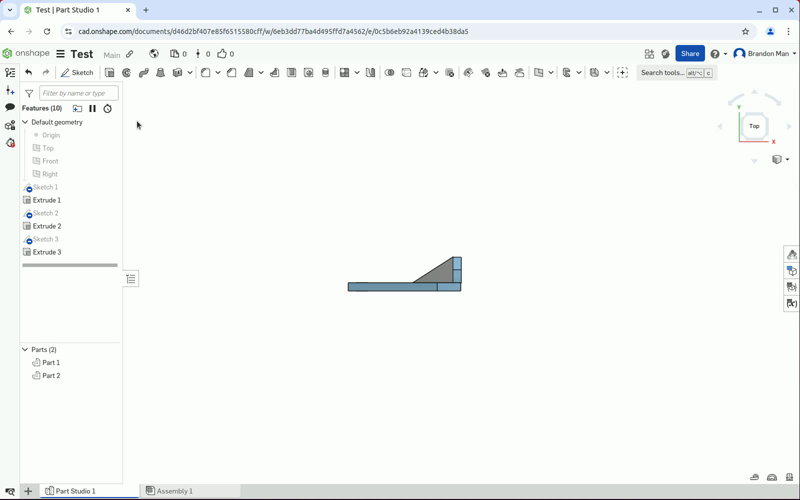
key(shift+h)
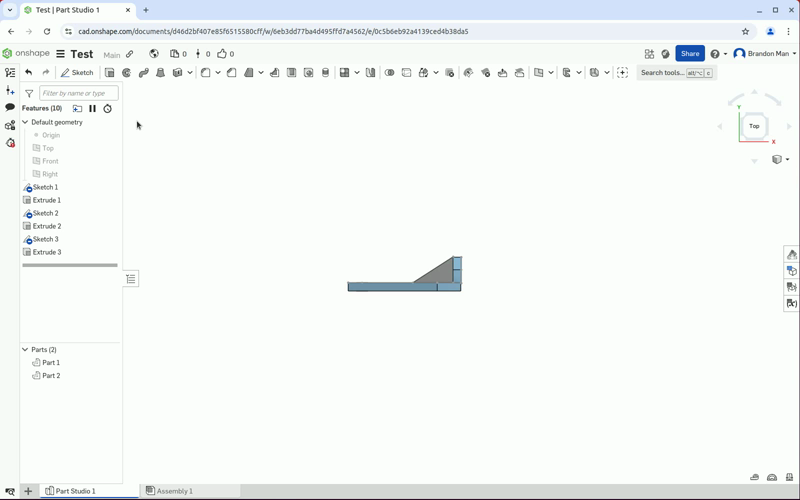
key(shift+h)
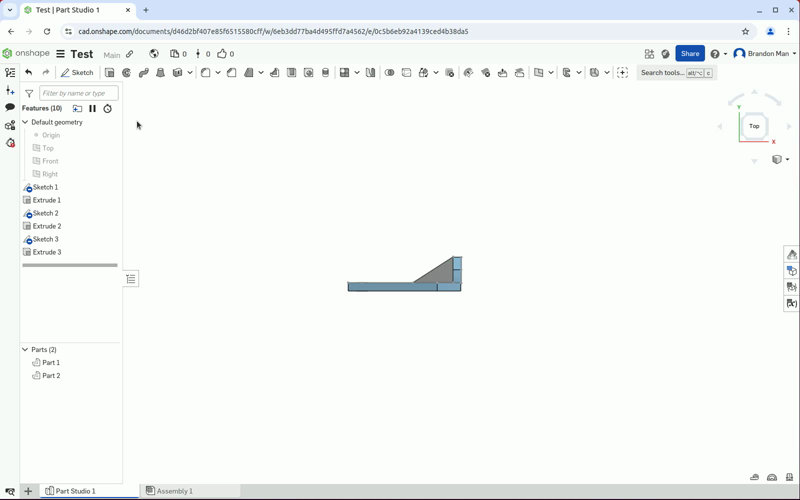
key(shift+7)
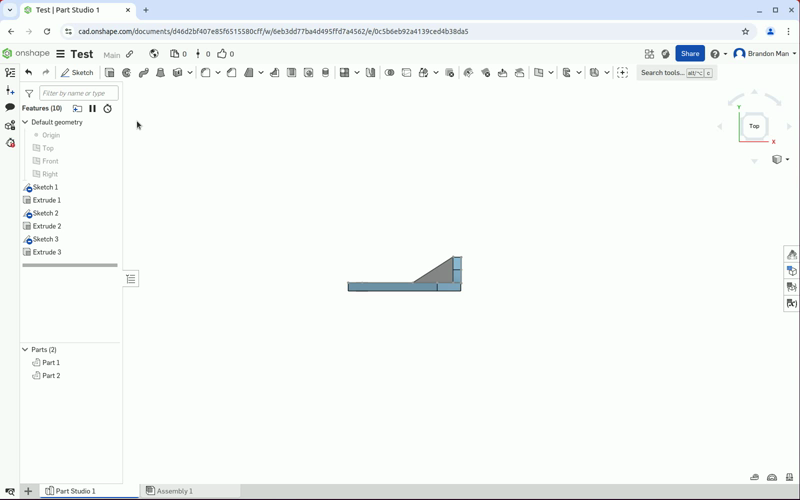
key(up, 3)
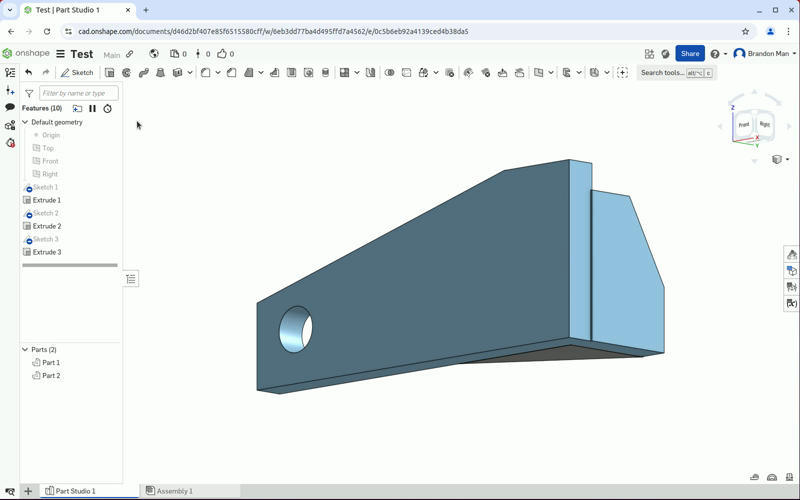
key(left, 3)
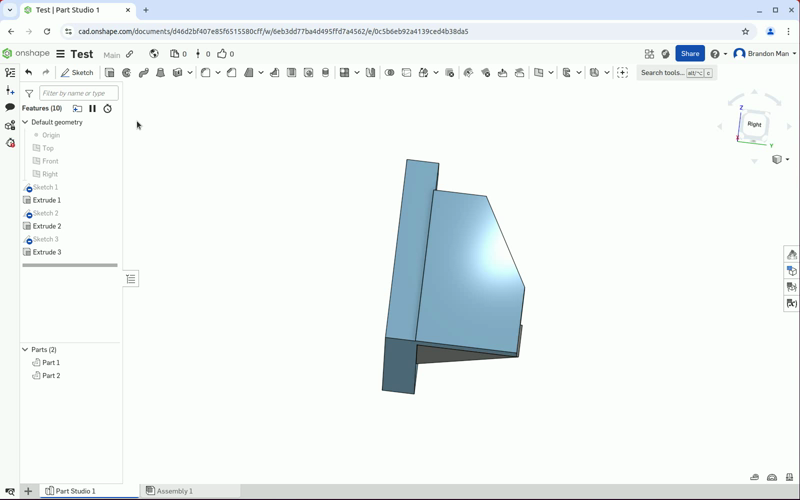
key(right, 3)
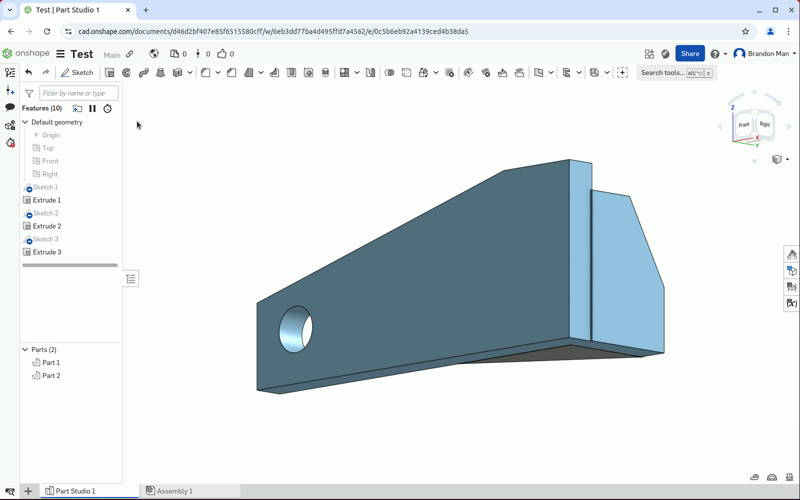
key(down, 3)
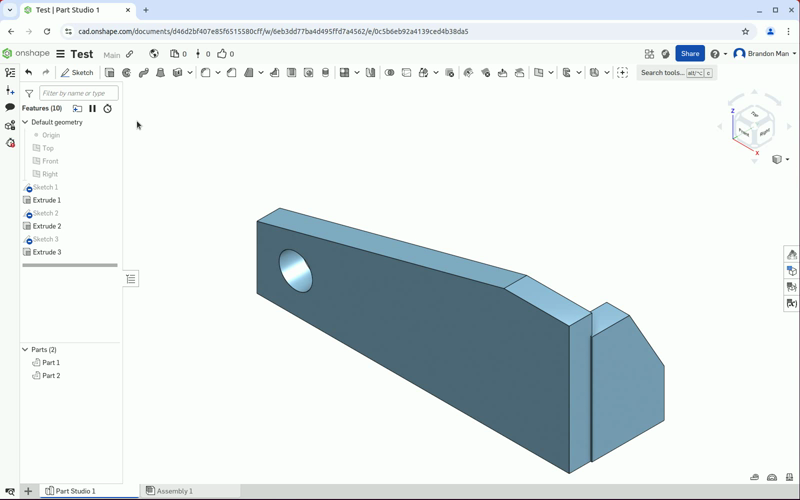
mouse_move(73, 189)
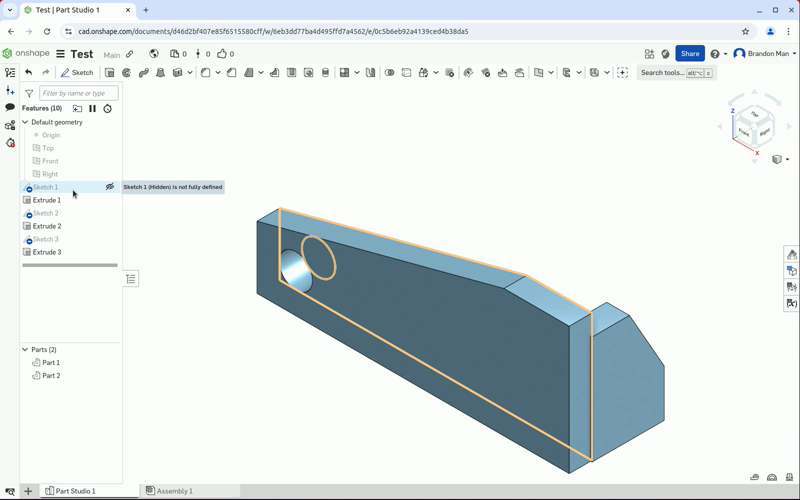
click(73, 189)